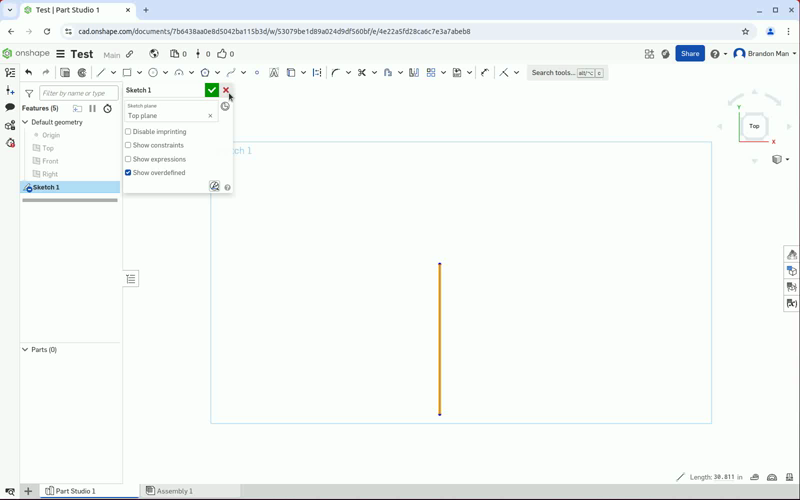
key(shift+h)
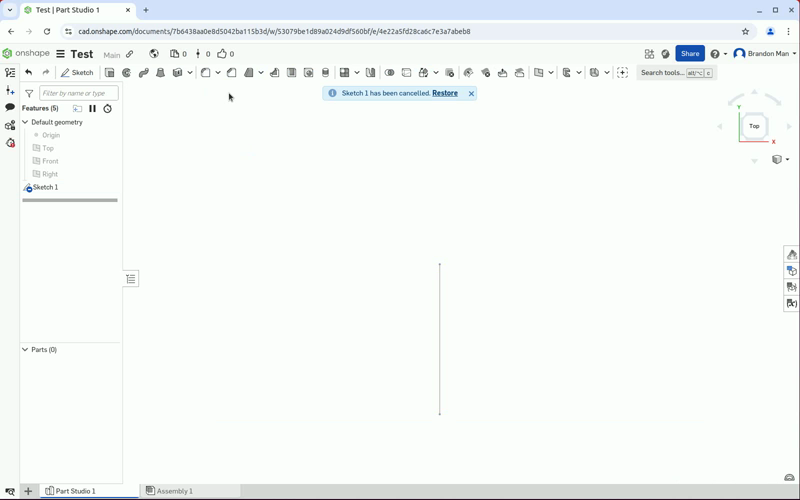
key(shift+s)
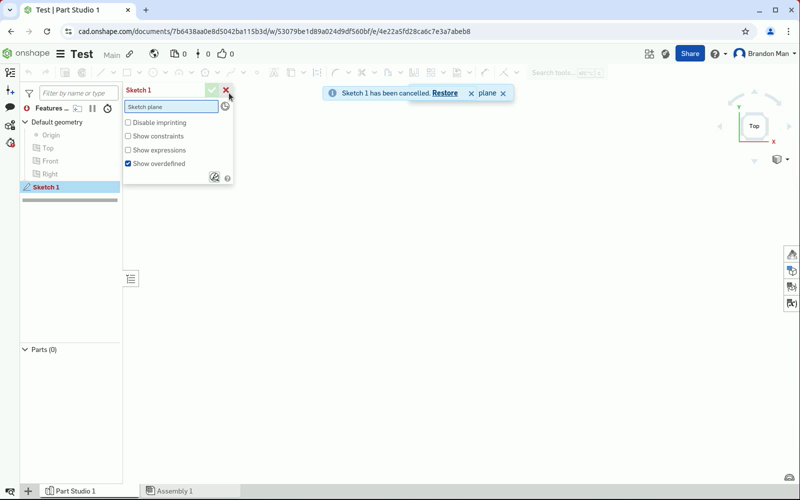
mouse_move(73, 150)
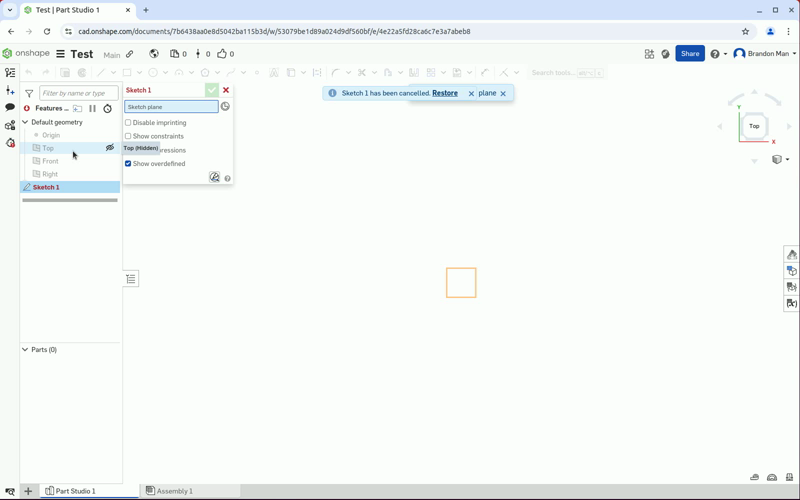
click(73, 150)
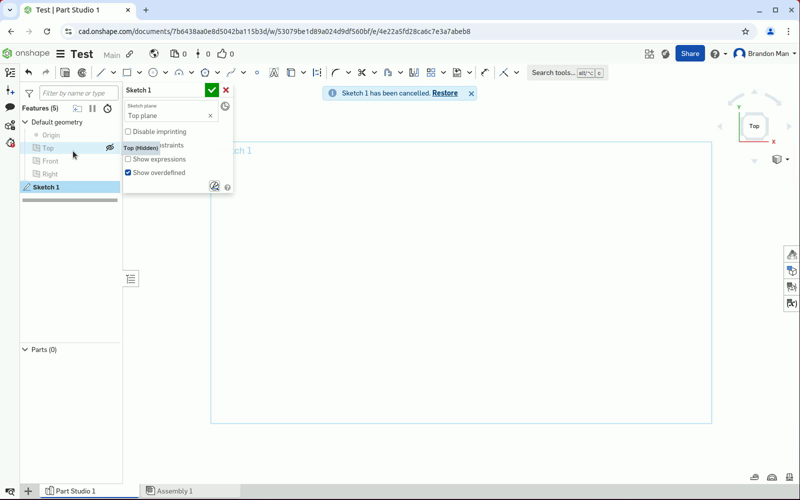
mouse_move(73, 352)
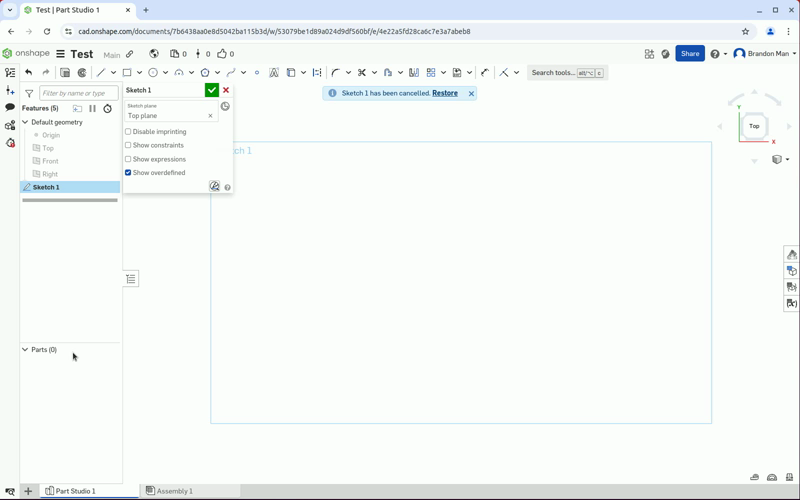
key(y)
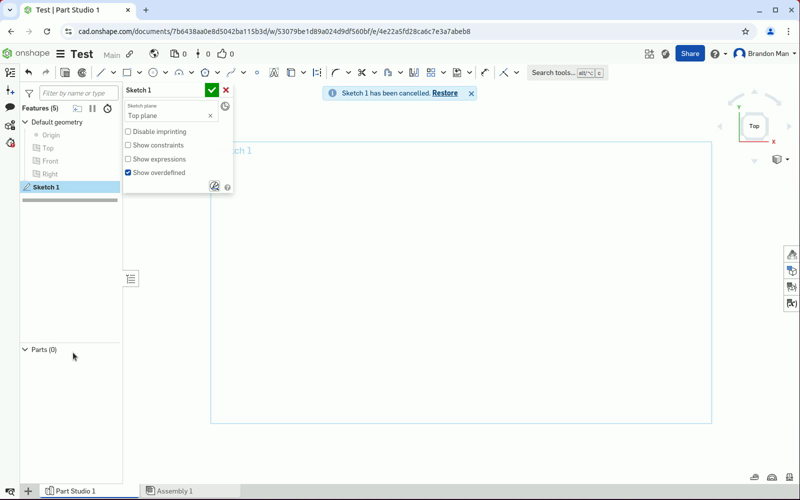
key(l)
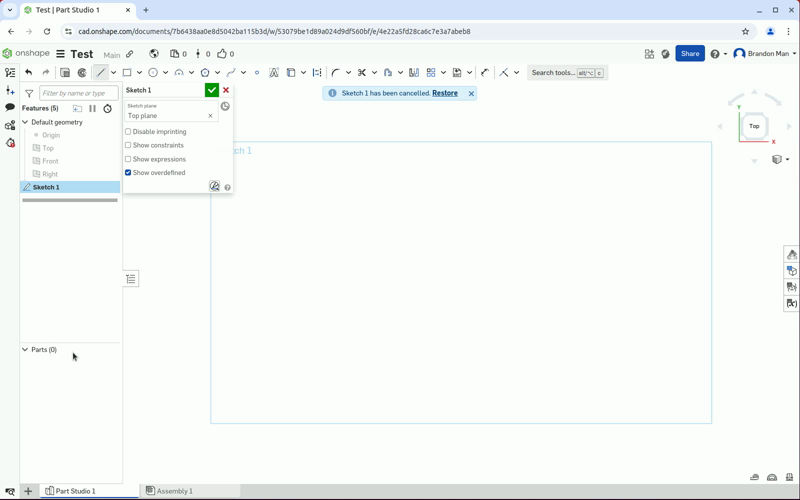
key_down(shift)
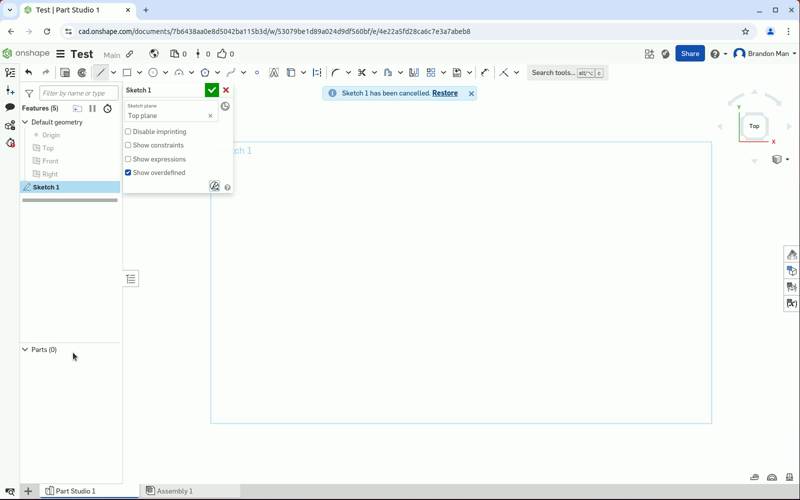
mouse_move(443, 282)
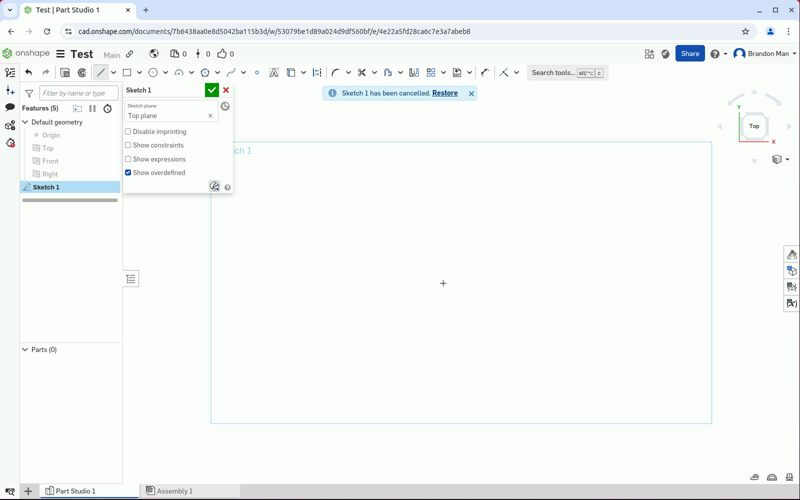
click(443, 282)
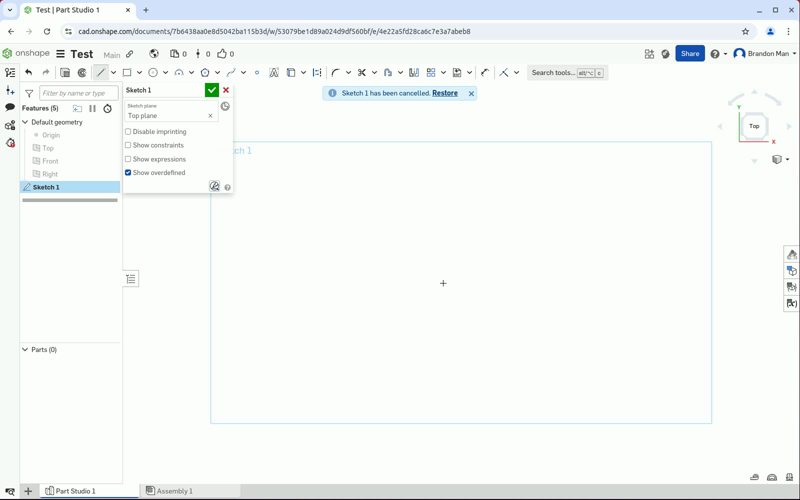
key_up(shift)
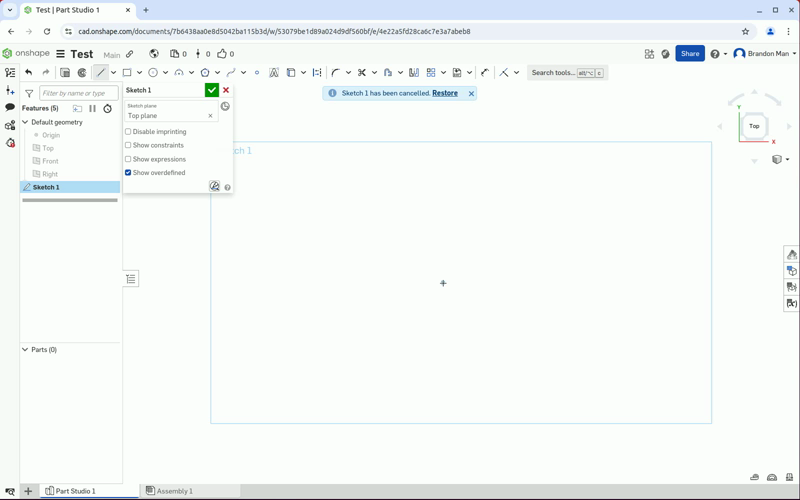
key_down(shift)
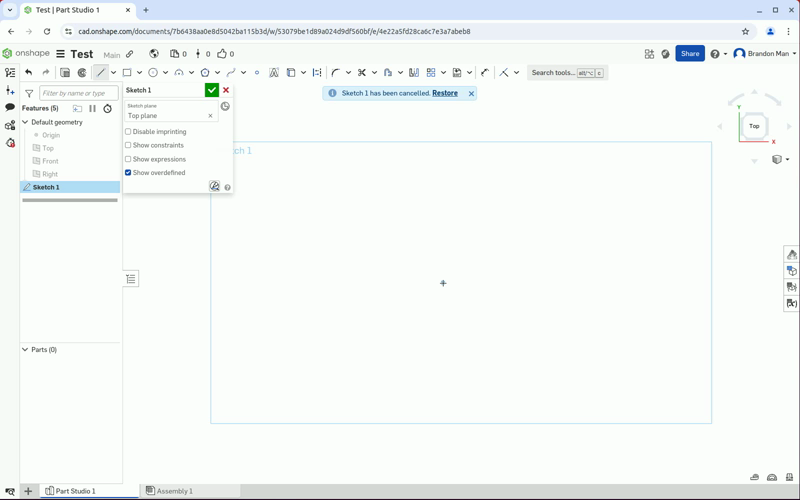
mouse_move(473, 282)
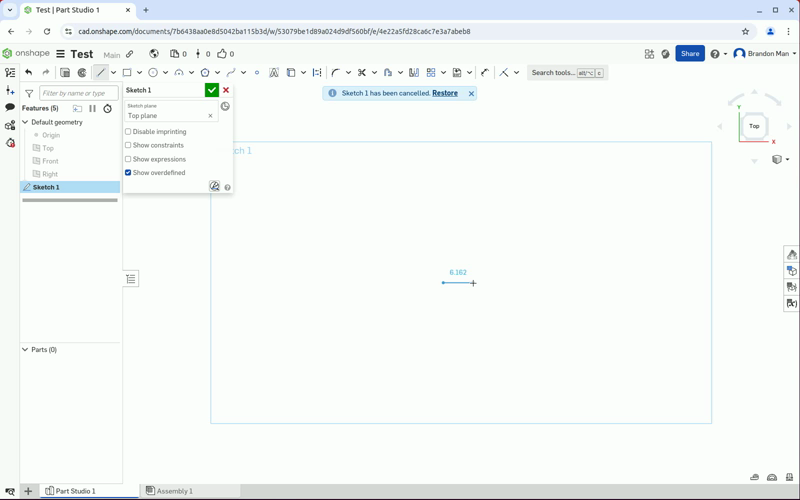
mouse_move(452, 298)
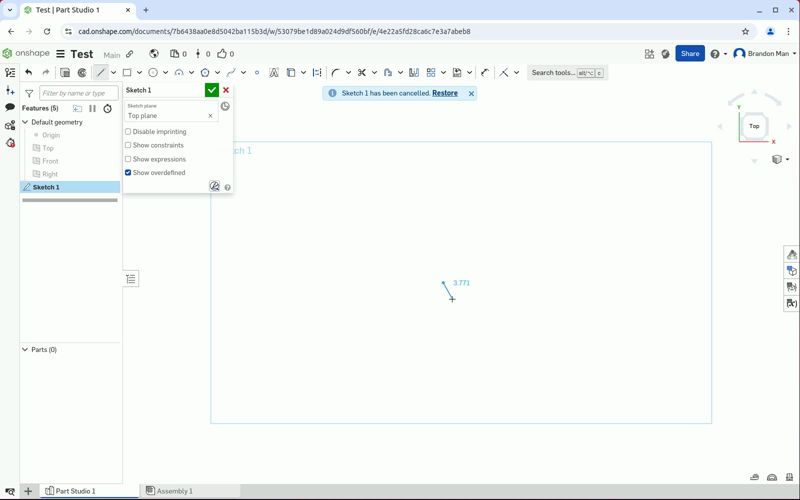
click(452, 298)
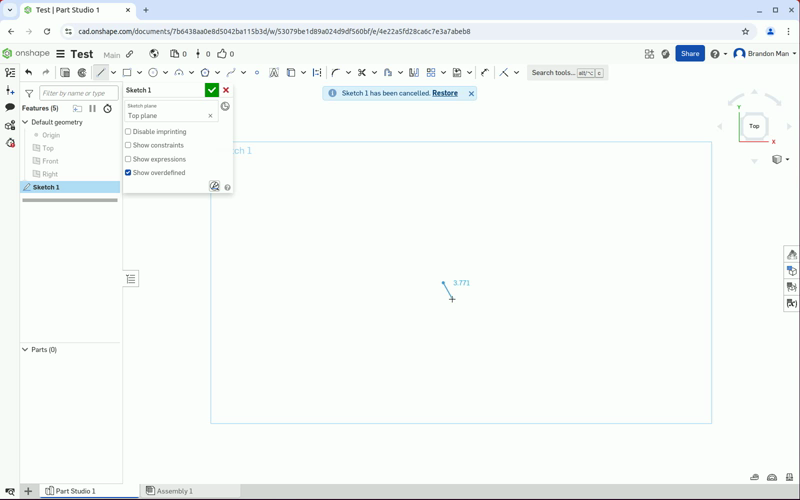
key_up(shift)
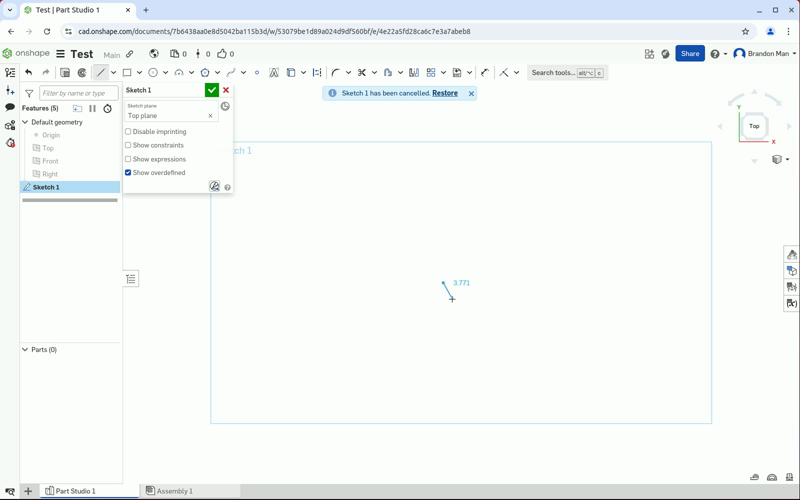
key_down(shift)
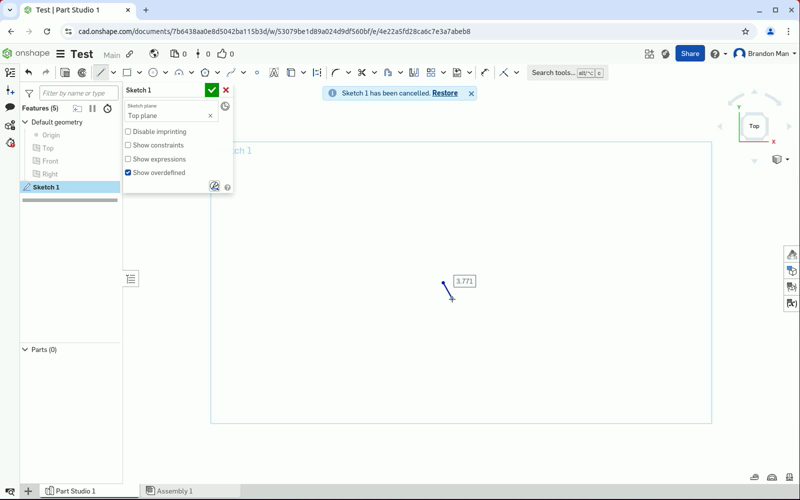
mouse_move(482, 298)
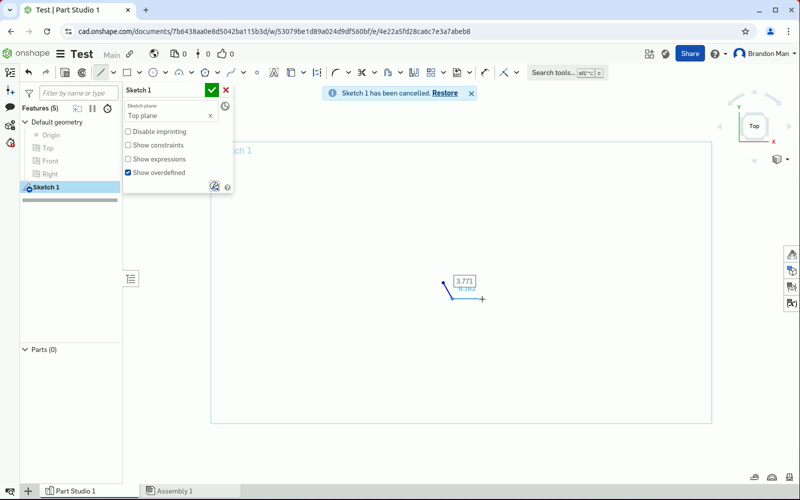
mouse_move(470, 298)
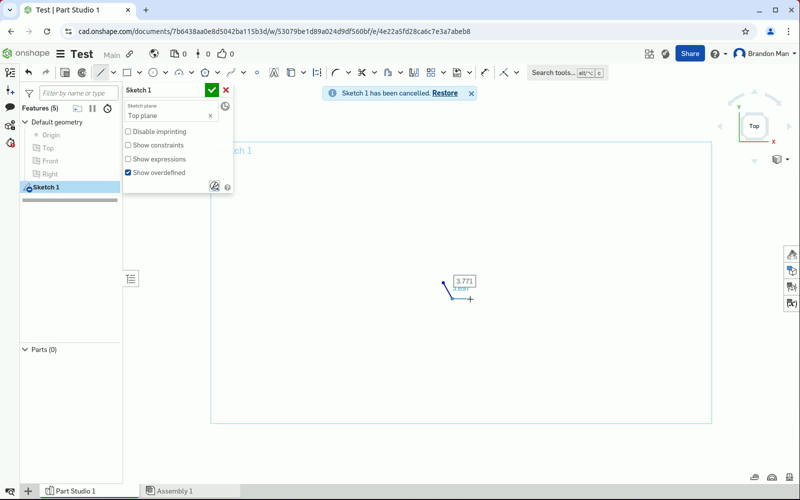
click(470, 298)
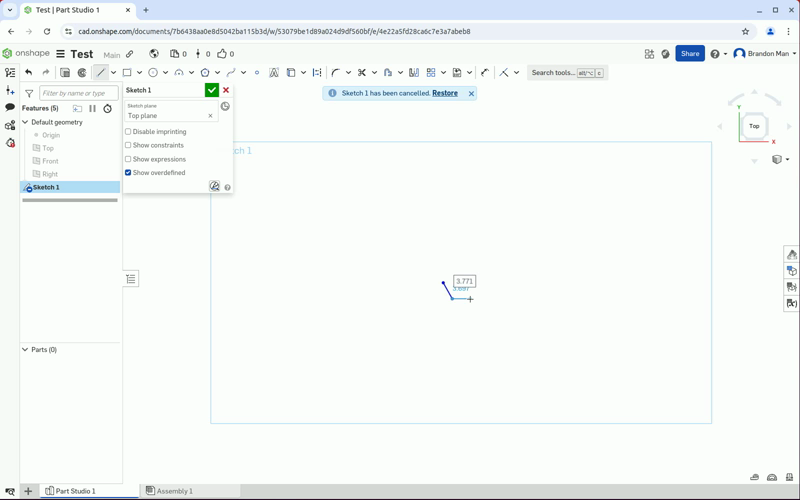
key_up(shift)
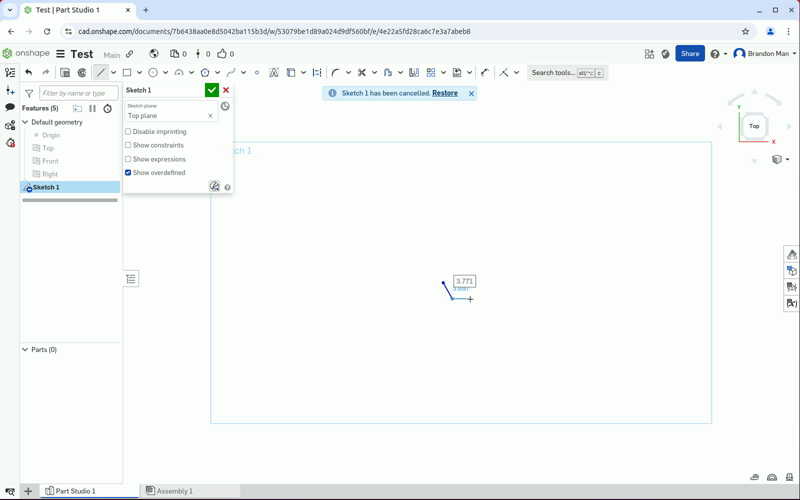
key_down(shift)
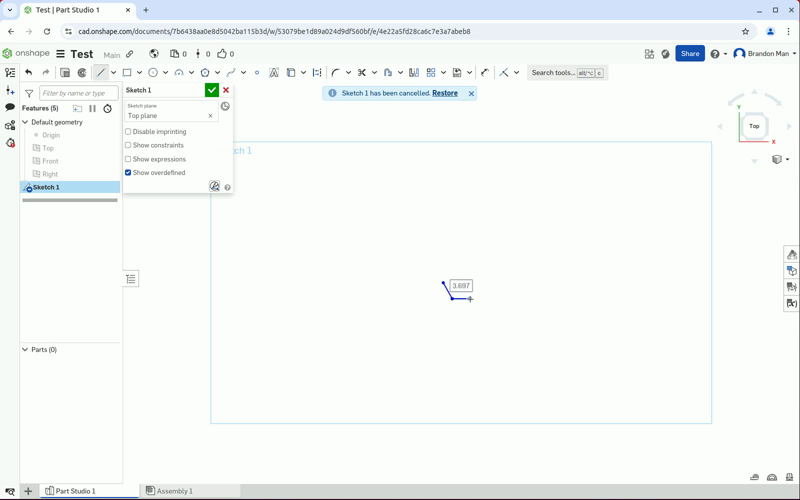
mouse_move(500, 298)
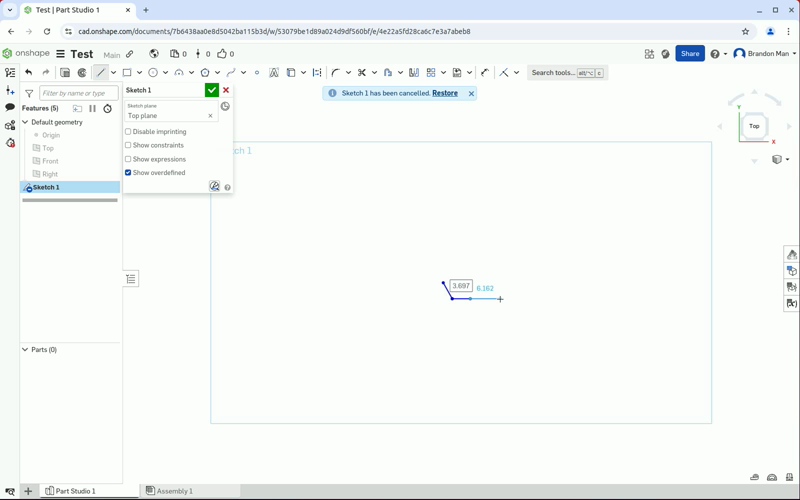
mouse_move(479, 282)
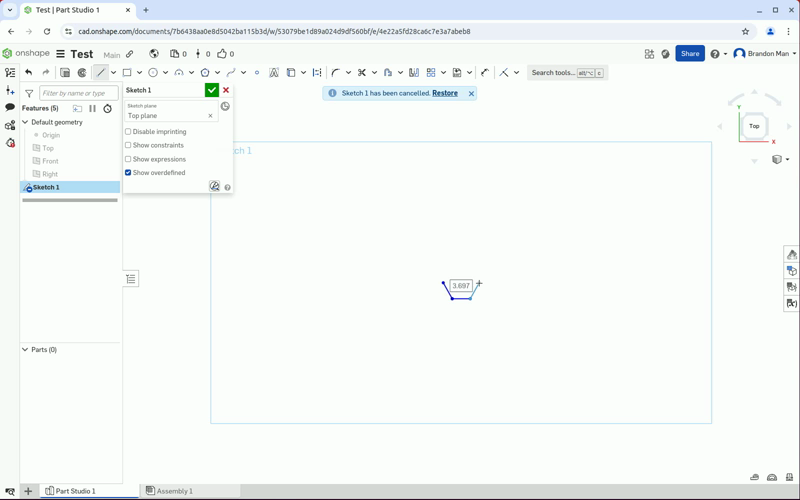
click(479, 282)
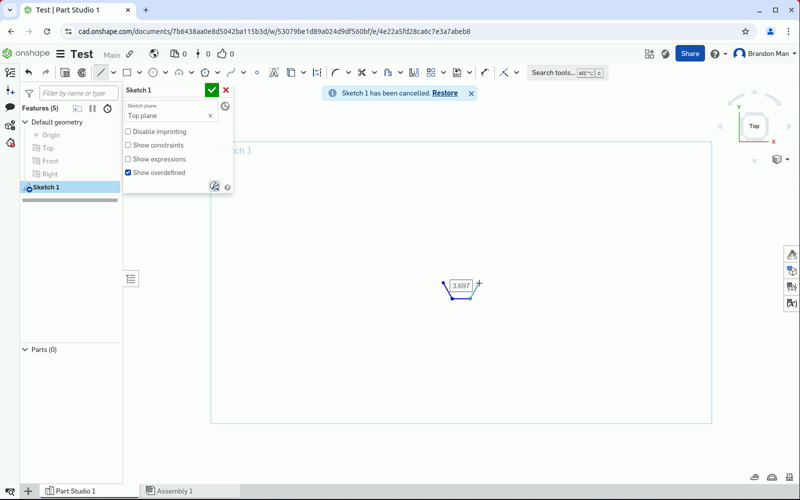
key_up(shift)
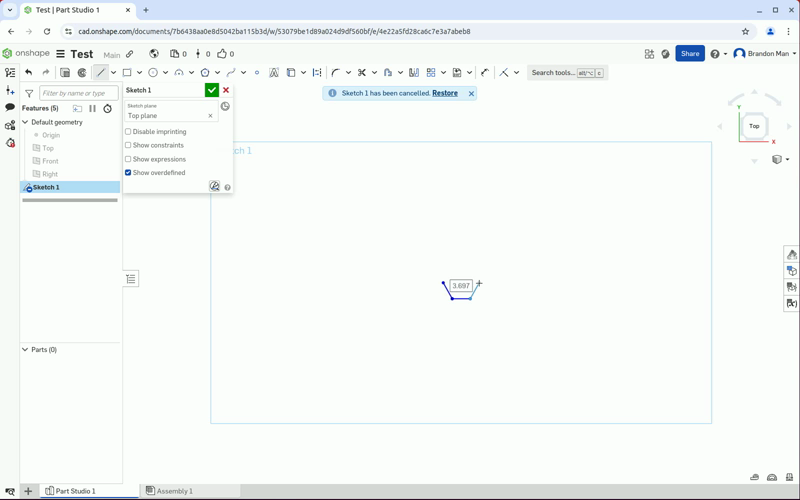
key_down(shift)
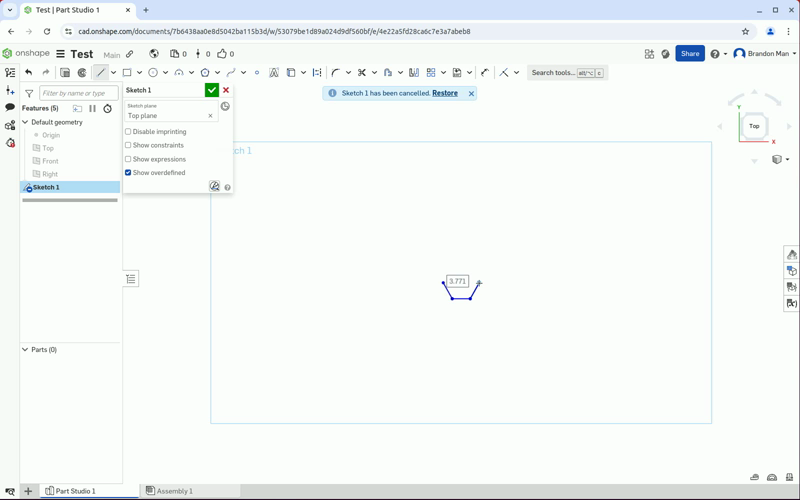
mouse_move(509, 282)
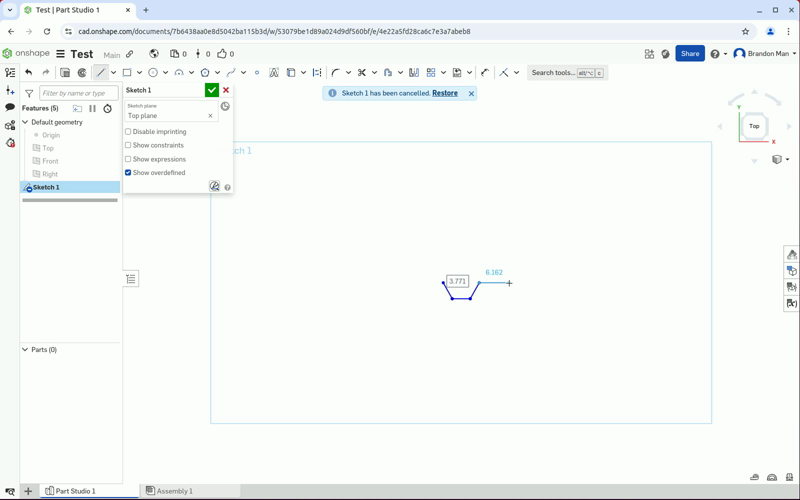
mouse_move(470, 267)
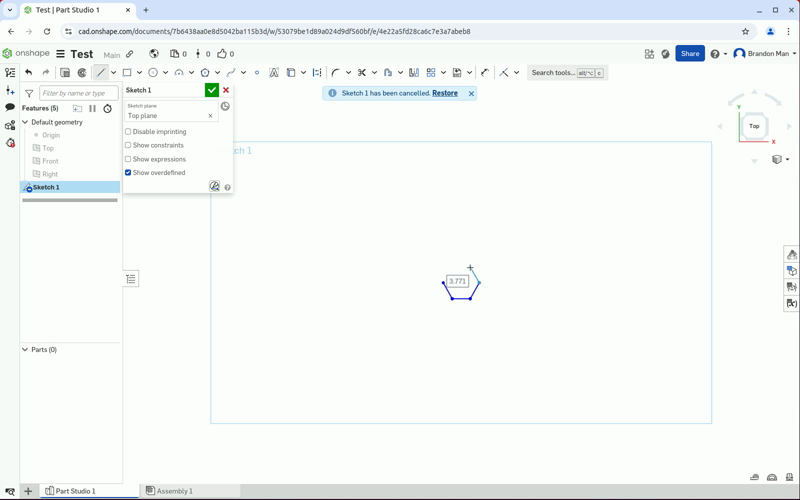
click(470, 267)
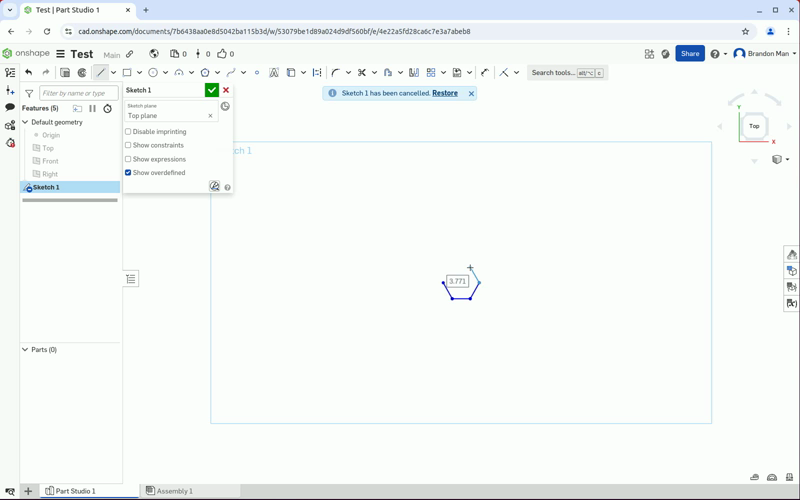
key_up(shift)
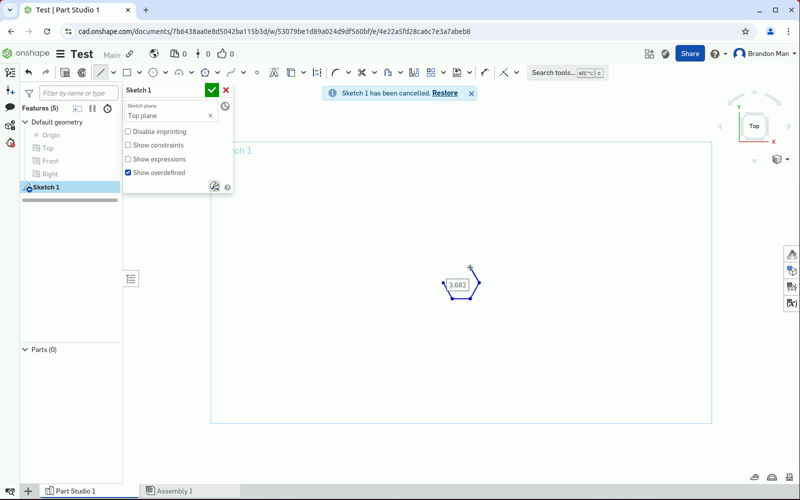
key_down(shift)
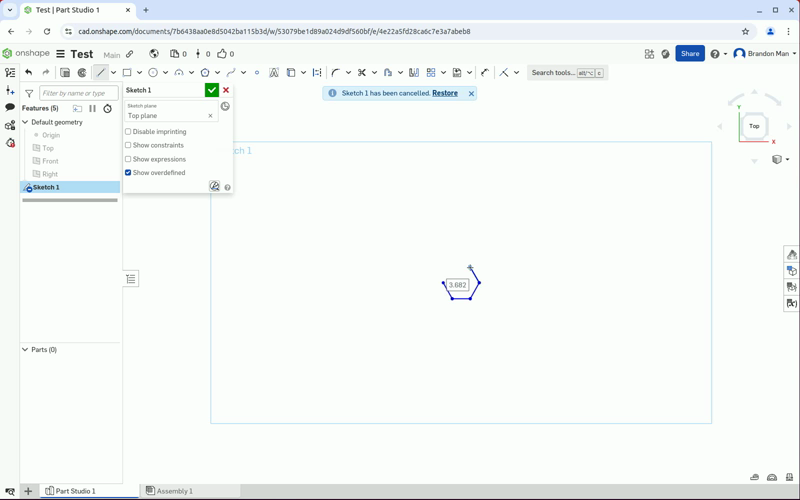
mouse_move(500, 267)
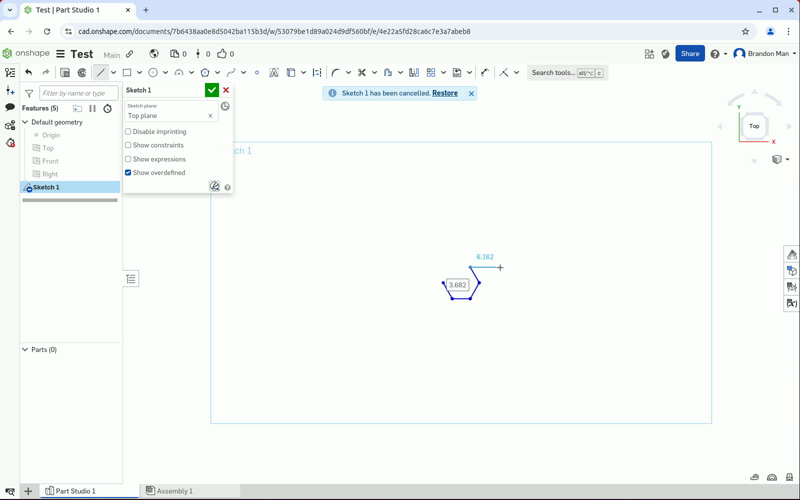
mouse_move(452, 267)
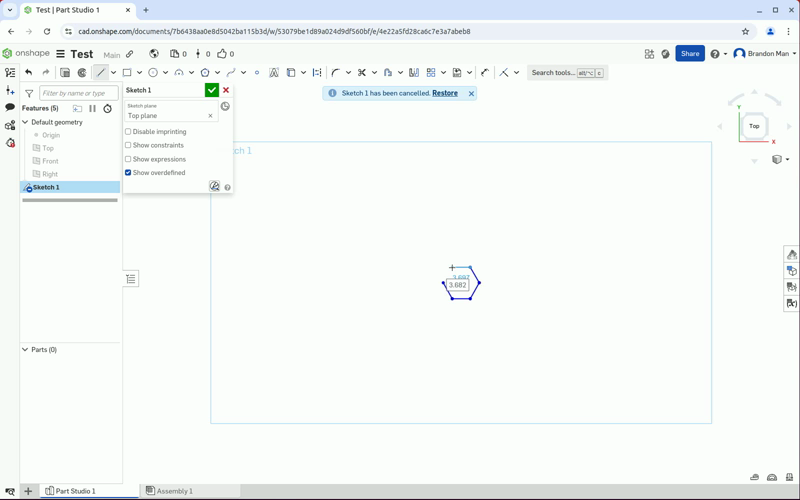
click(452, 267)
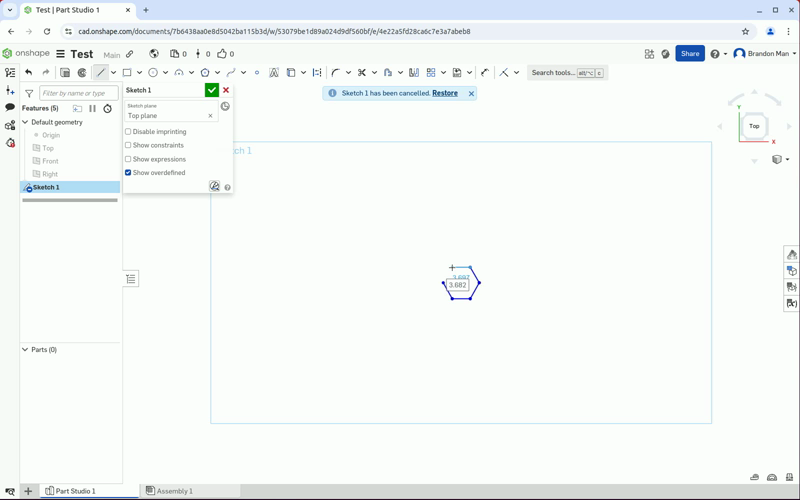
key_up(shift)
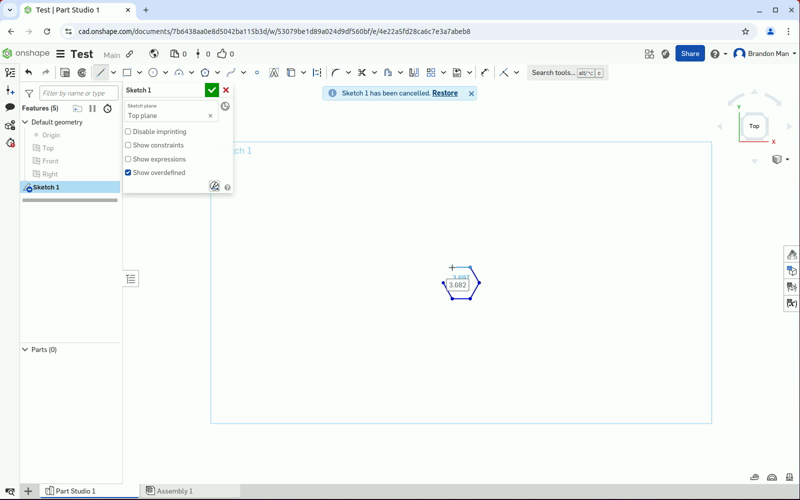
mouse_move(482, 267)
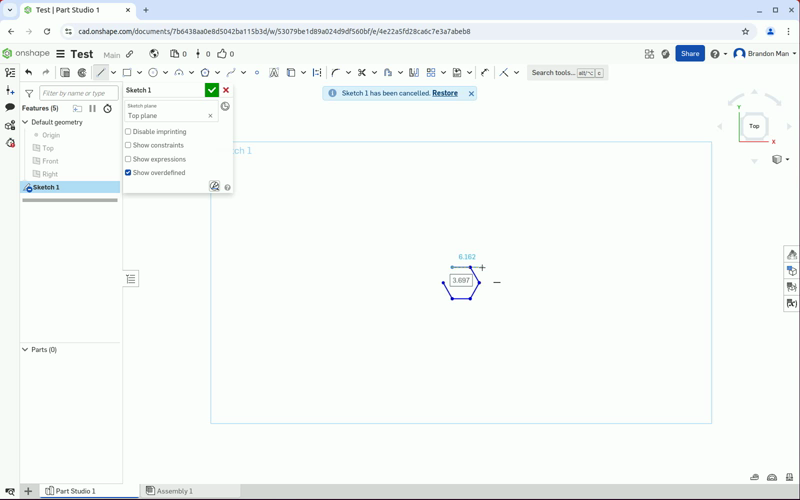
key_down(shift)
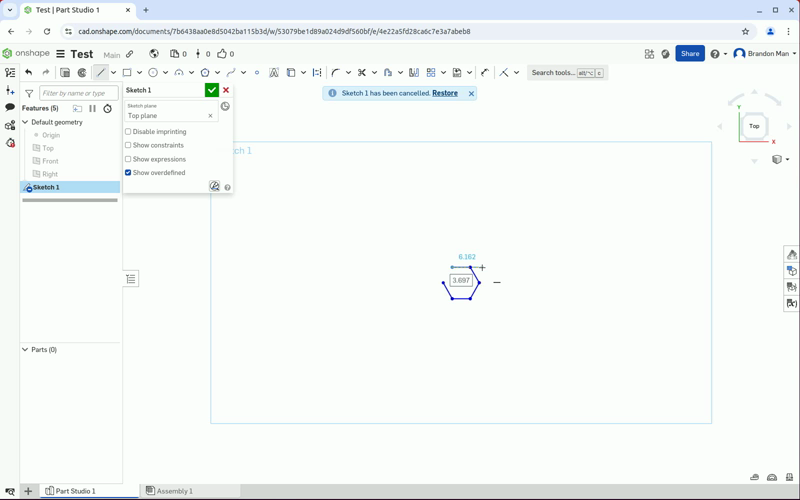
mouse_move(443, 282)
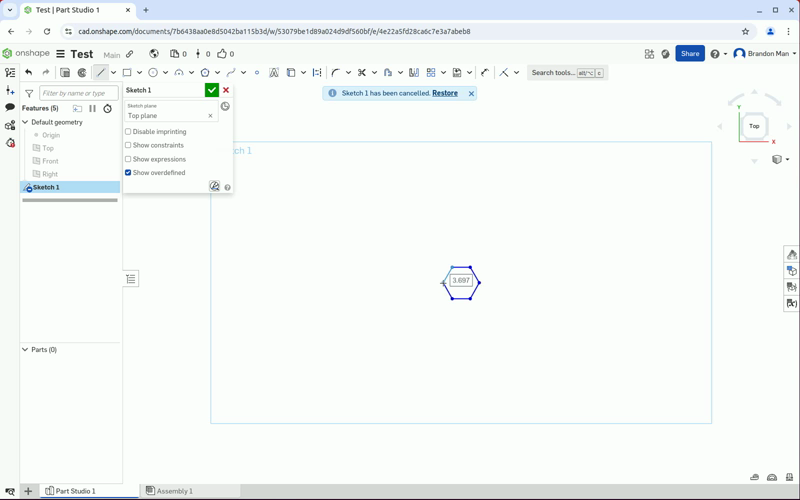
key_up(shift)
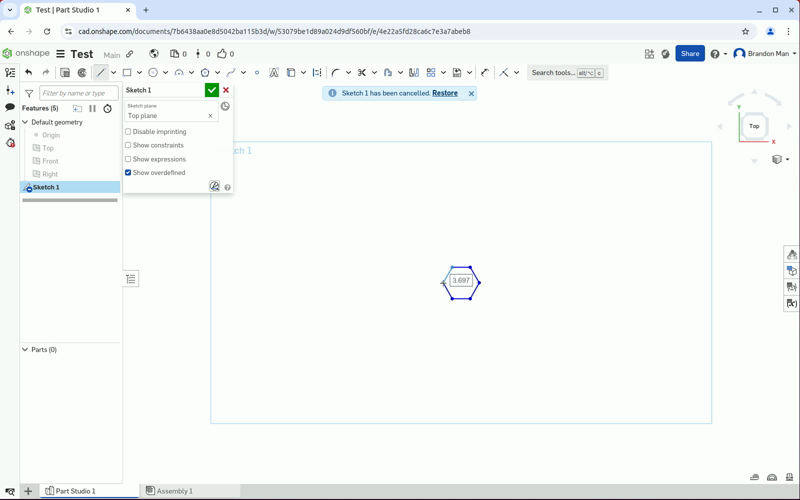
click(443, 282)
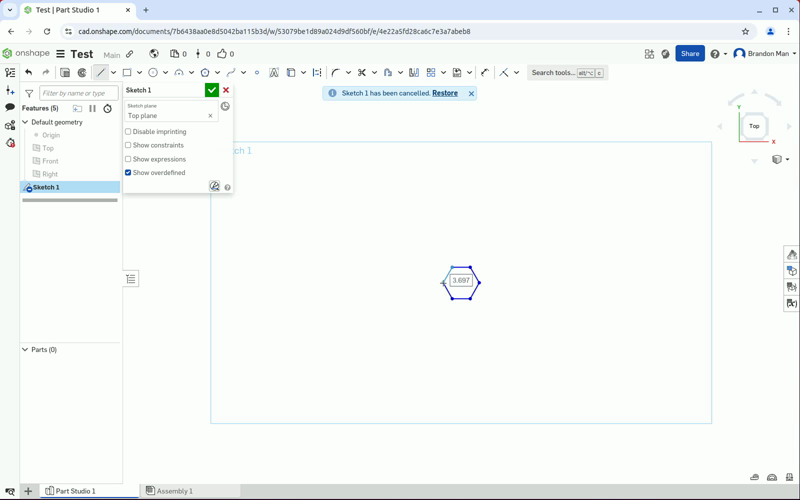
key(esc)
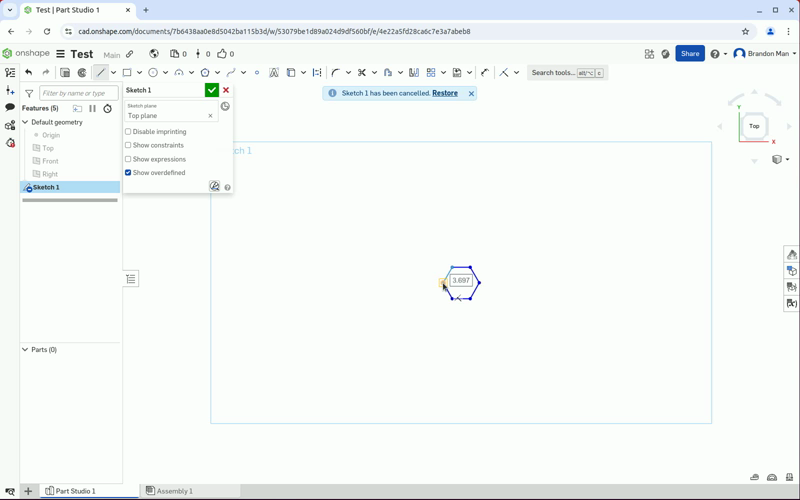
key(c)
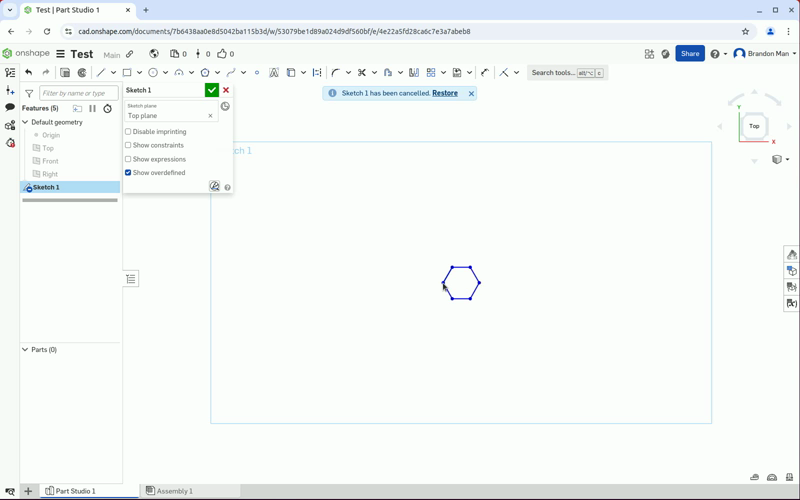
key_down(shift)
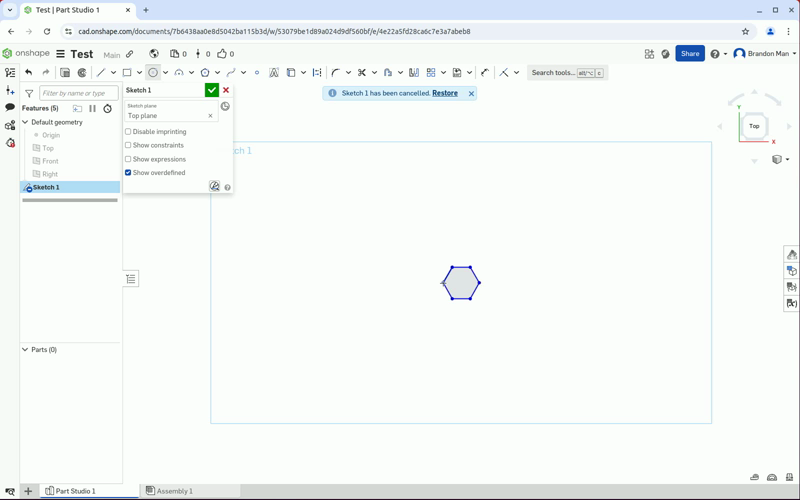
mouse_move(461, 282)
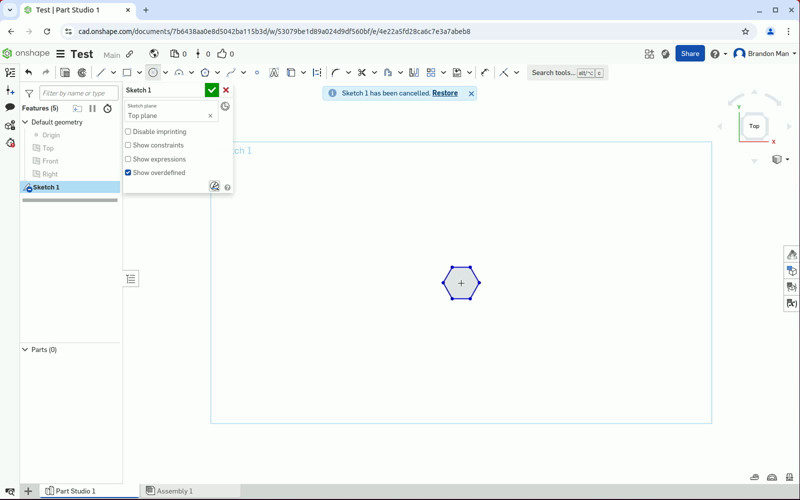
click(461, 282)
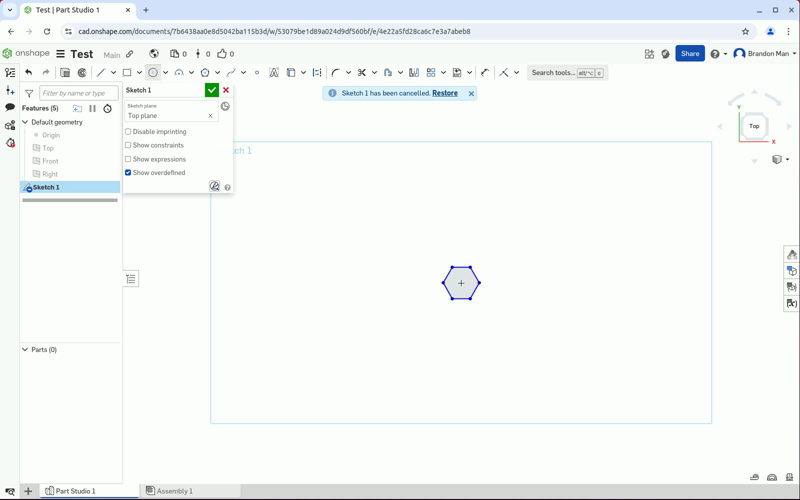
key_up(shift)
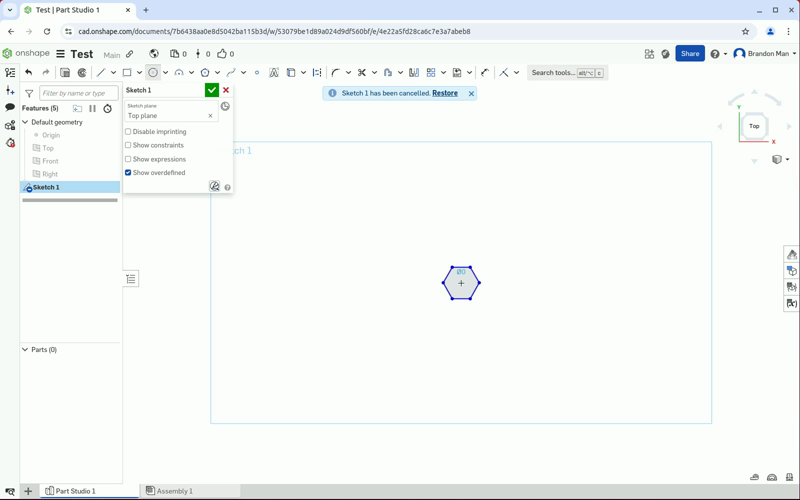
mouse_move(466, 282)
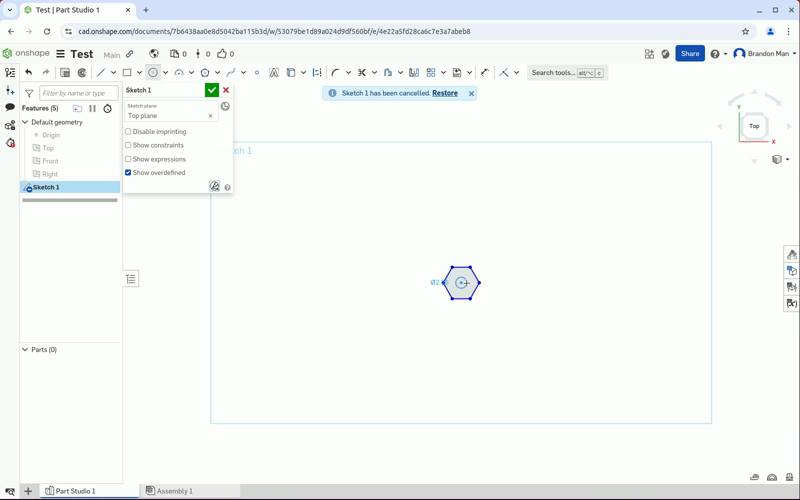
click(466, 282)
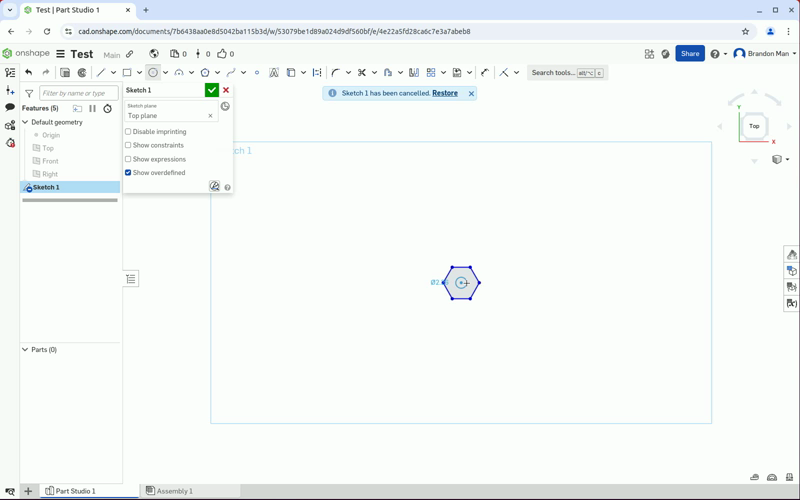
key(esc)
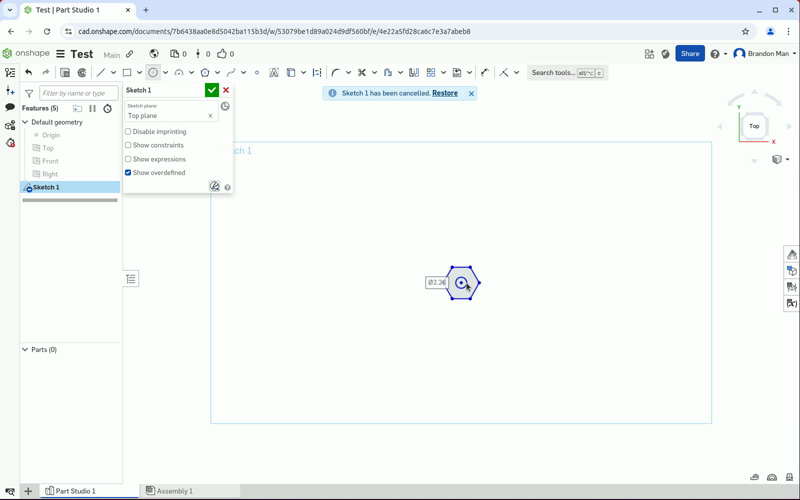
mouse_move(461, 272)
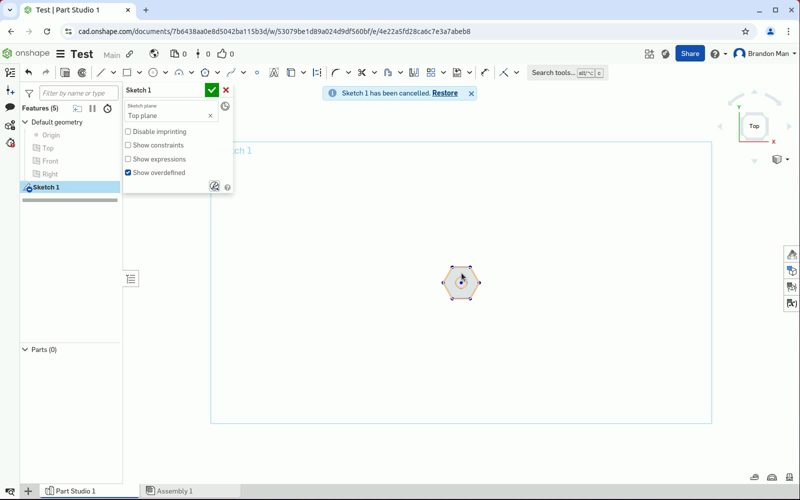
scroll(6)
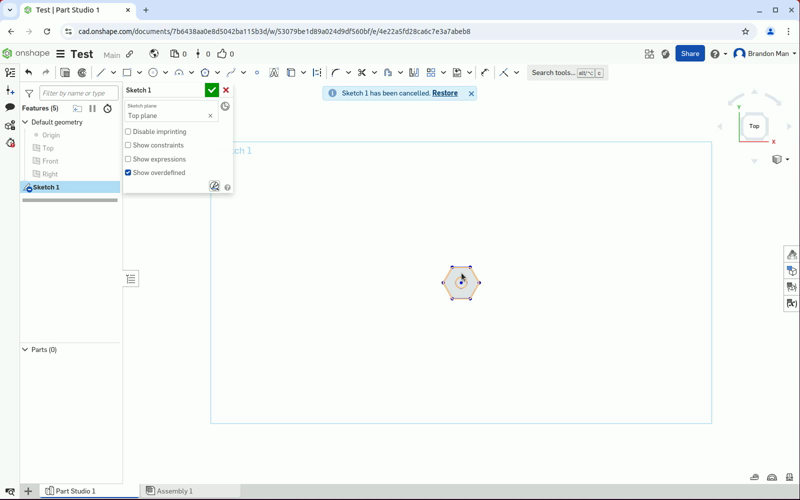
scroll(6)
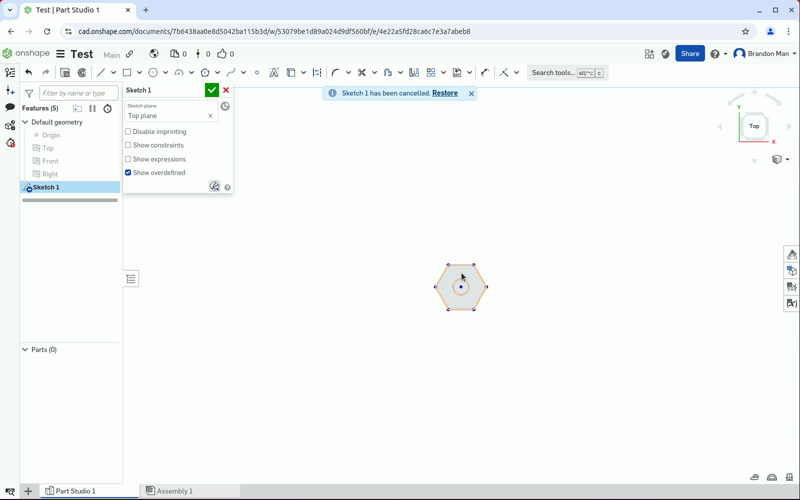
scroll(6)
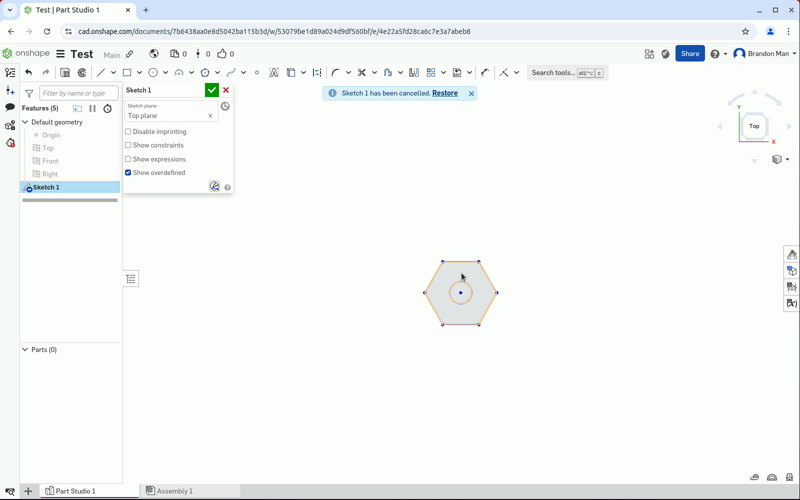
scroll(6)
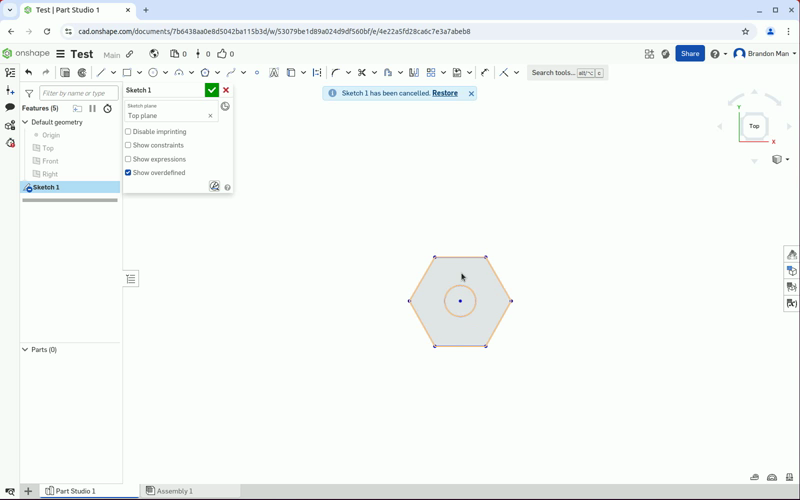
scroll(6)
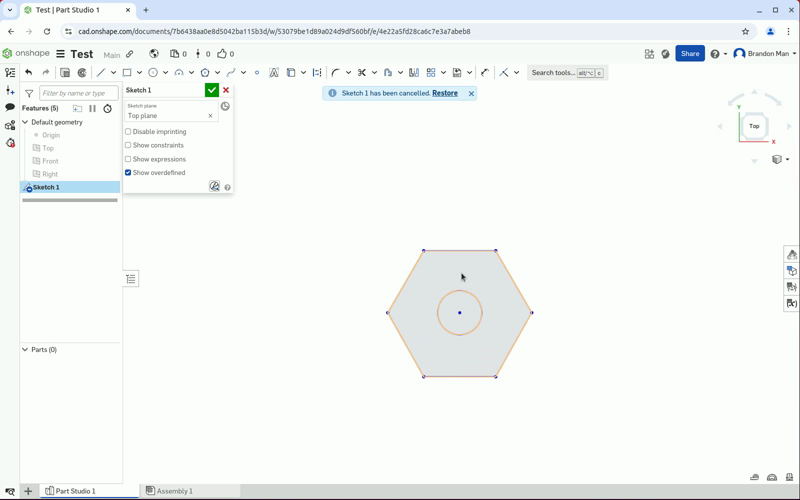
scroll(6)
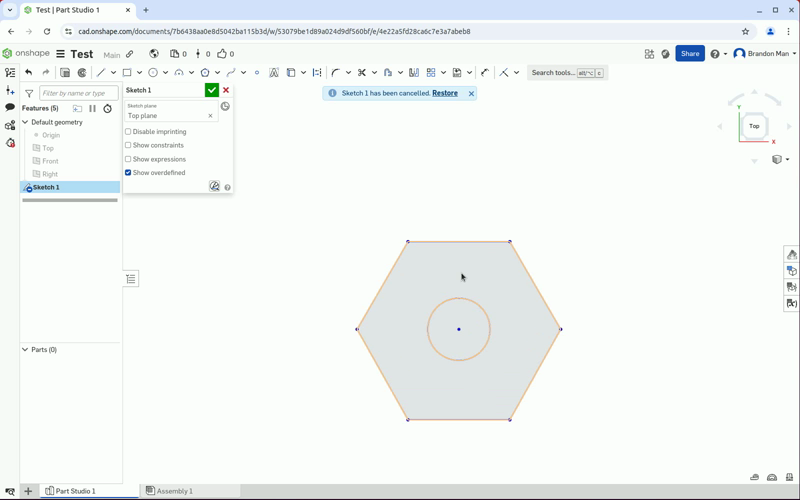
scroll(6)
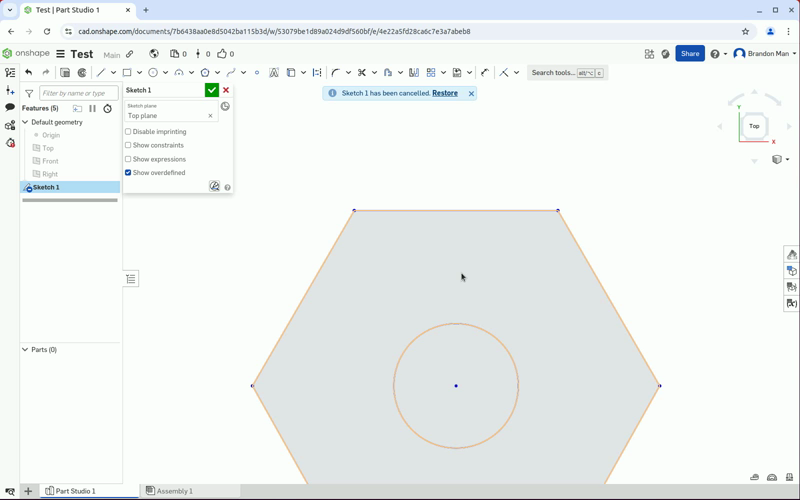
click(461, 272)
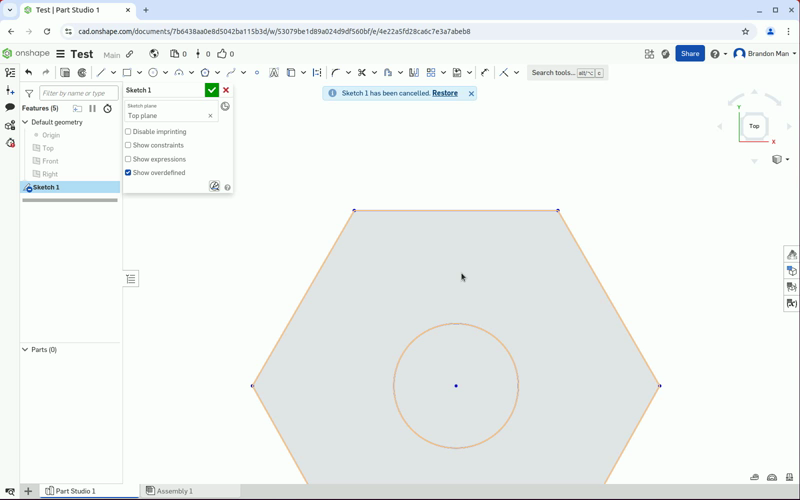
scroll(-6)
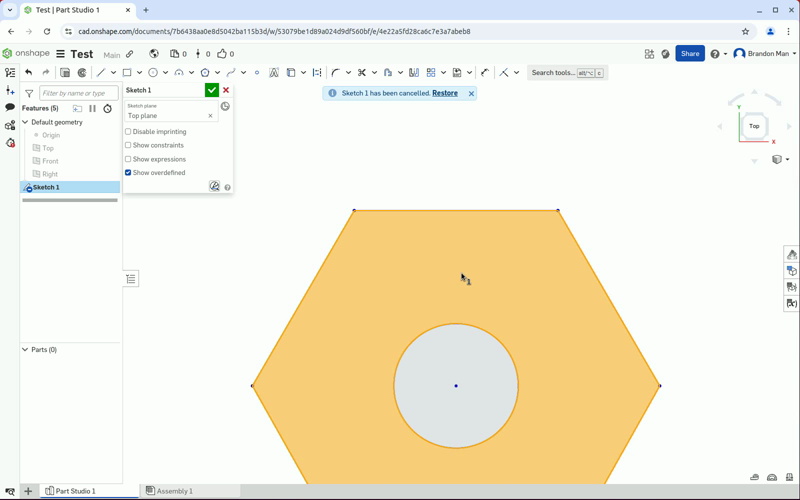
scroll(-6)
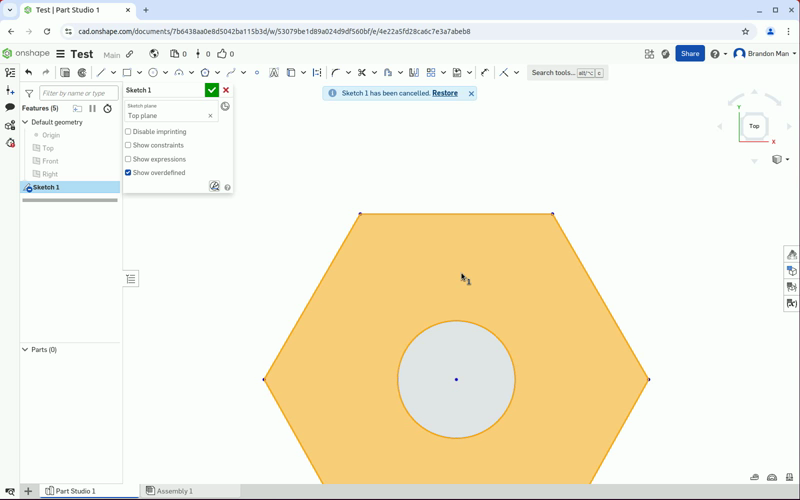
scroll(-6)
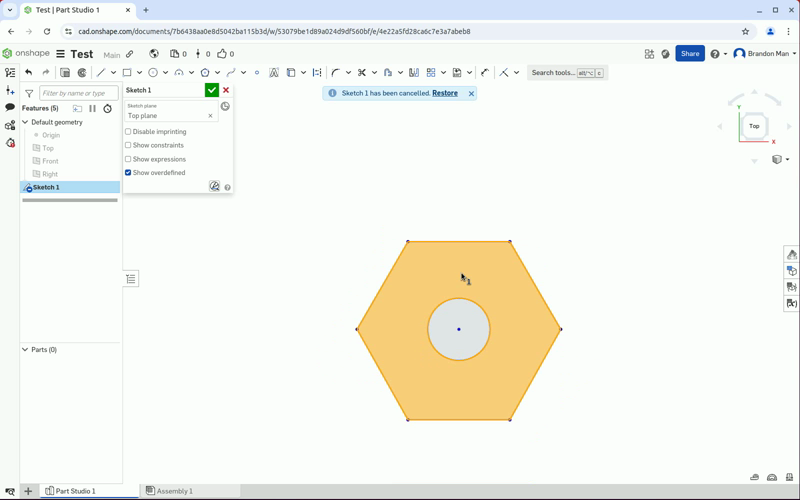
scroll(-6)
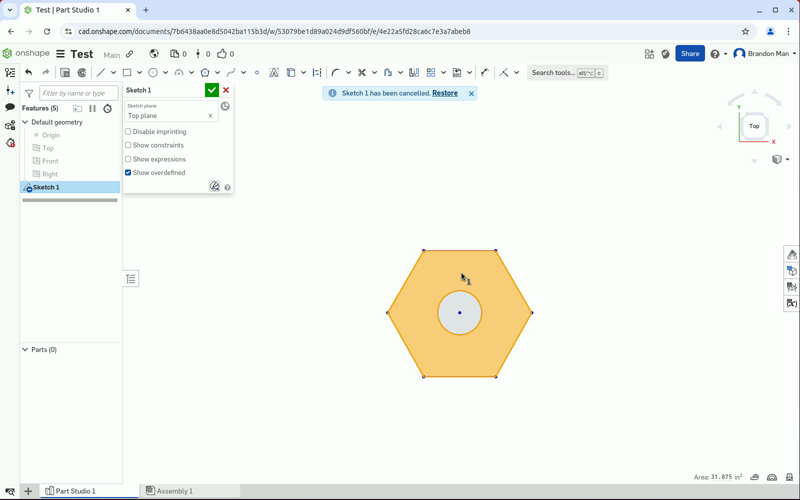
scroll(-6)
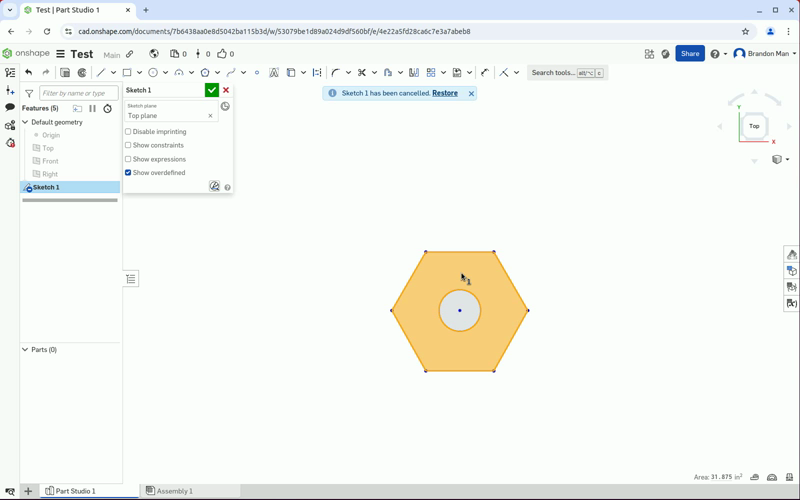
scroll(-6)
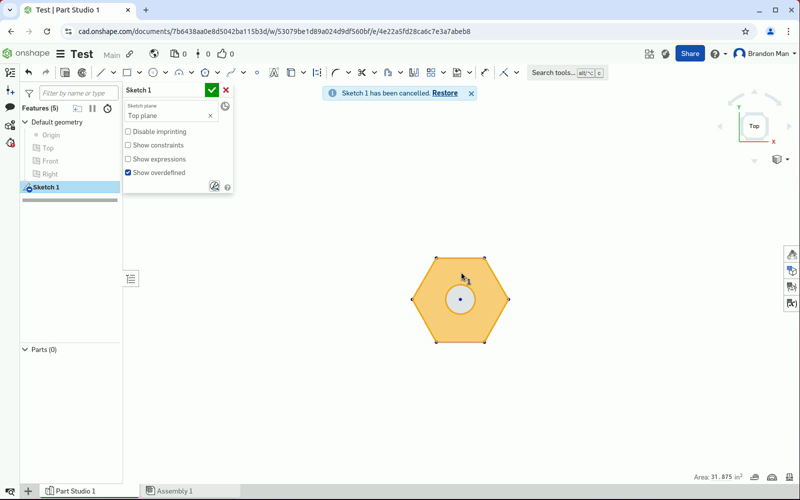
scroll(-6)
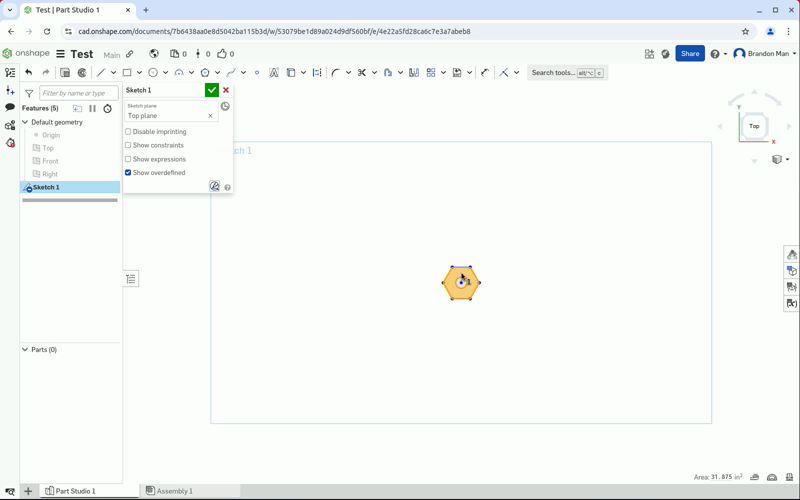
mouse_move(73, 352)
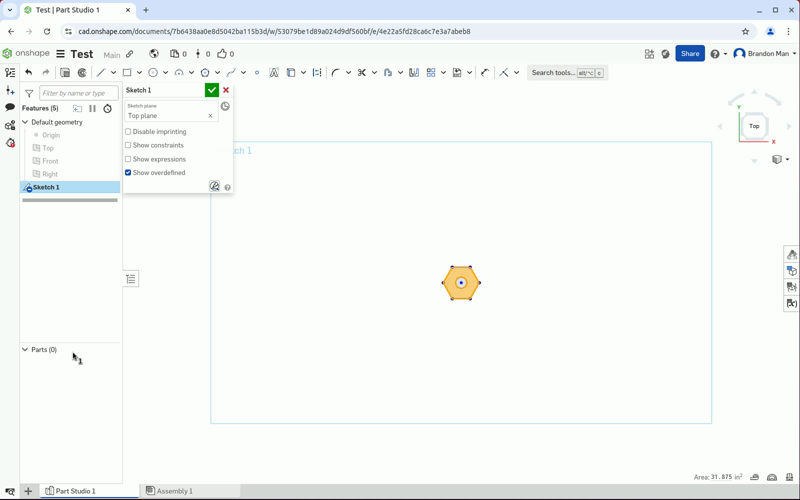
key(shift+y)
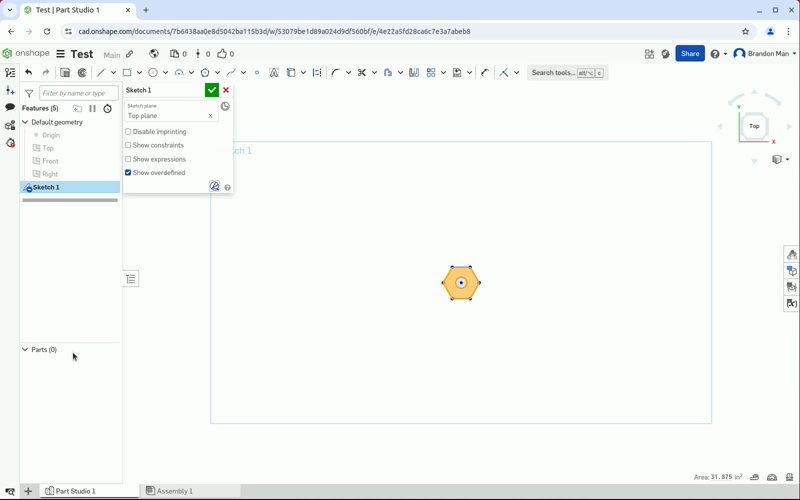
key(shift+e)
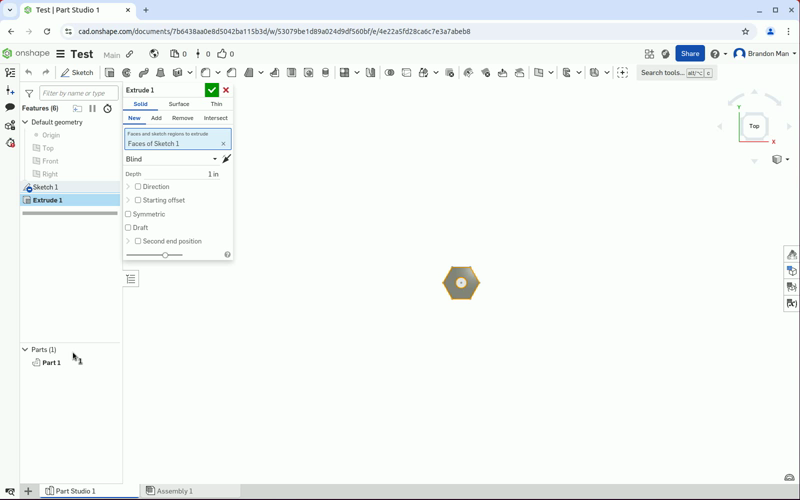
mouse_move(143, 106)
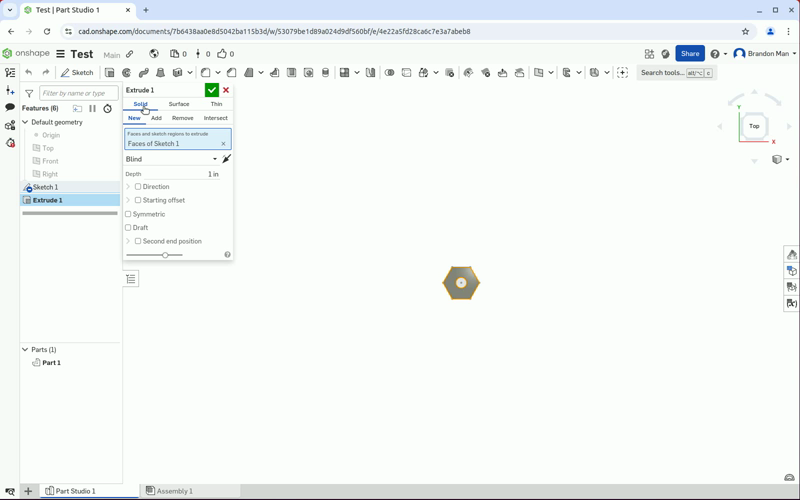
click(143, 106)
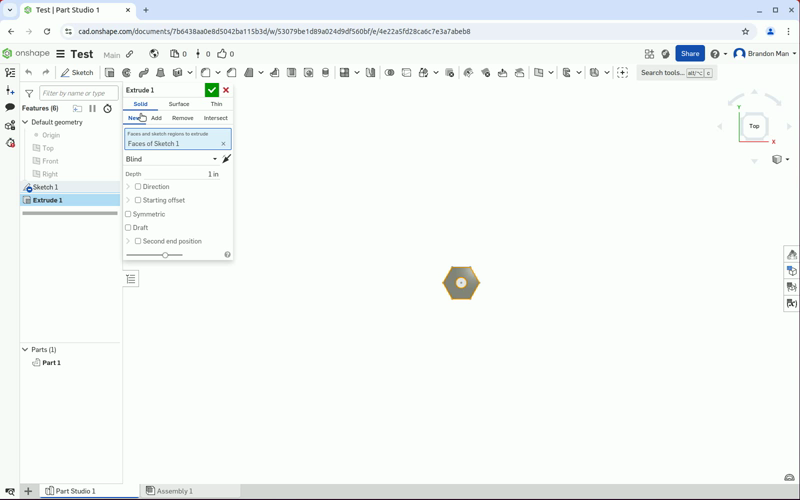
mouse_move(137, 120)
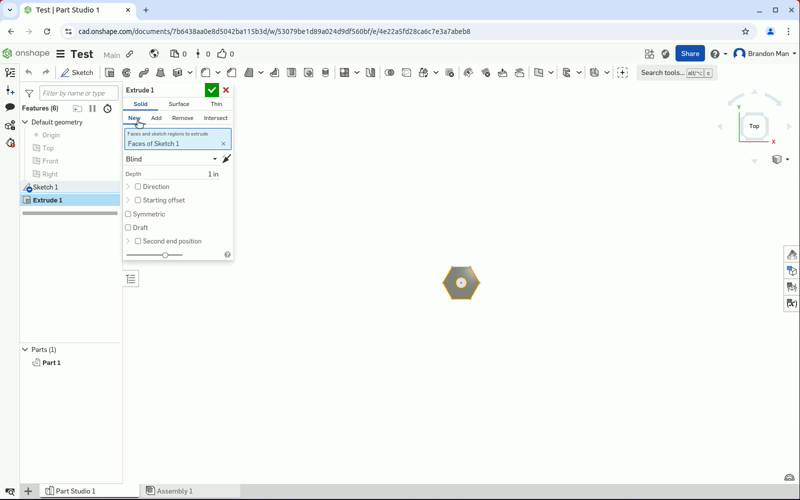
click(137, 120)
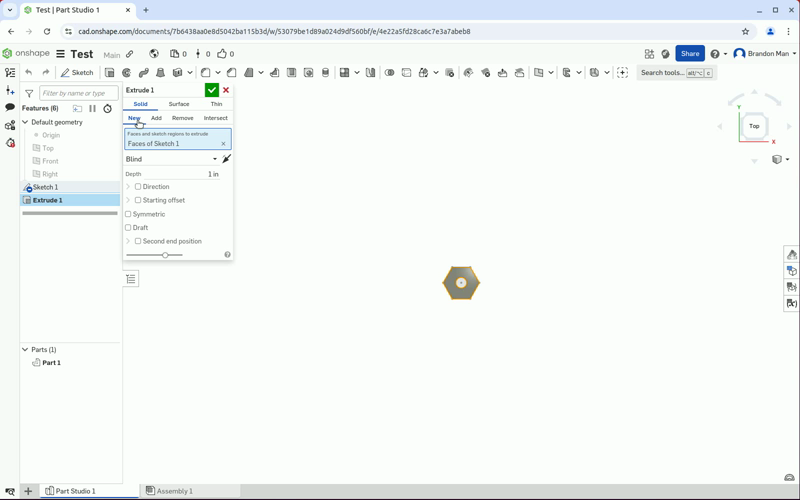
key(tab, 4)
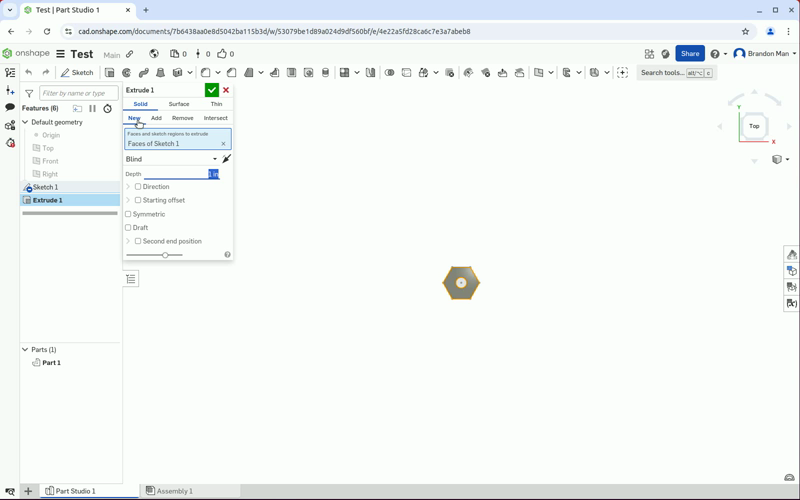
text(3.129)
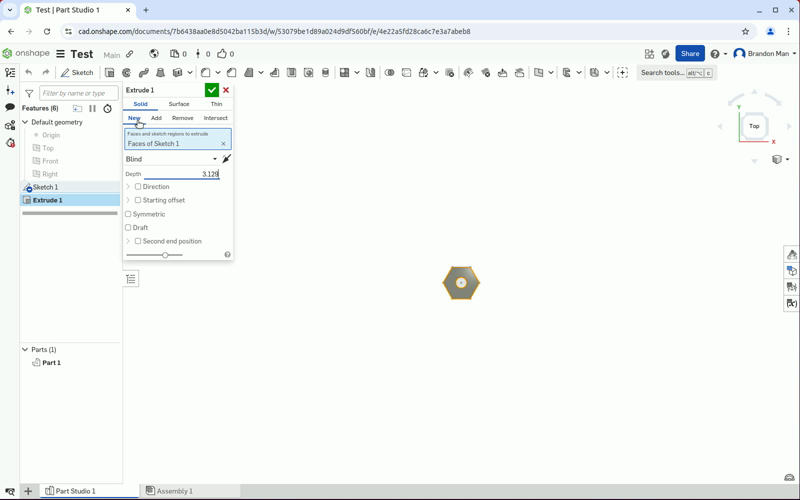
key(enter)
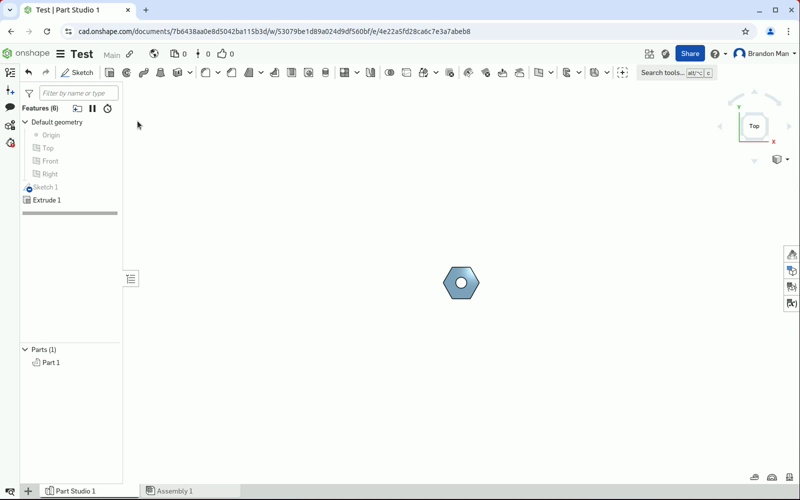
key(shift+h)
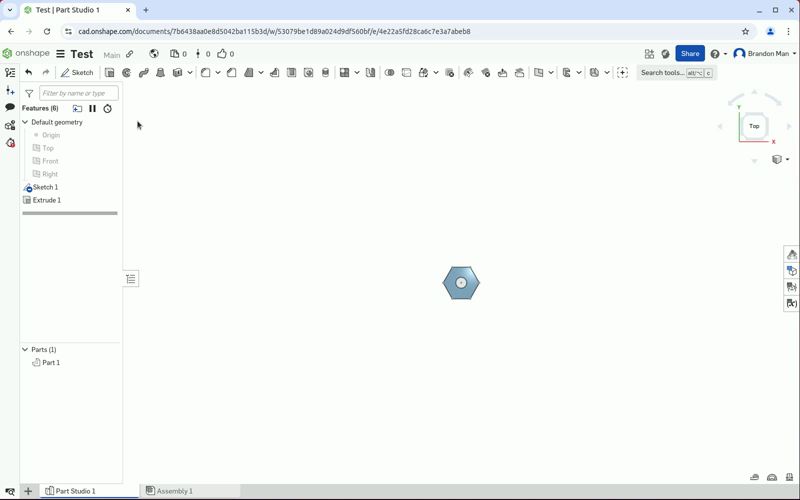
key(shift+h)
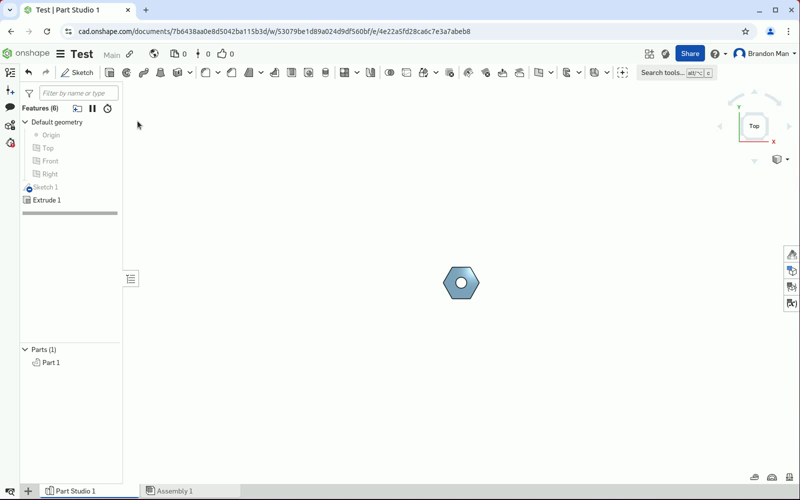
mouse_move(73, 189)
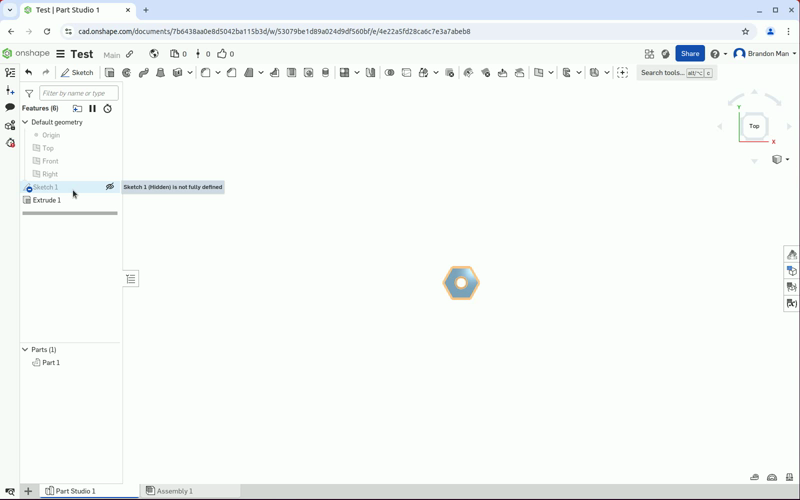
click(73, 189)
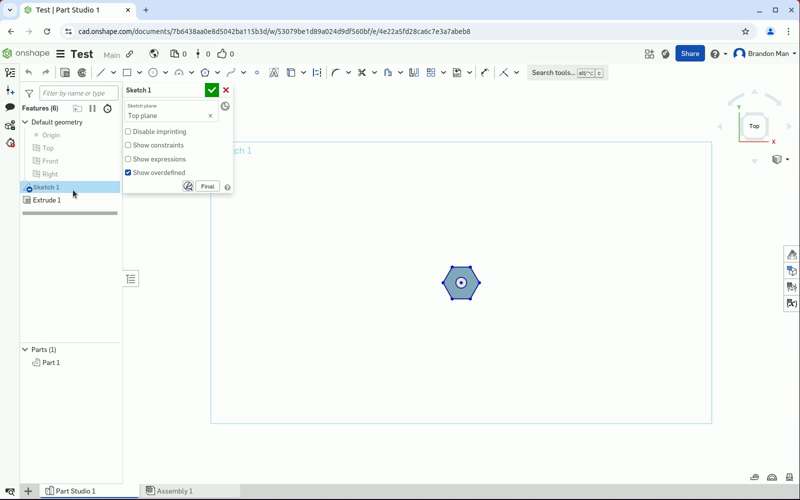
mouse_move(229, 92)
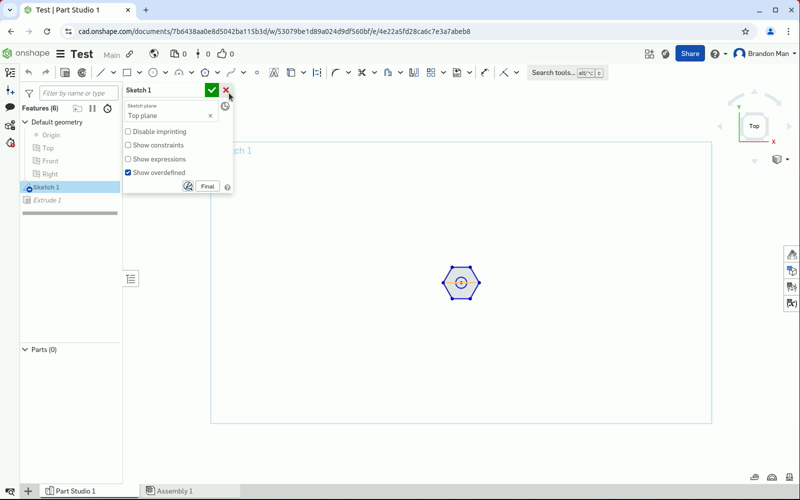
click(229, 92)
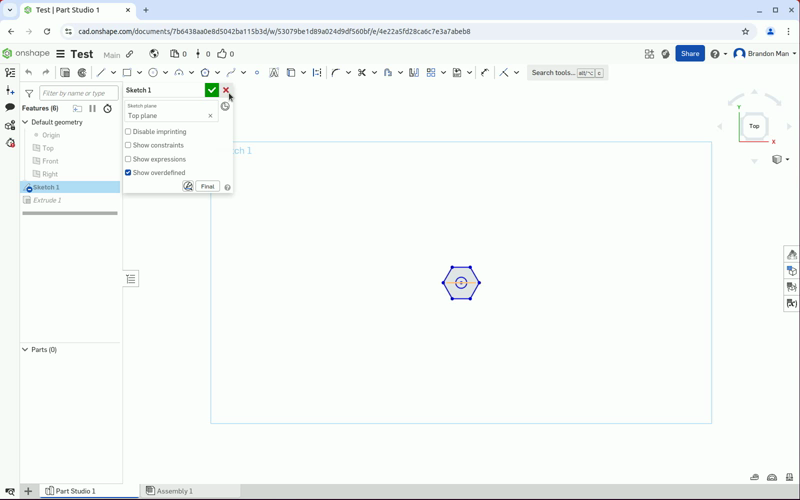
key(shift+s)
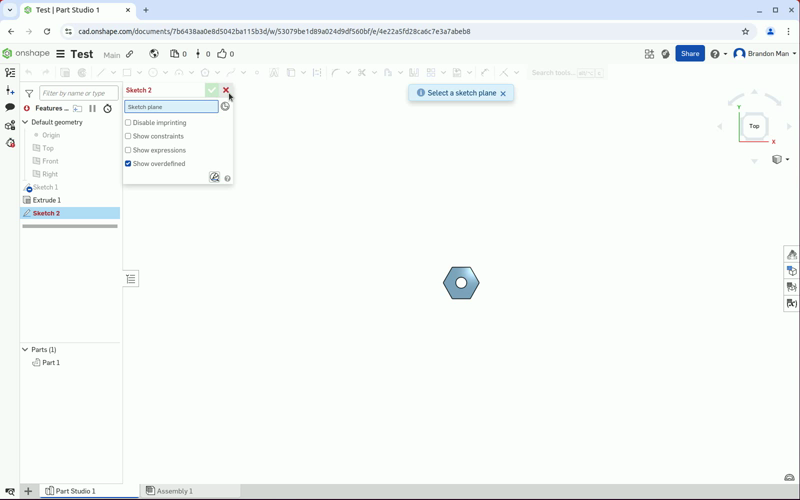
mouse_move(73, 150)
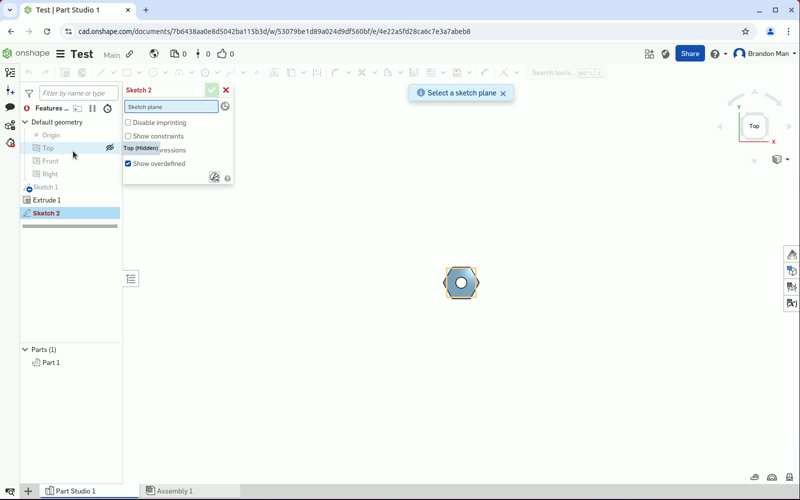
click(73, 150)
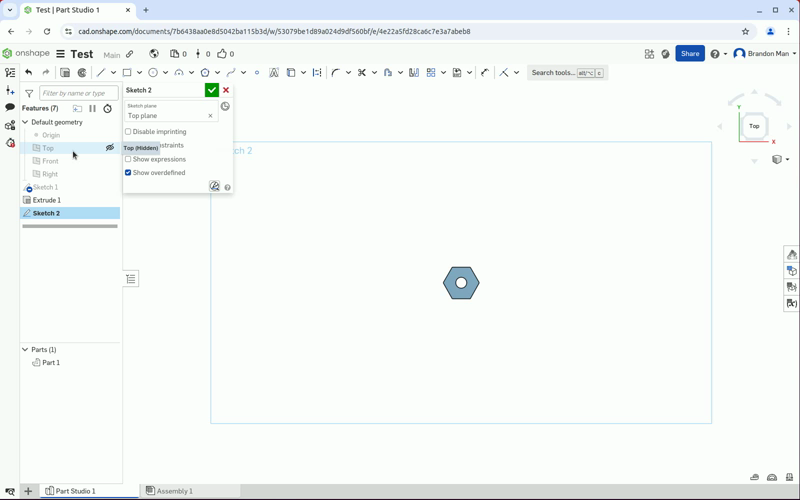
mouse_move(73, 352)
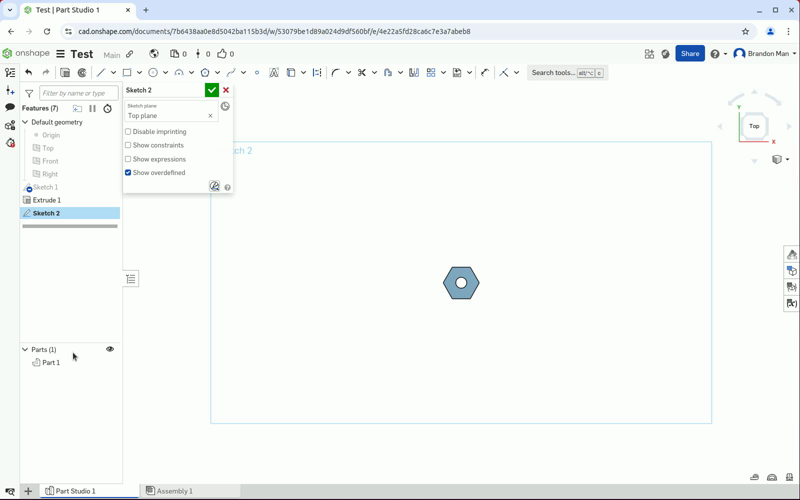
key(y)
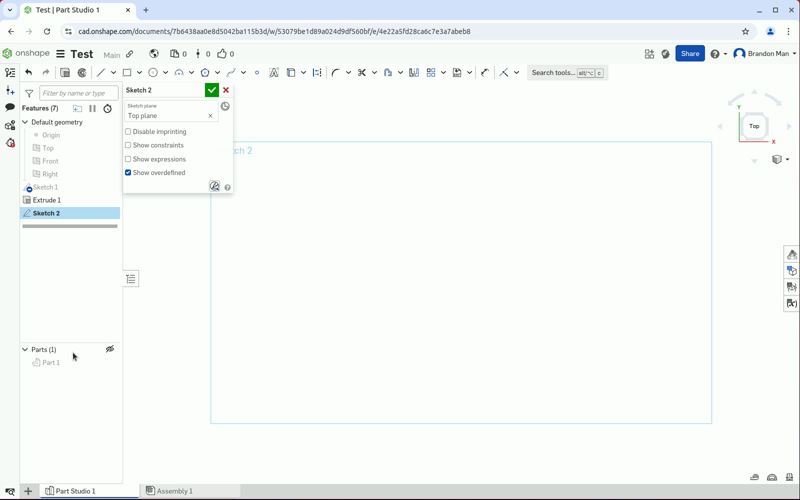
key(c)
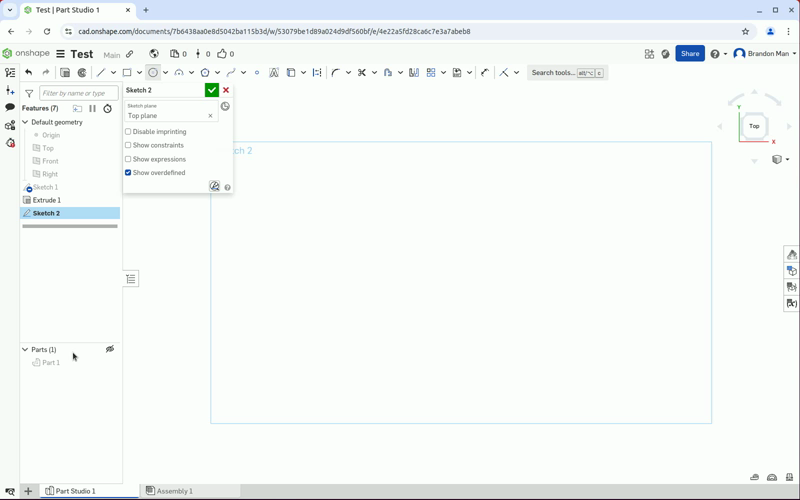
key_down(shift)
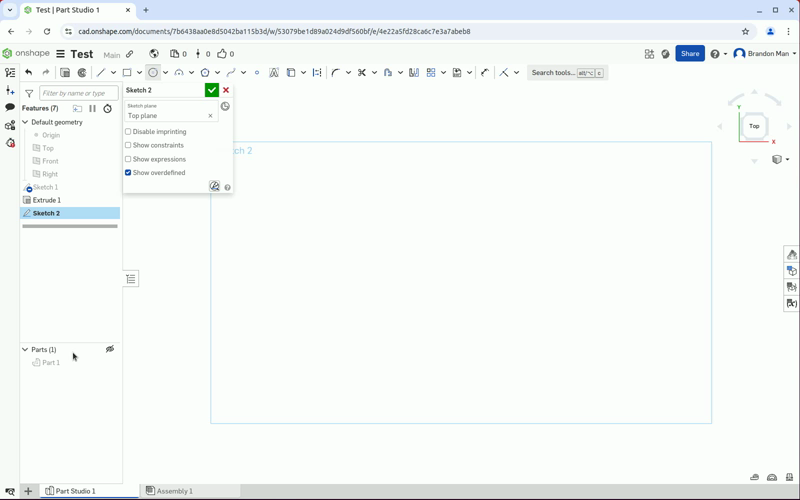
mouse_move(461, 282)
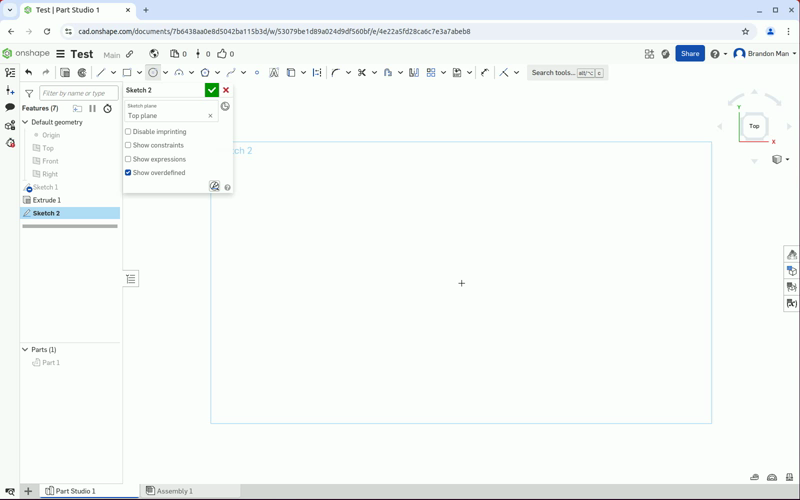
click(461, 282)
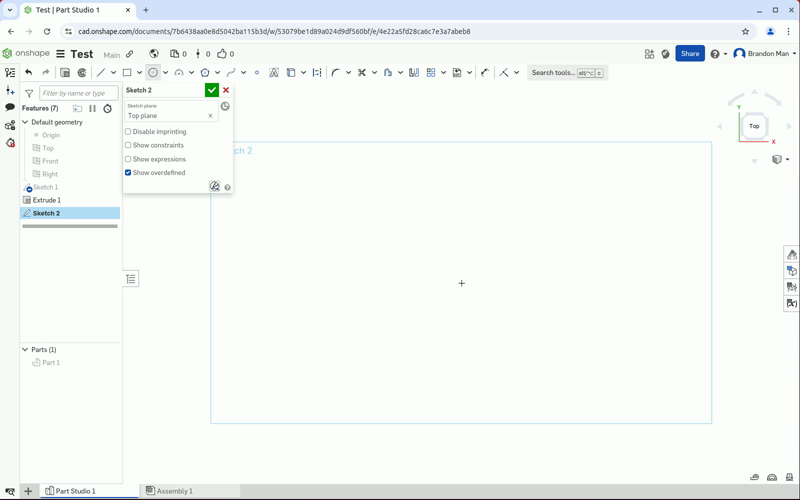
key_up(shift)
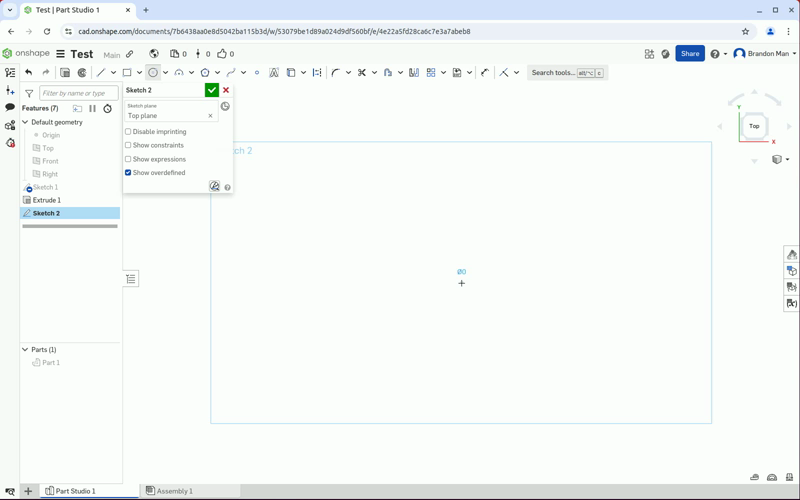
mouse_move(467, 282)
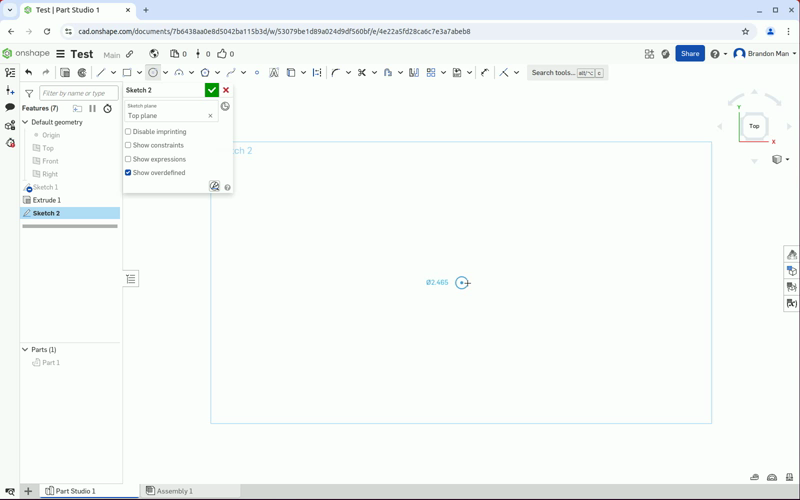
click(467, 282)
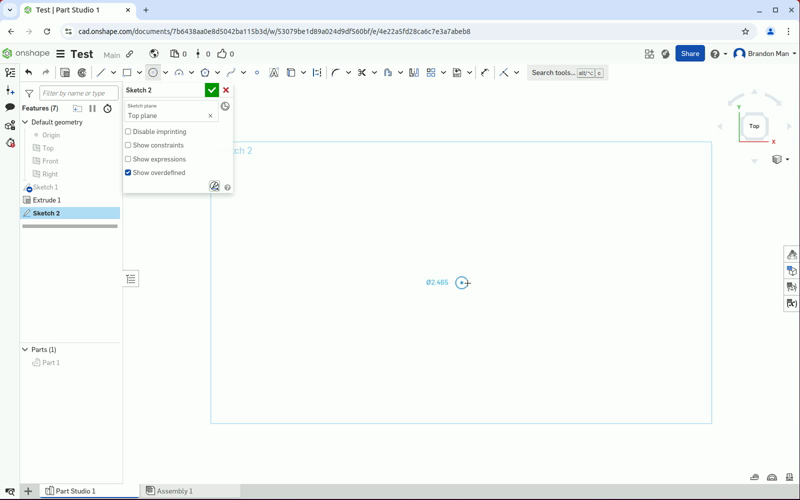
key(esc)
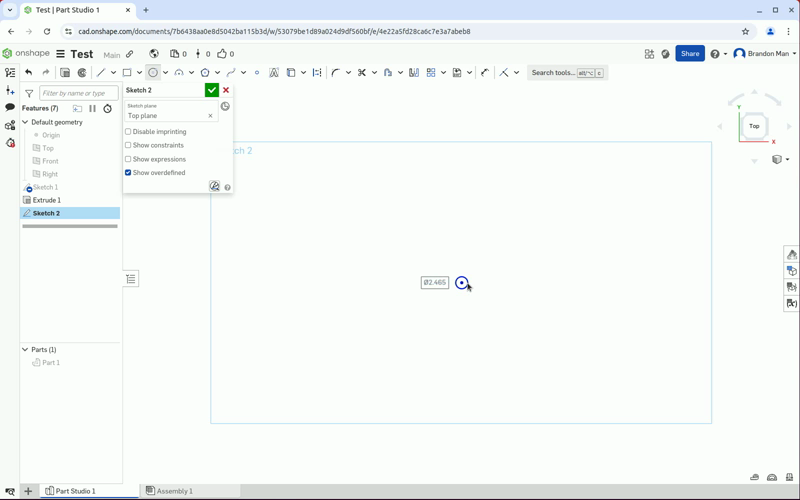
mouse_move(465, 279)
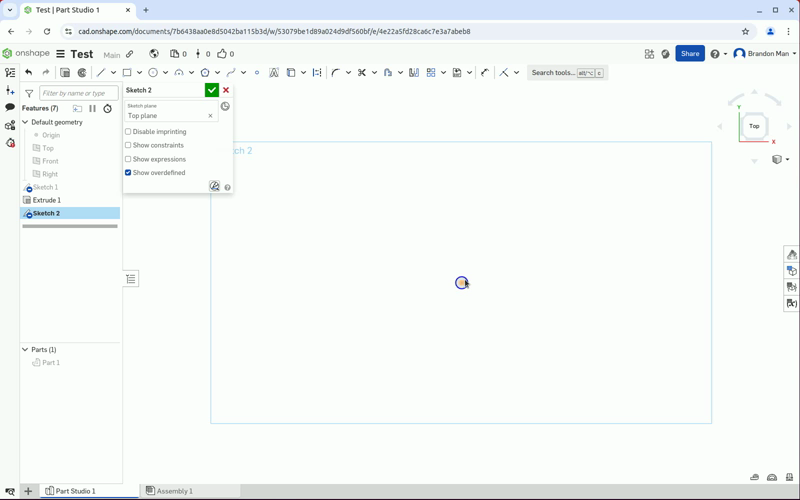
scroll(6)
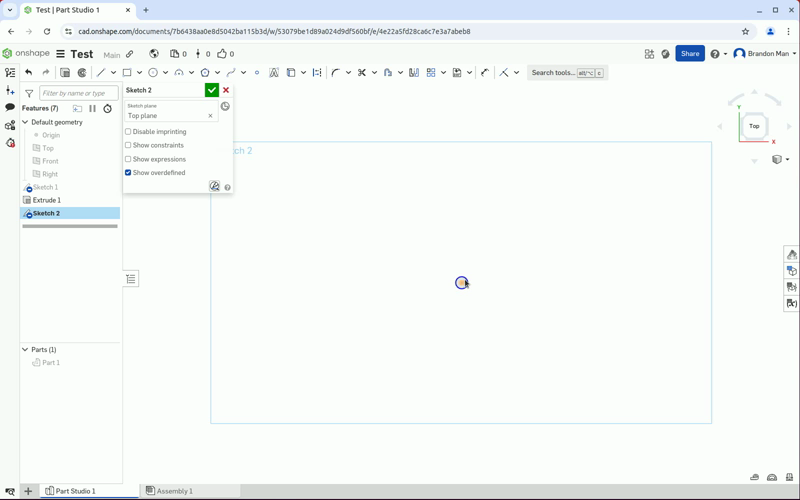
scroll(6)
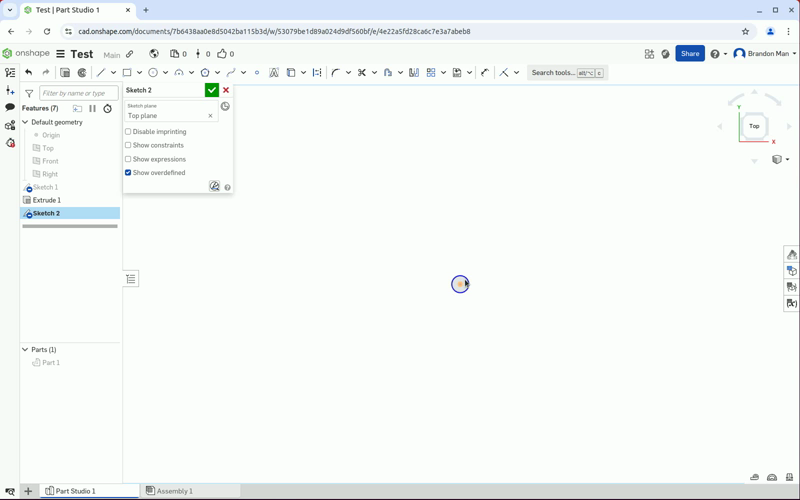
scroll(6)
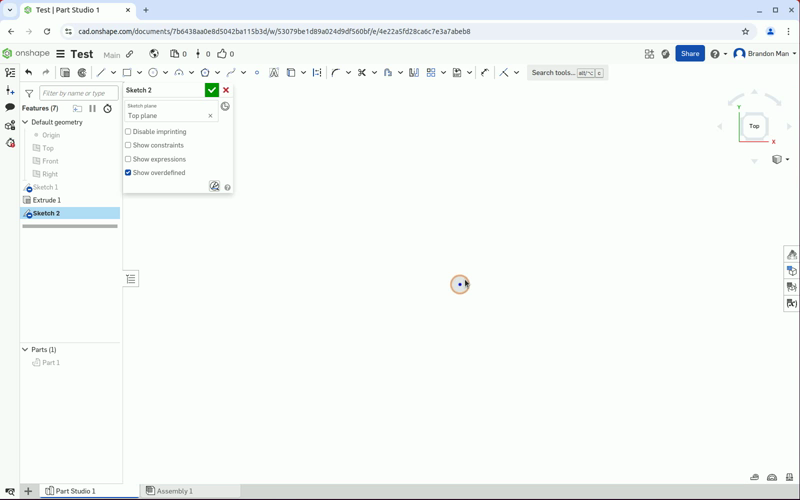
scroll(6)
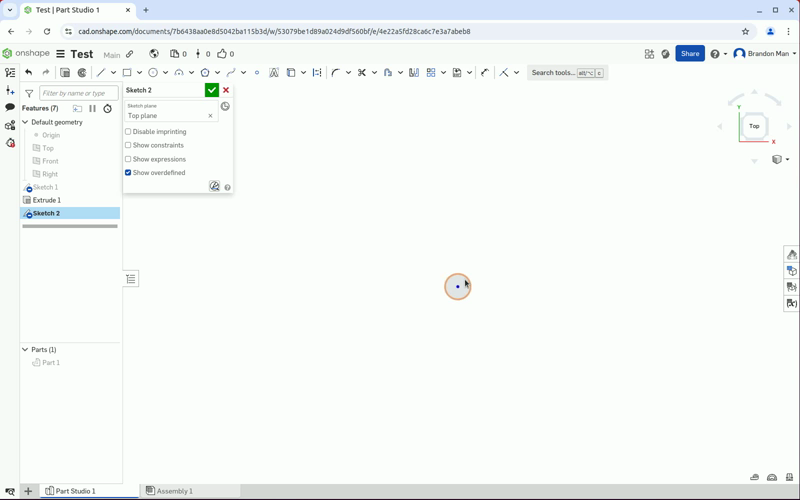
scroll(6)
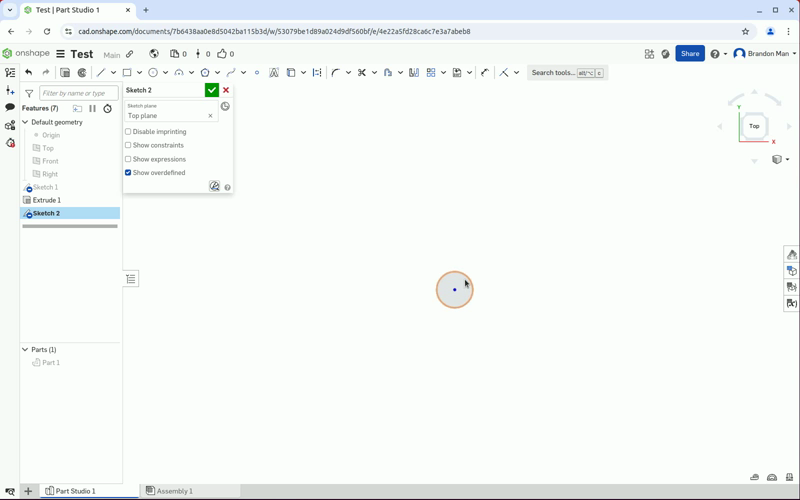
scroll(6)
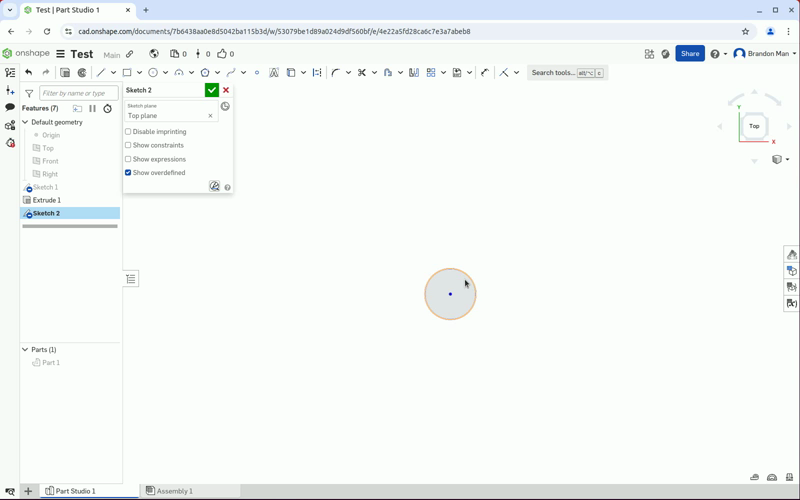
scroll(6)
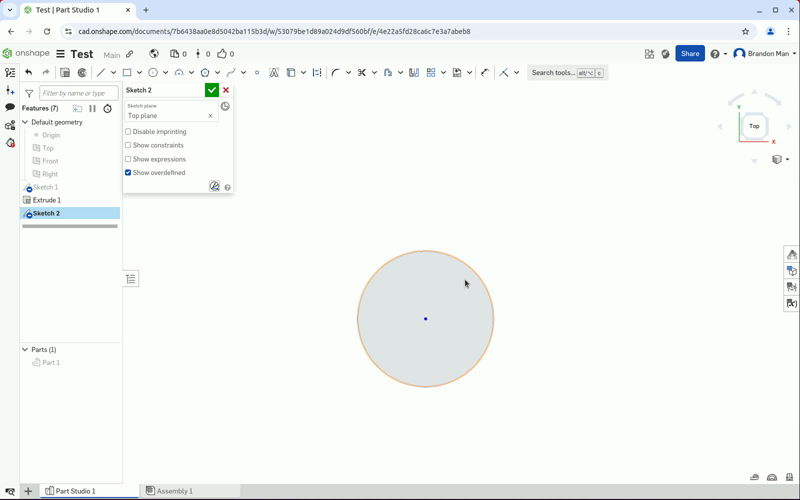
click(465, 279)
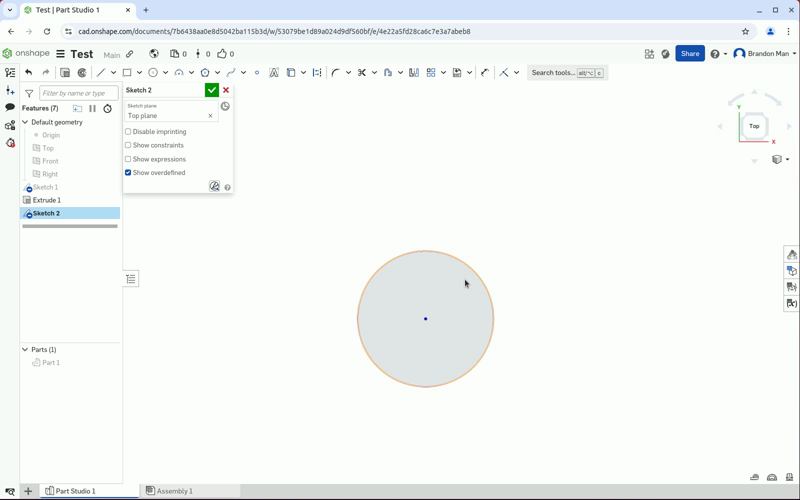
scroll(-6)
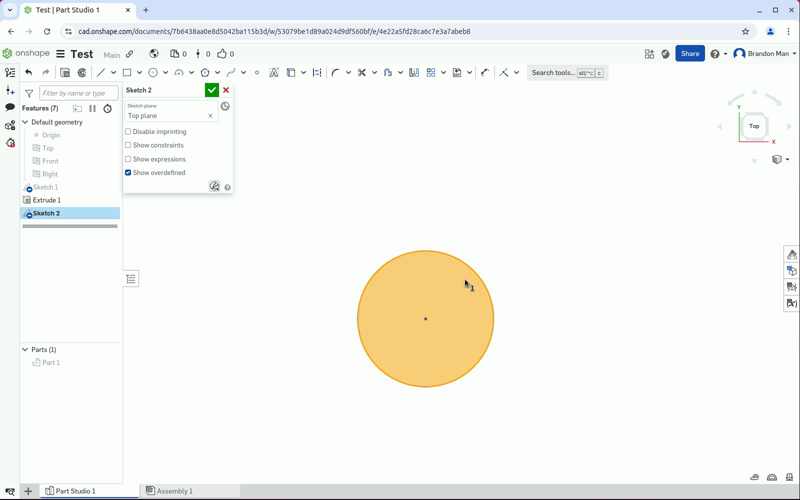
scroll(-6)
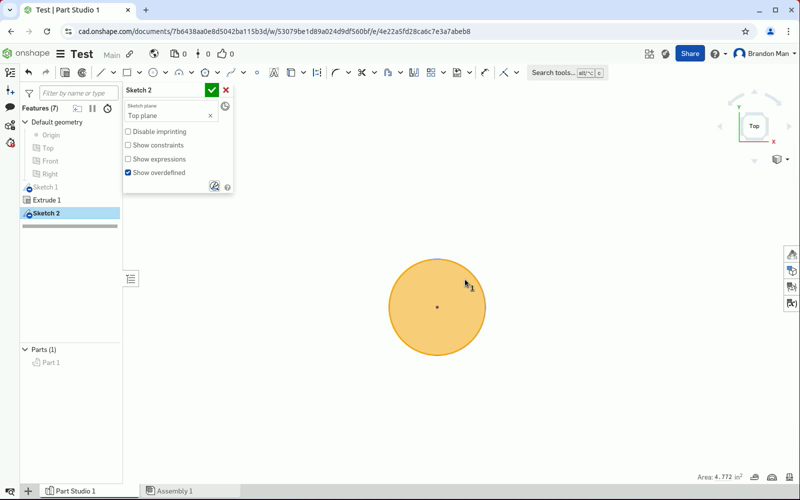
scroll(-6)
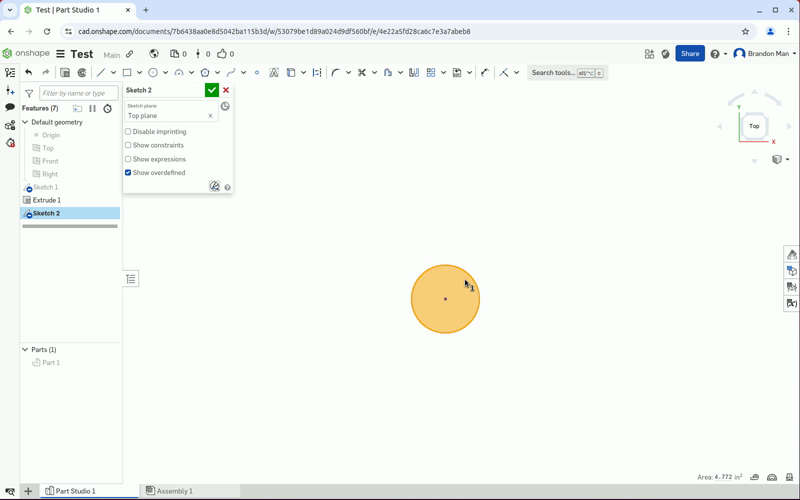
scroll(-6)
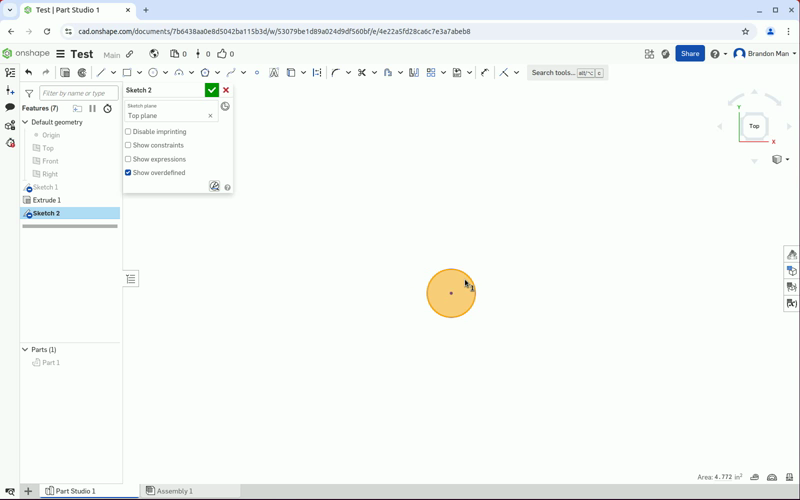
scroll(-6)
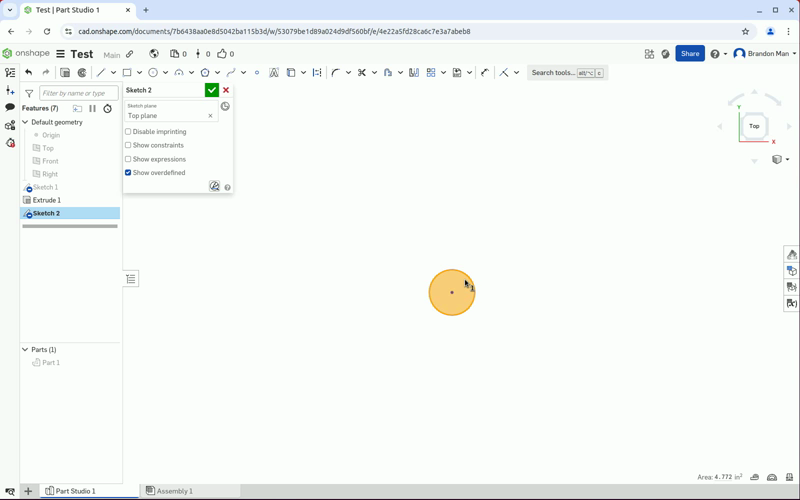
scroll(-6)
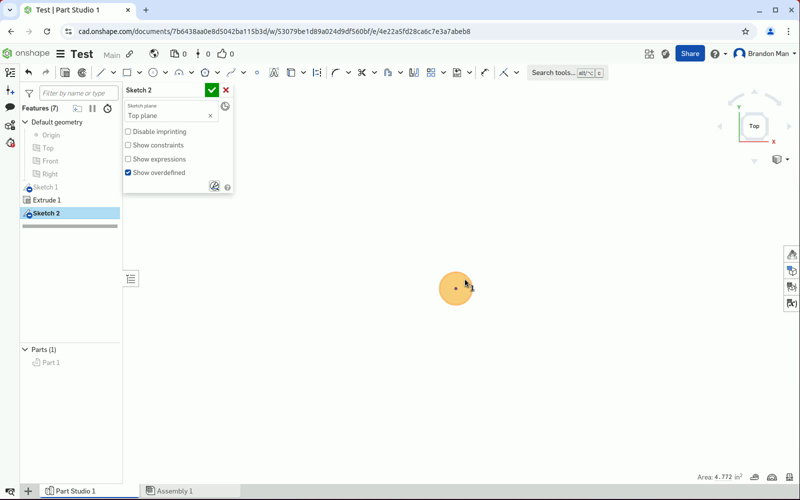
scroll(-6)
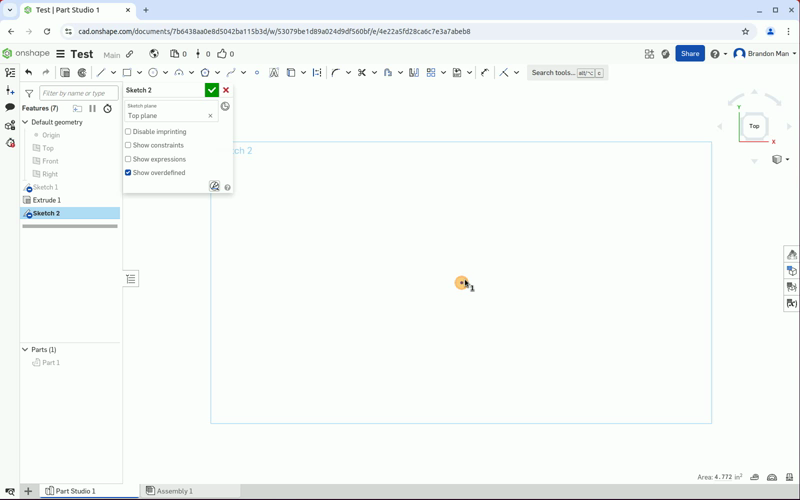
mouse_move(73, 352)
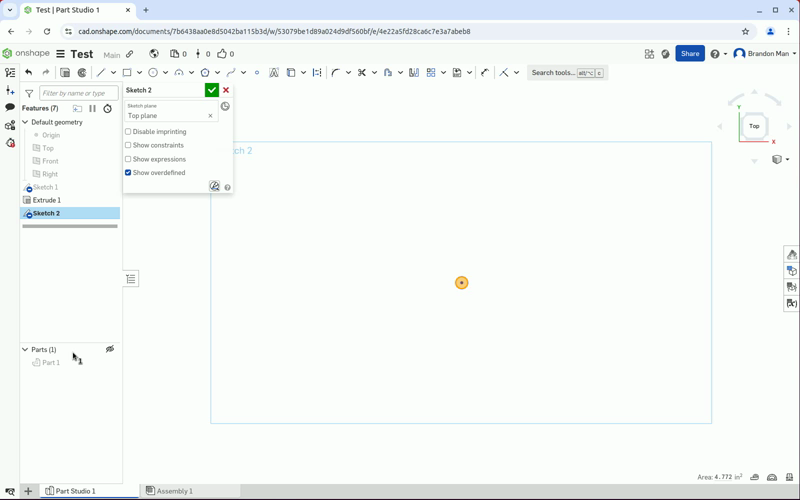
key(shift+y)
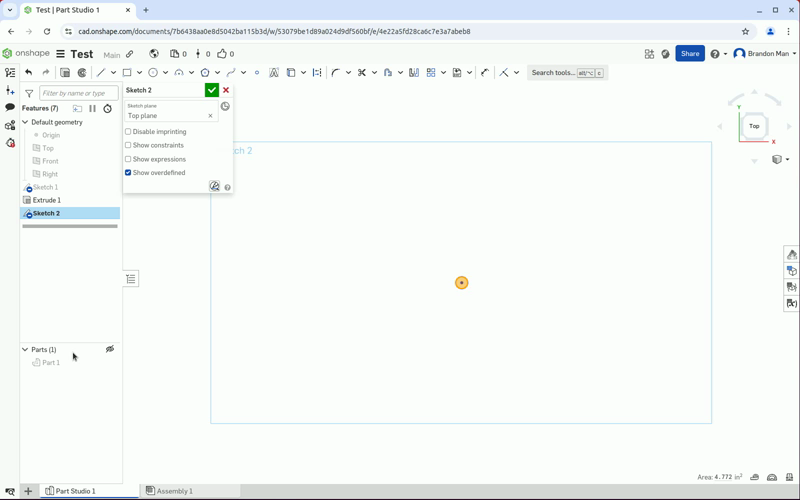
key(shift+e)
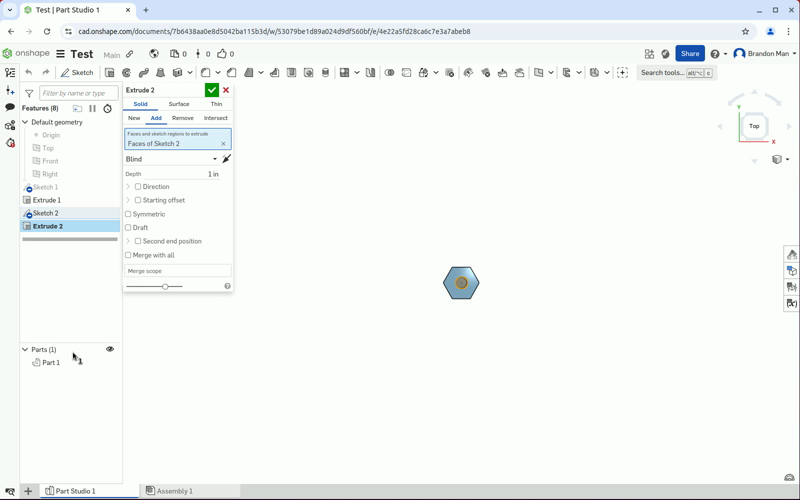
mouse_move(143, 106)
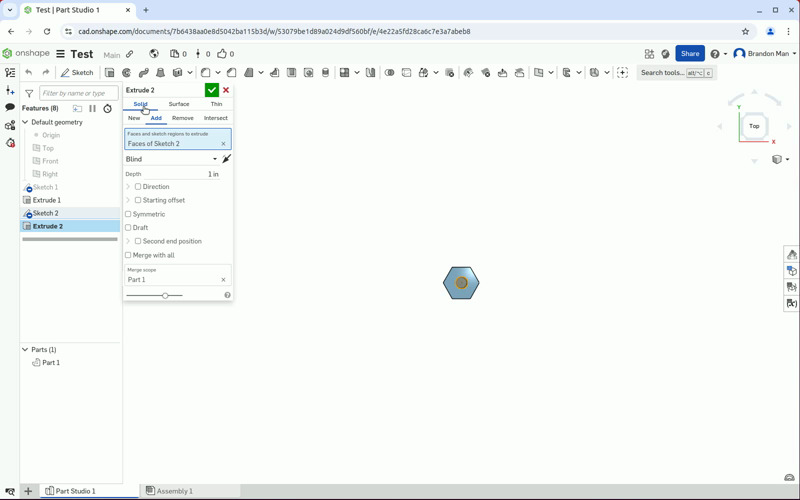
click(143, 106)
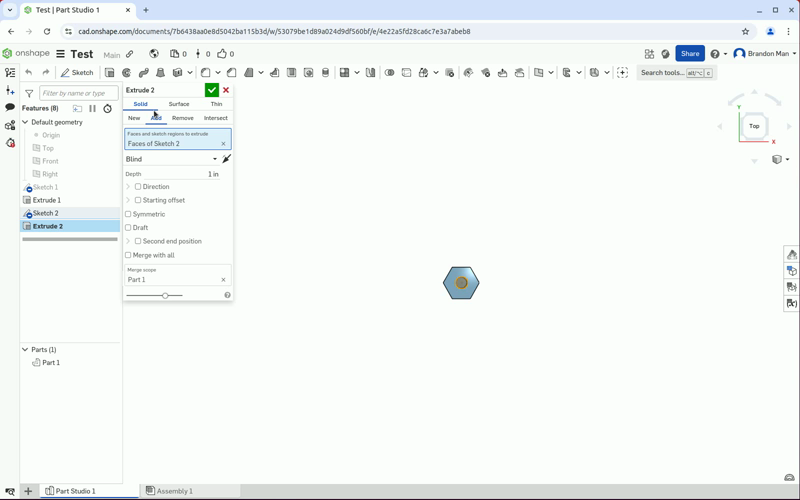
mouse_move(186, 120)
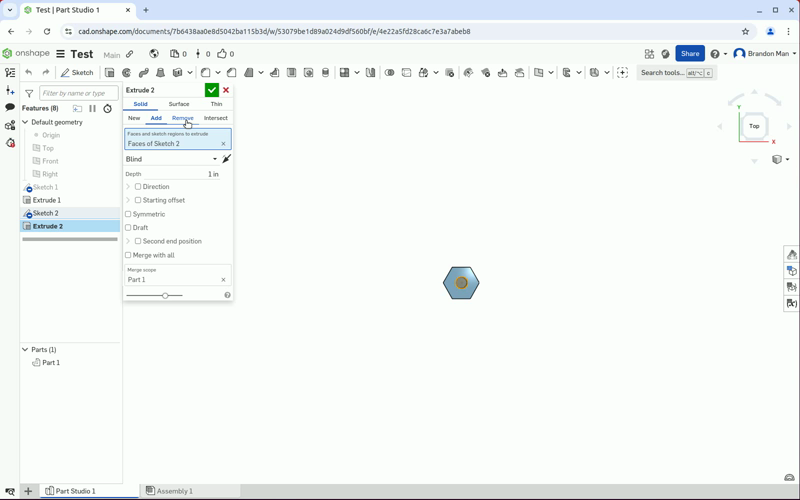
click(186, 120)
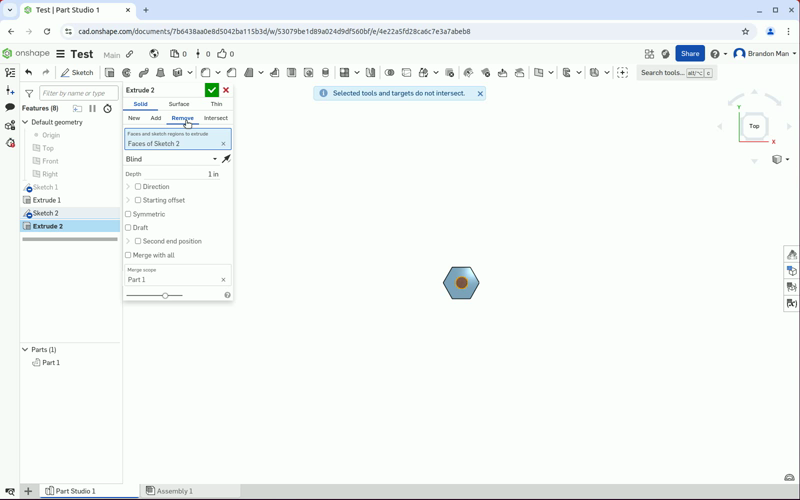
key(tab, 4)
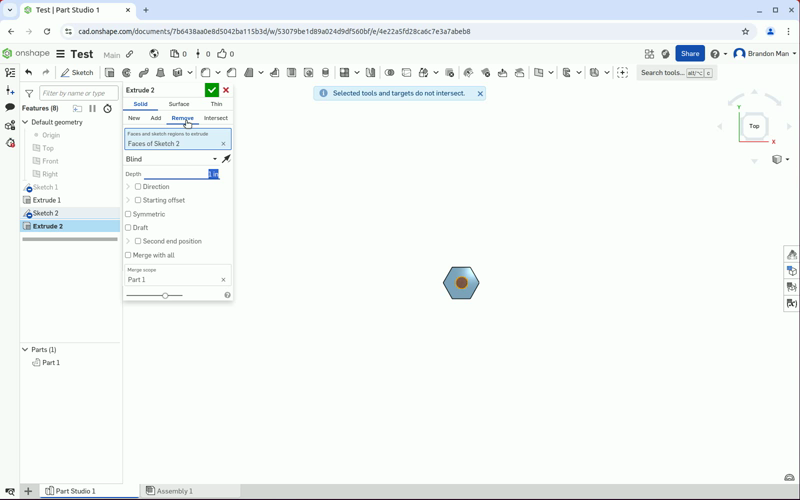
text(-3.129)
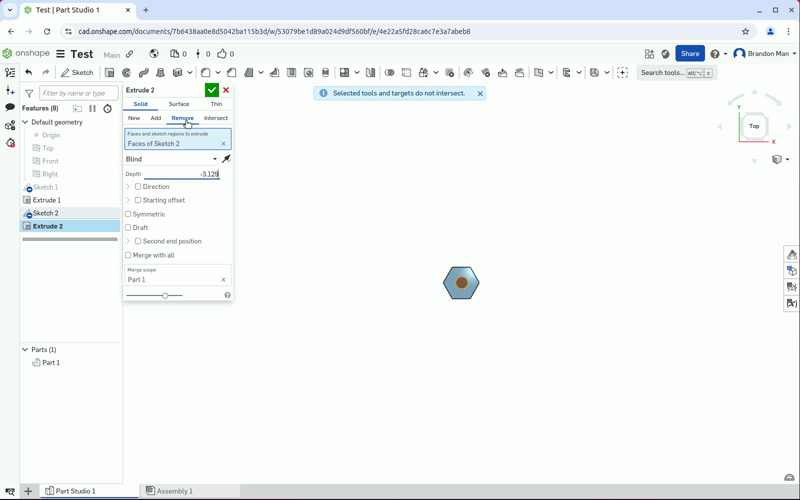
key(tab, 6)
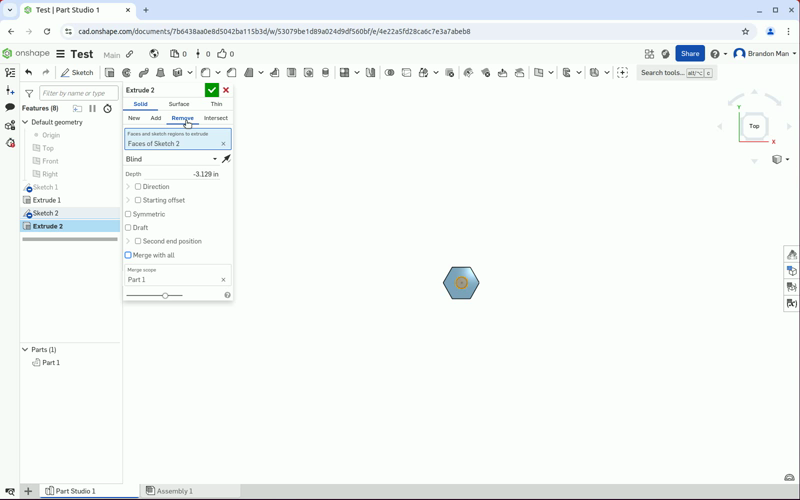
key(space)
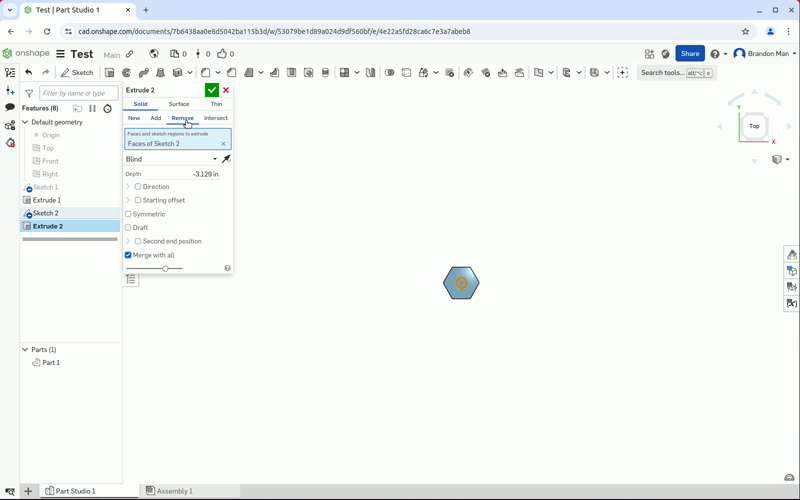
key(enter)
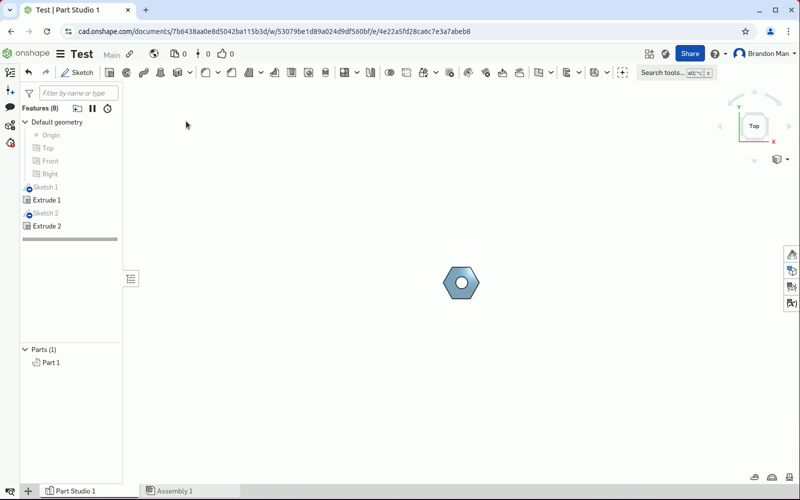
key(shift+h)
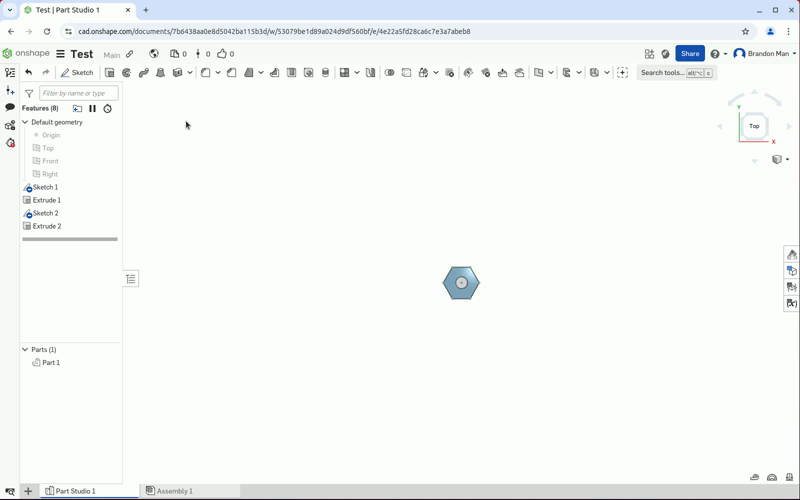
key(shift+h)
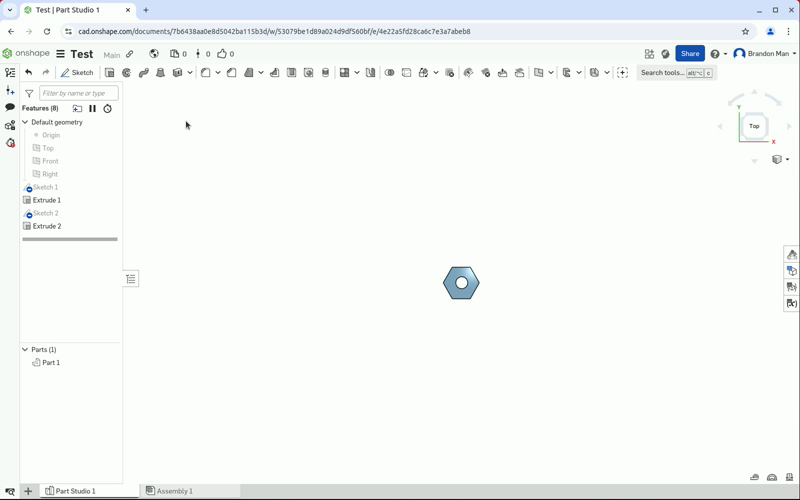
mouse_move(73, 189)
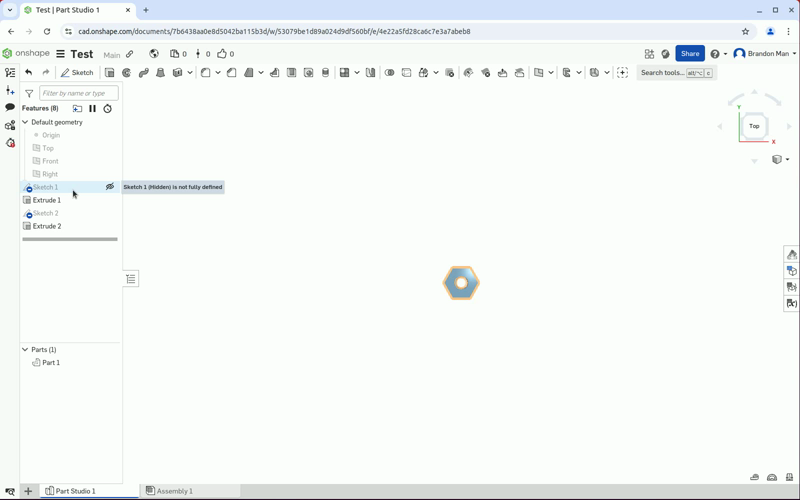
click(73, 189)
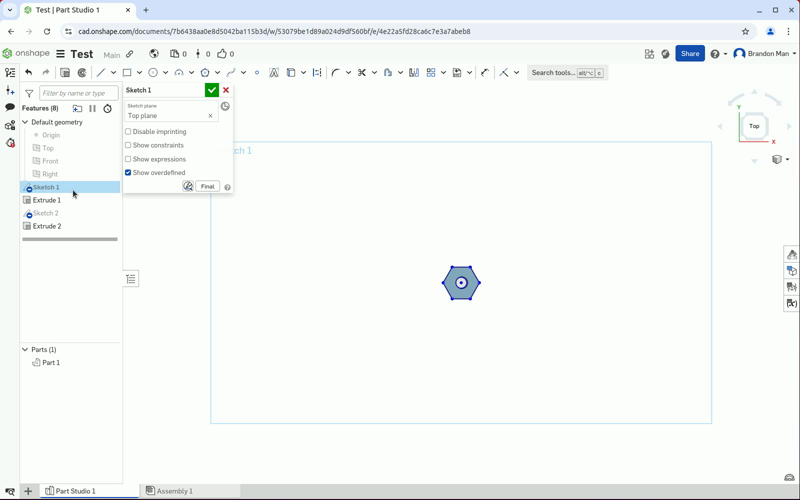
mouse_move(229, 92)
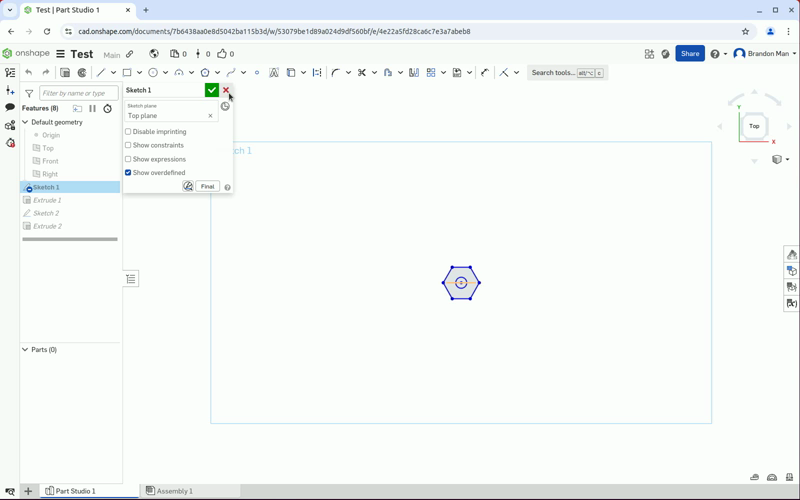
click(229, 92)
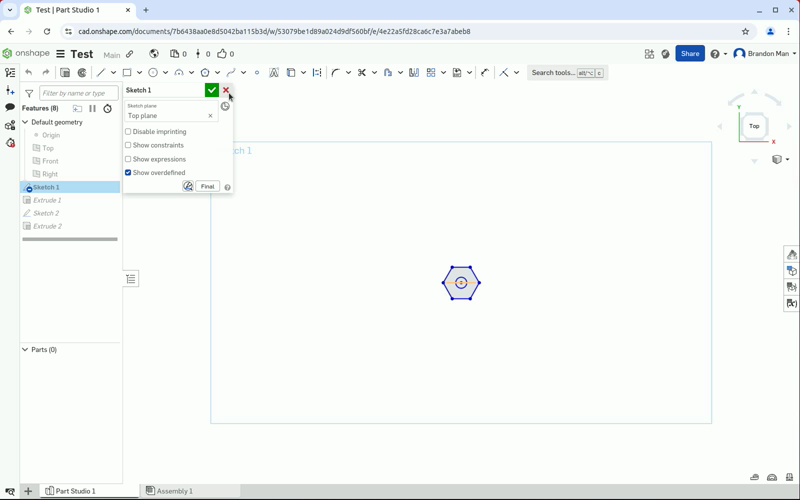
key(shift+s)
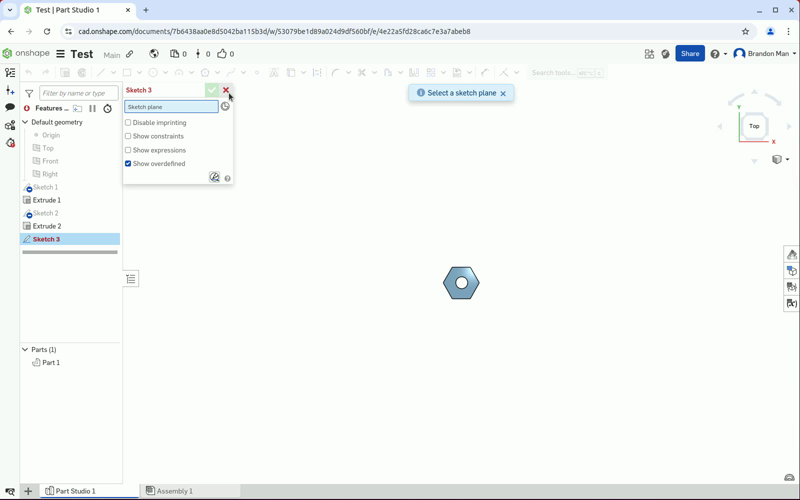
mouse_move(73, 150)
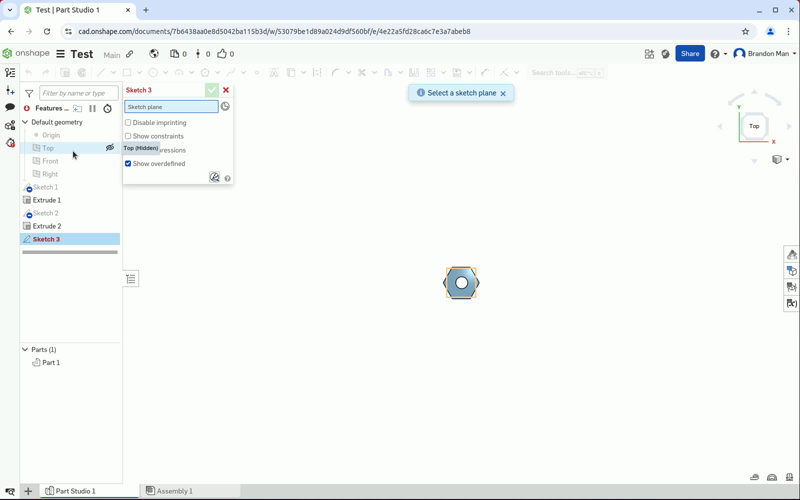
click(73, 150)
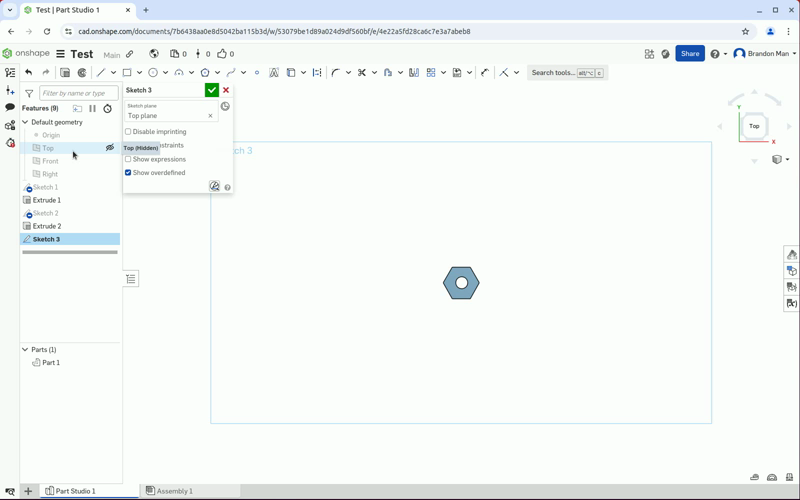
mouse_move(73, 352)
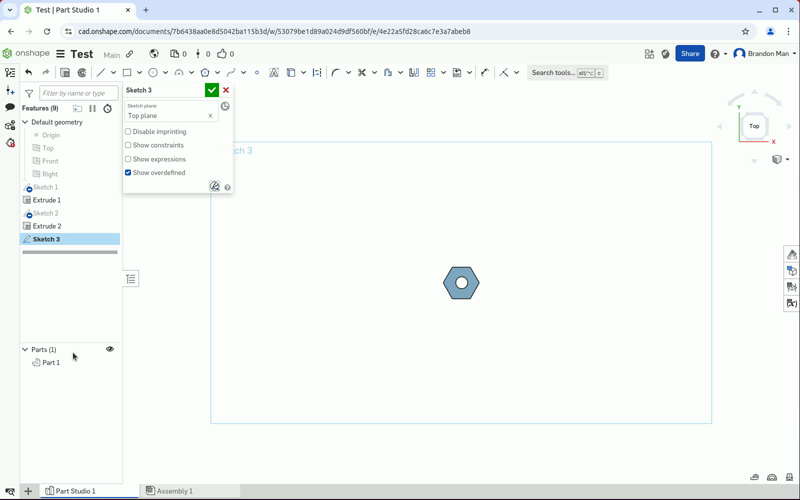
key(y)
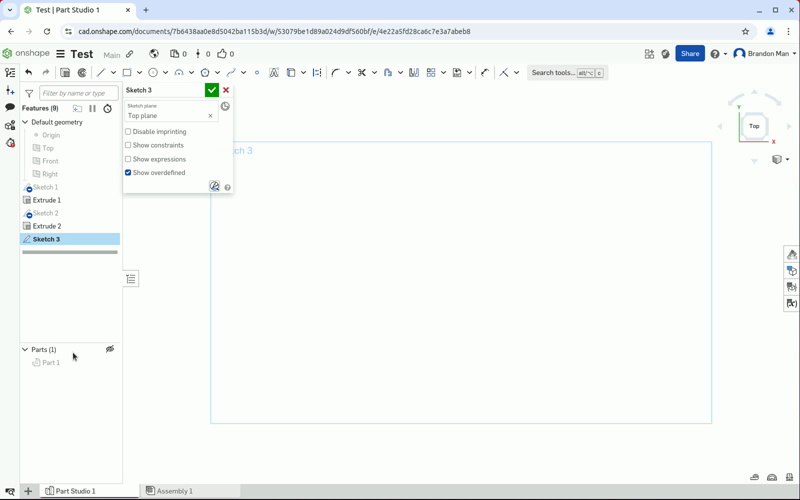
key(c)
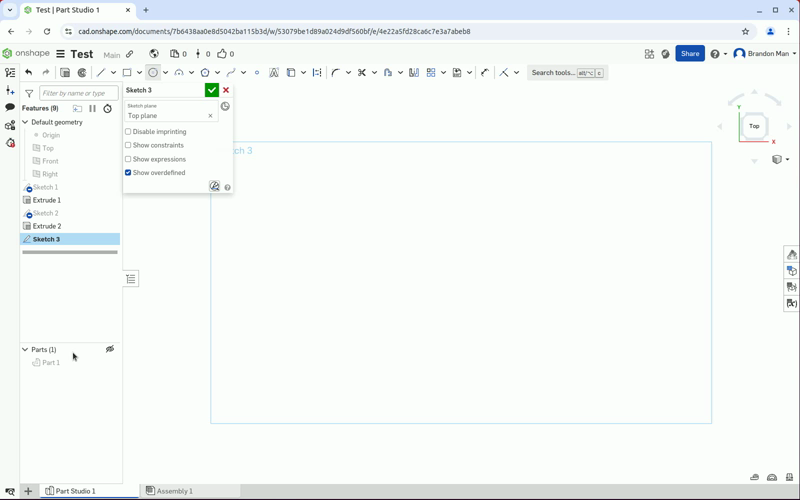
key_down(shift)
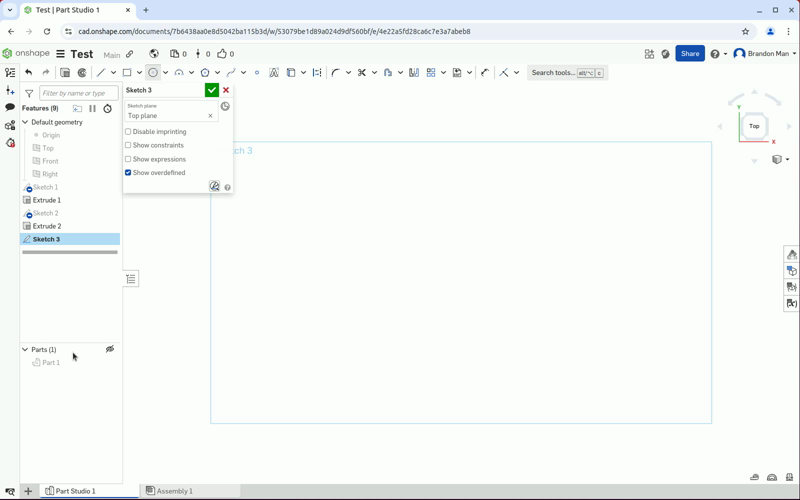
mouse_move(460, 282)
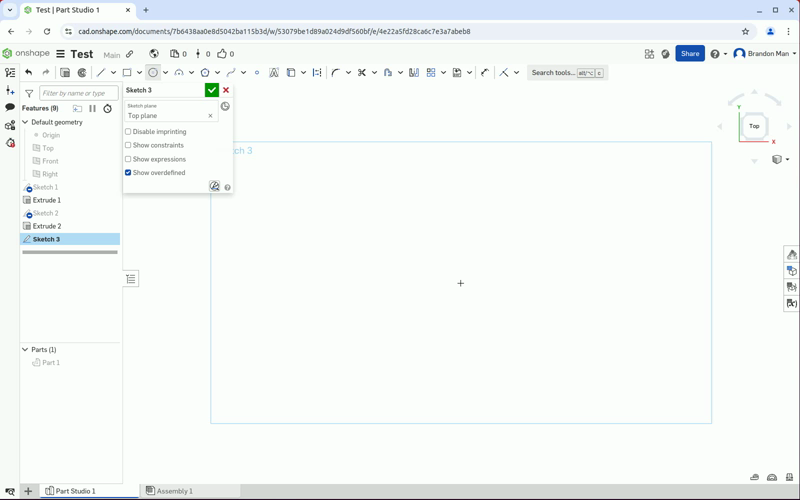
click(460, 282)
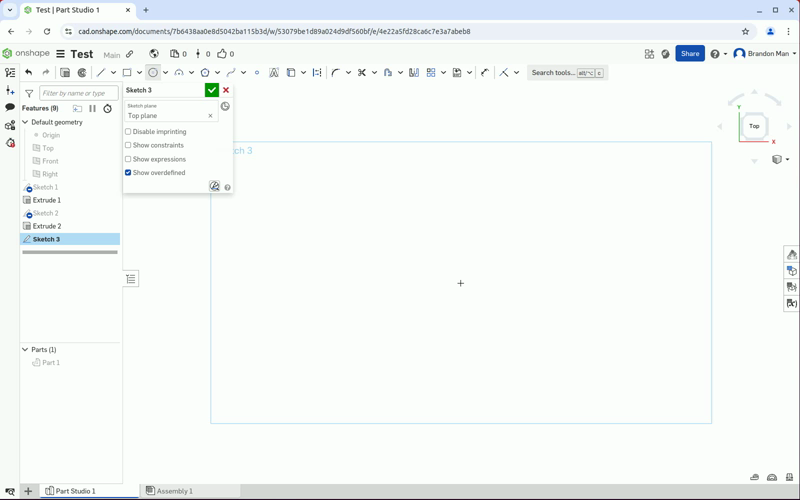
key_up(shift)
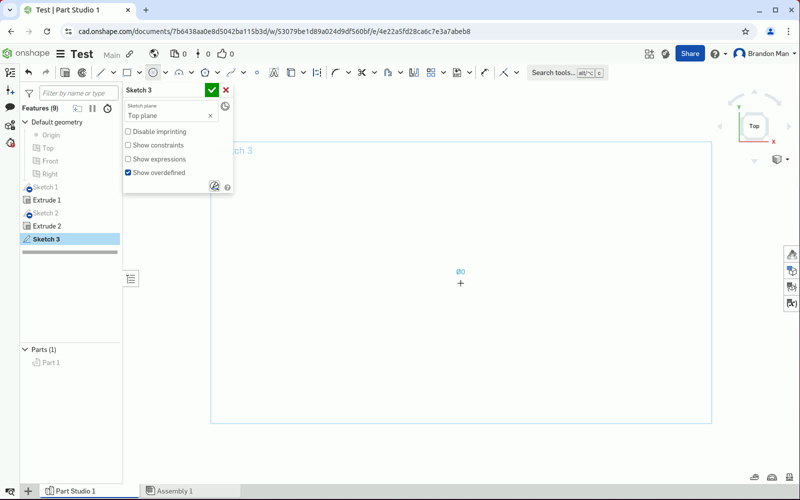
mouse_move(471, 282)
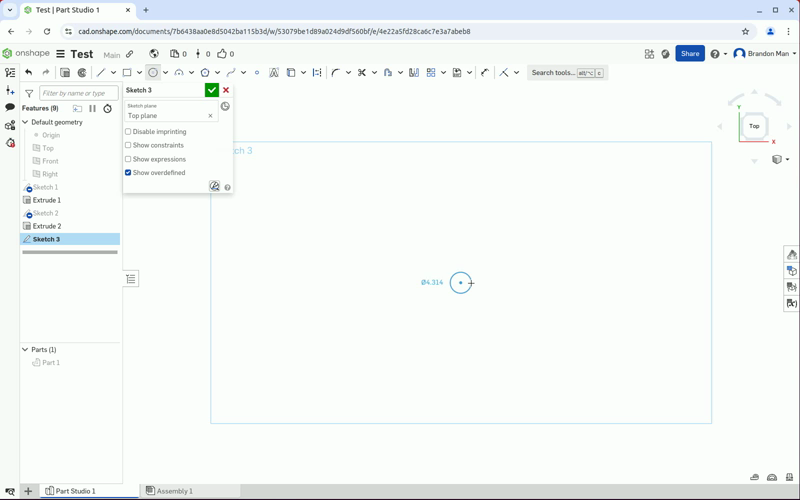
click(471, 282)
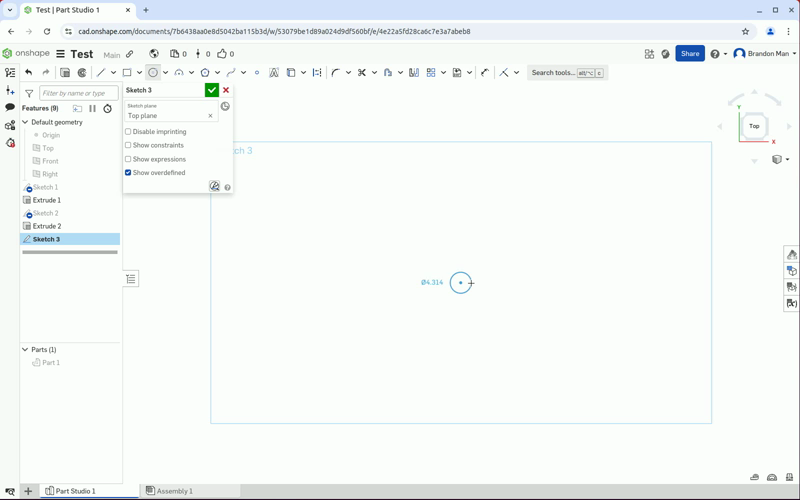
key(esc)
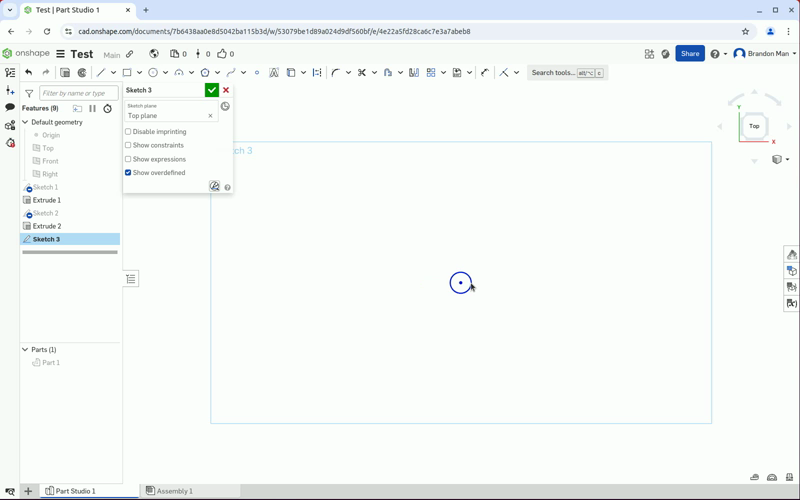
mouse_move(470, 285)
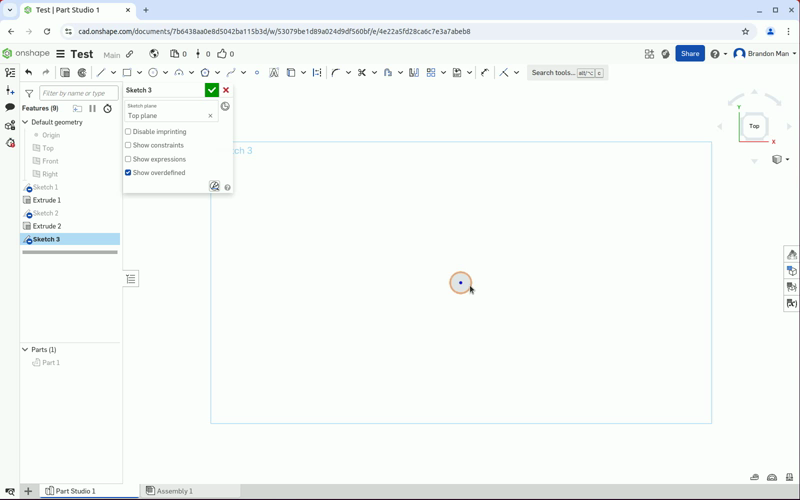
scroll(6)
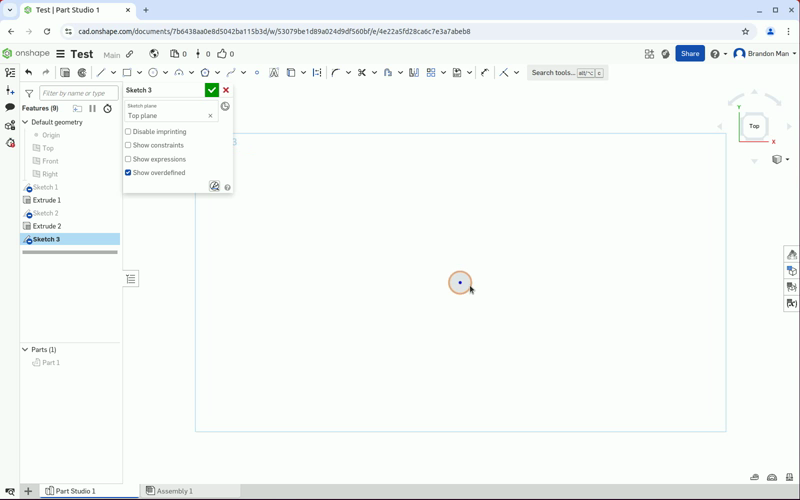
scroll(6)
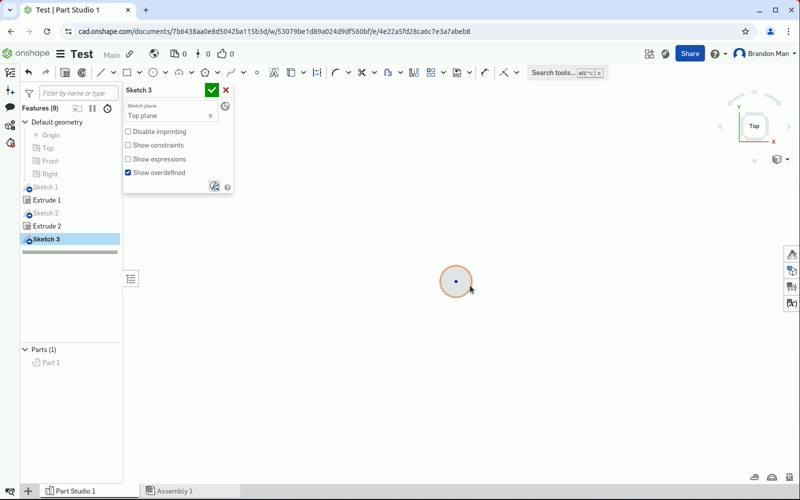
scroll(6)
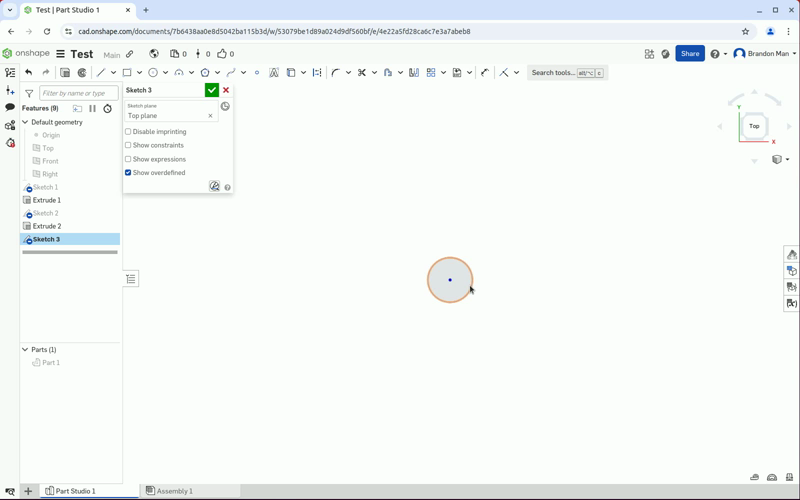
scroll(6)
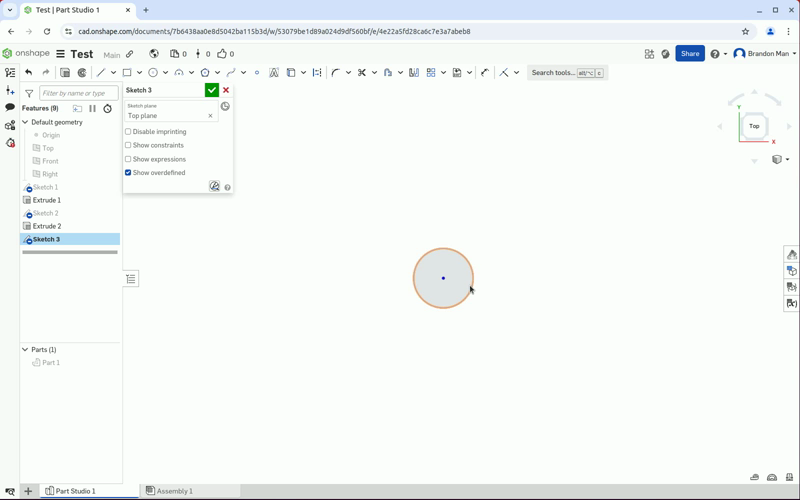
scroll(6)
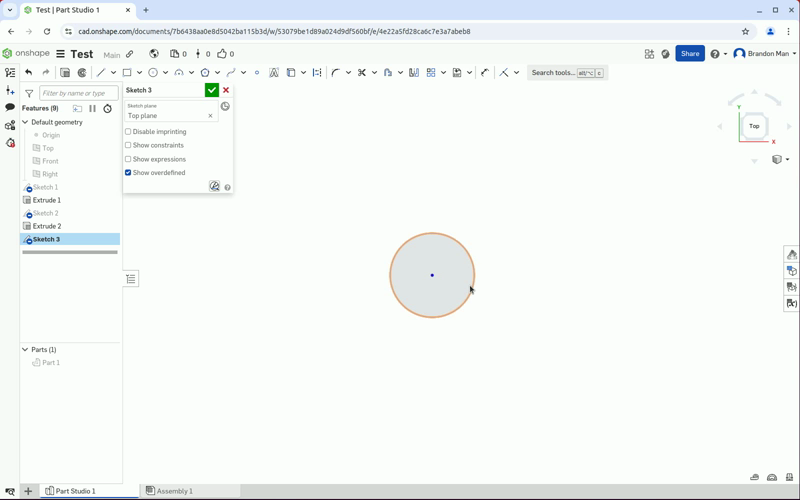
scroll(6)
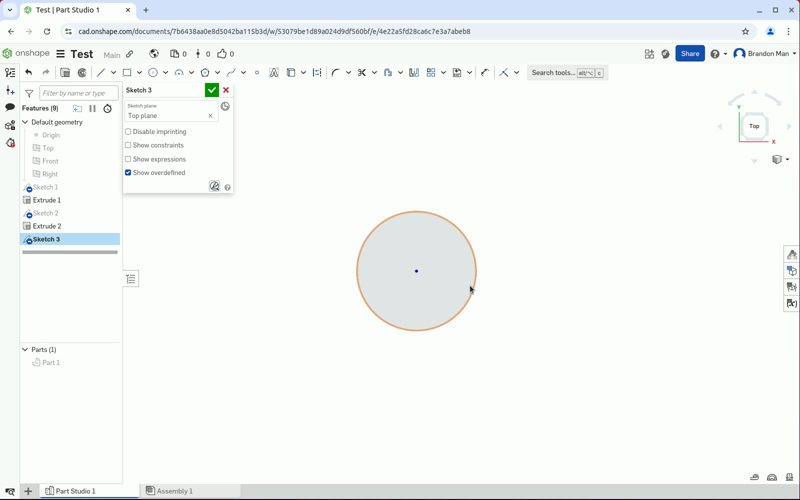
scroll(6)
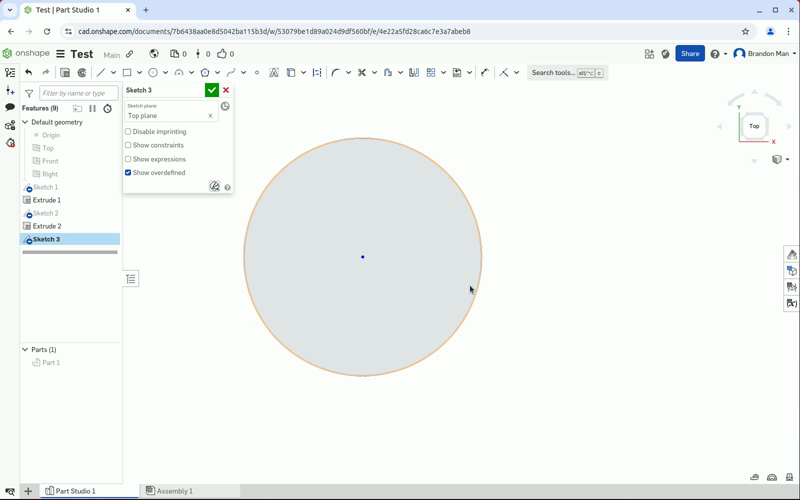
click(470, 285)
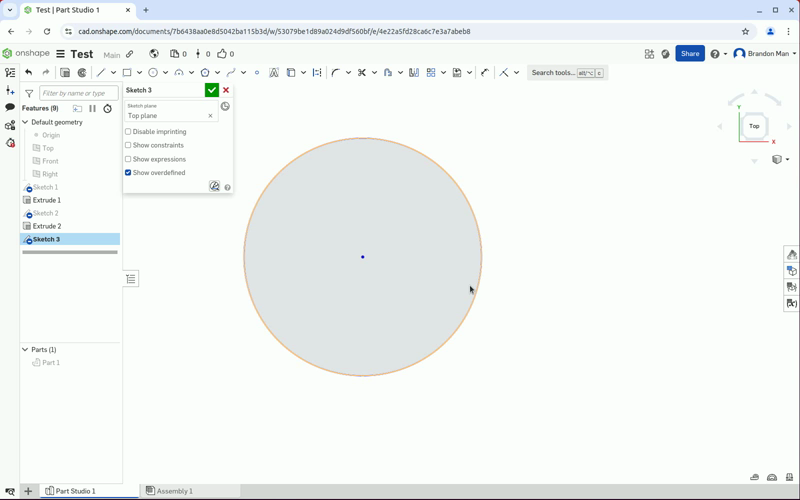
scroll(-6)
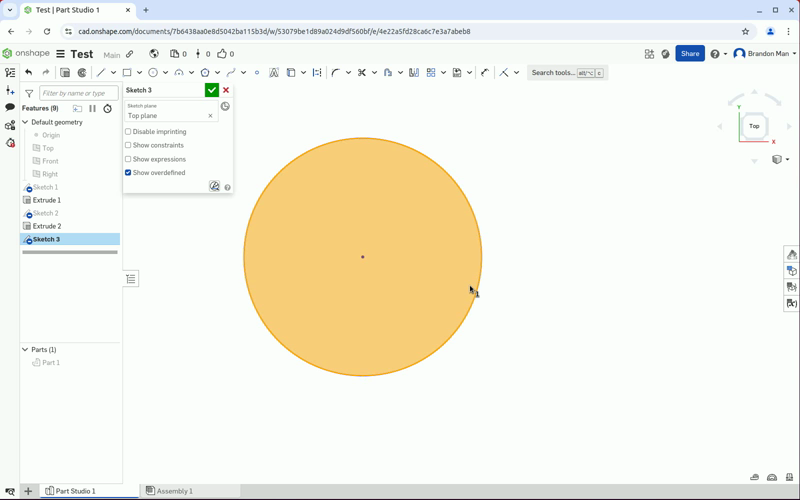
scroll(-6)
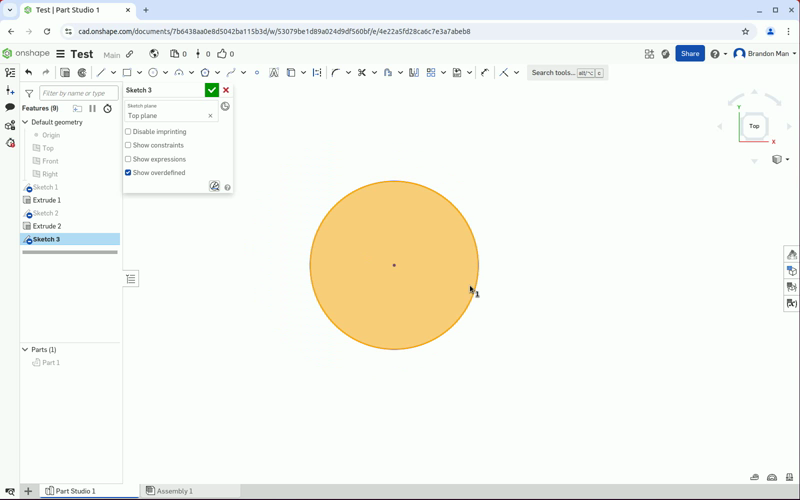
scroll(-6)
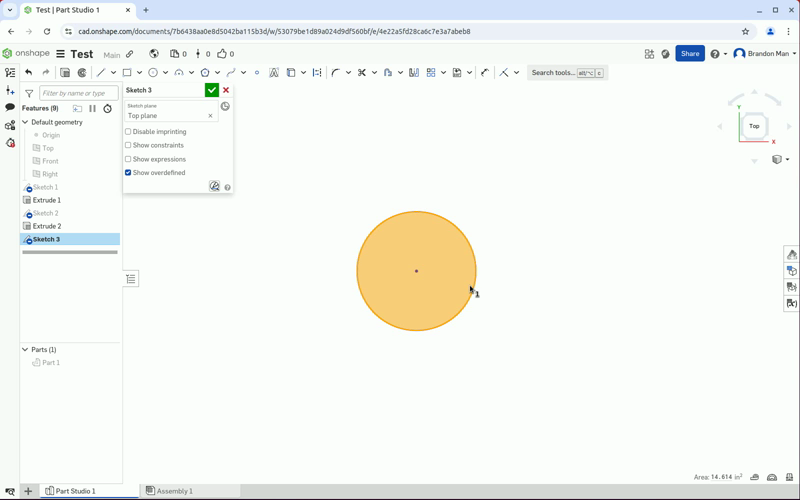
scroll(-6)
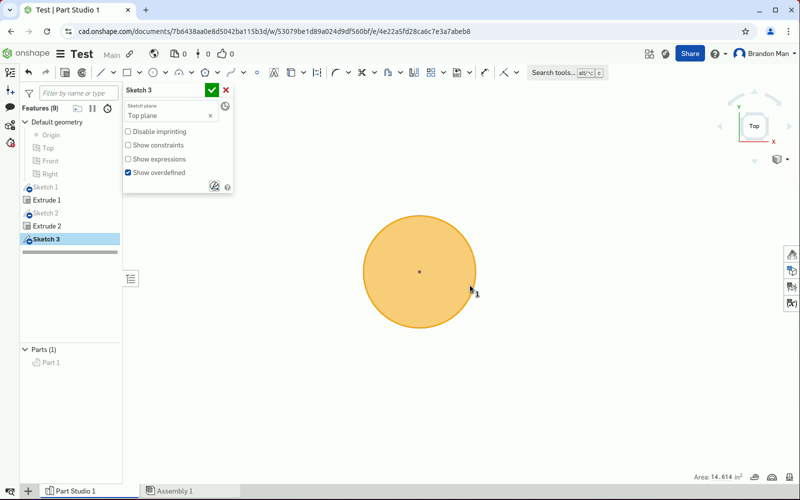
scroll(-6)
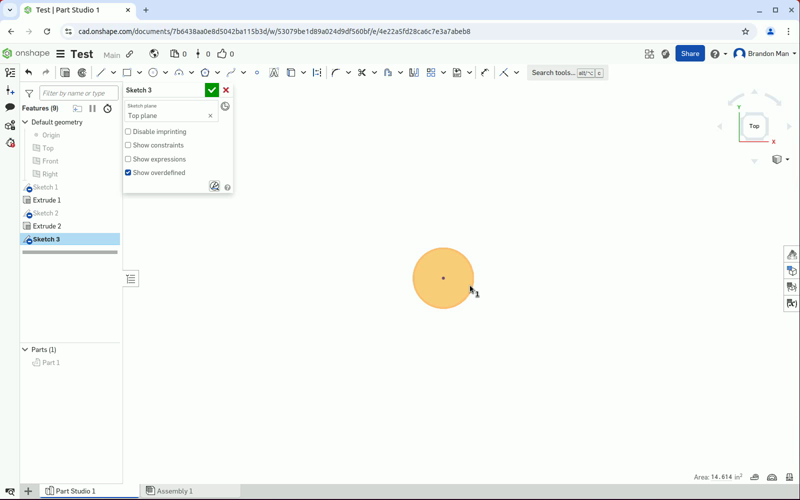
scroll(-6)
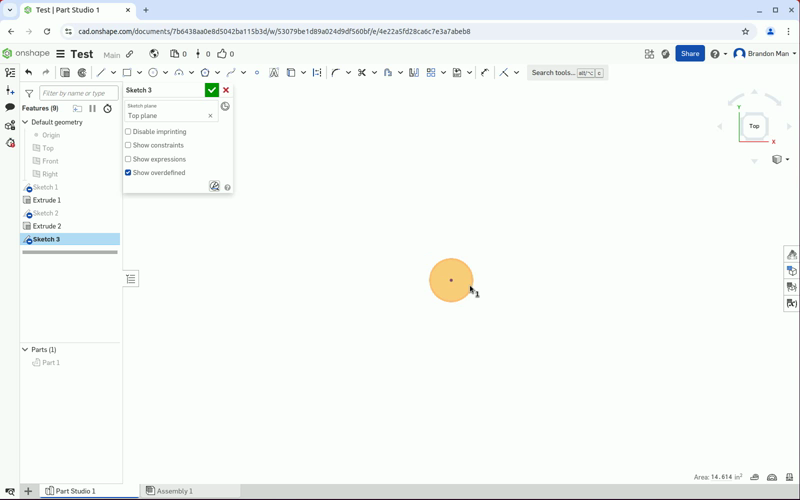
scroll(-6)
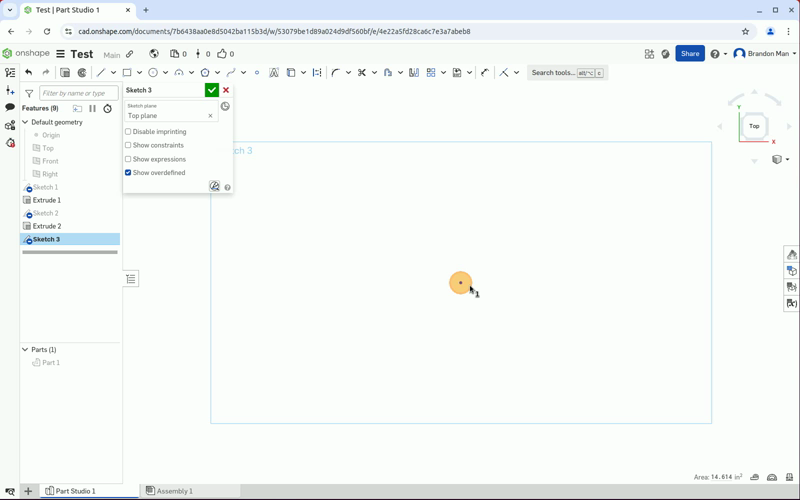
mouse_move(73, 352)
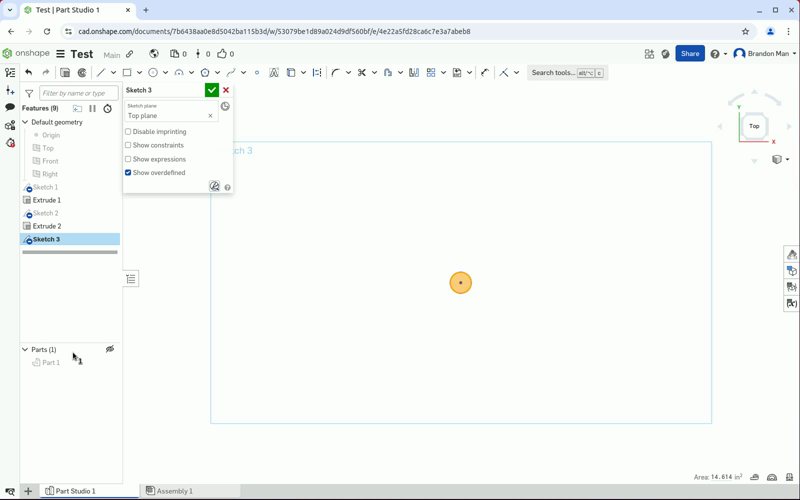
key(shift+y)
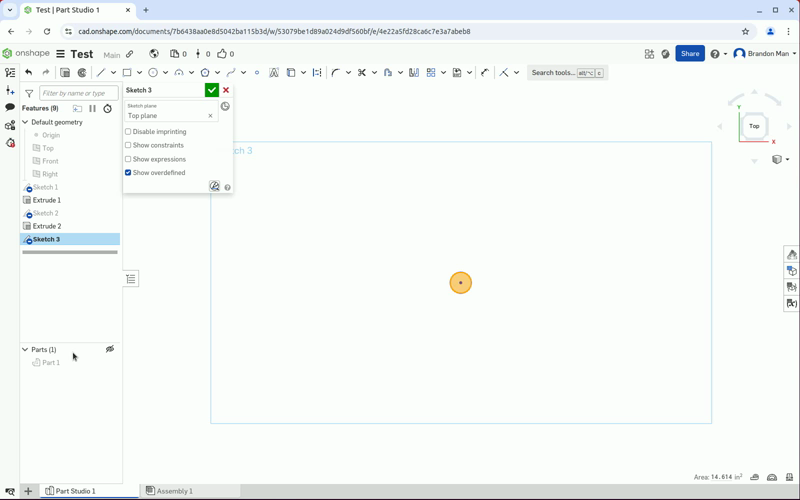
key(shift+e)
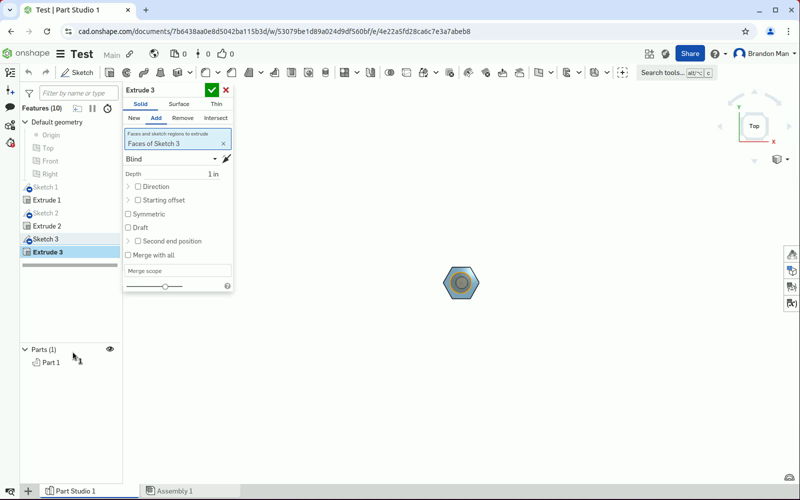
mouse_move(143, 106)
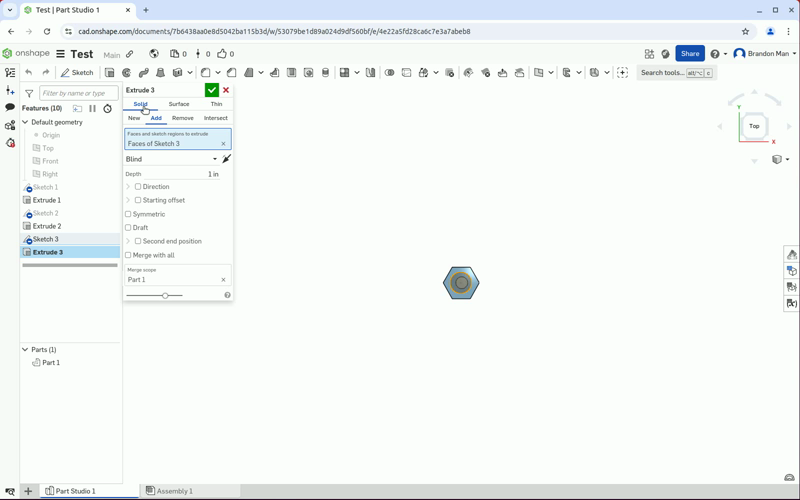
click(143, 106)
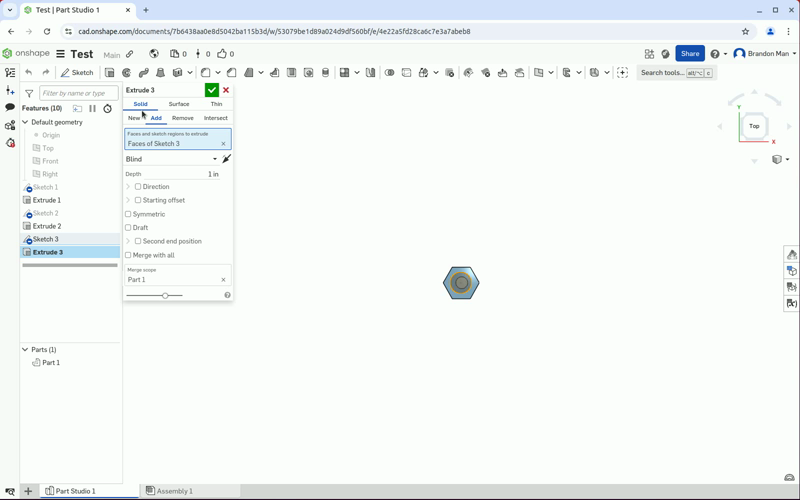
mouse_move(137, 120)
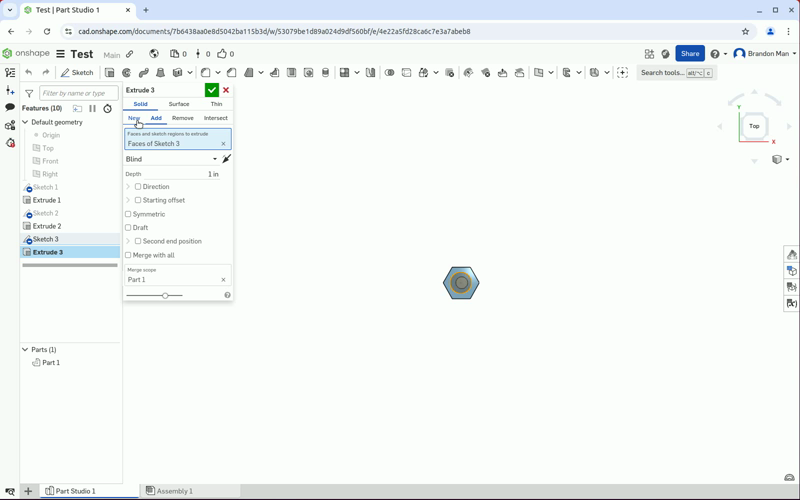
click(137, 120)
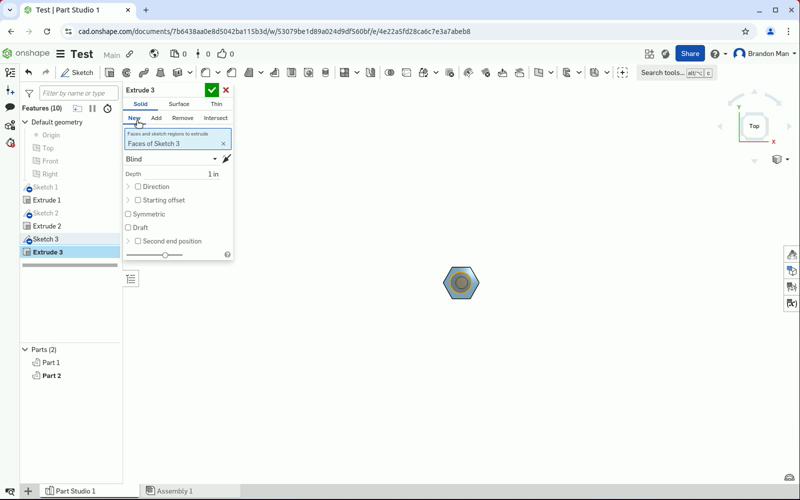
key(tab, 4)
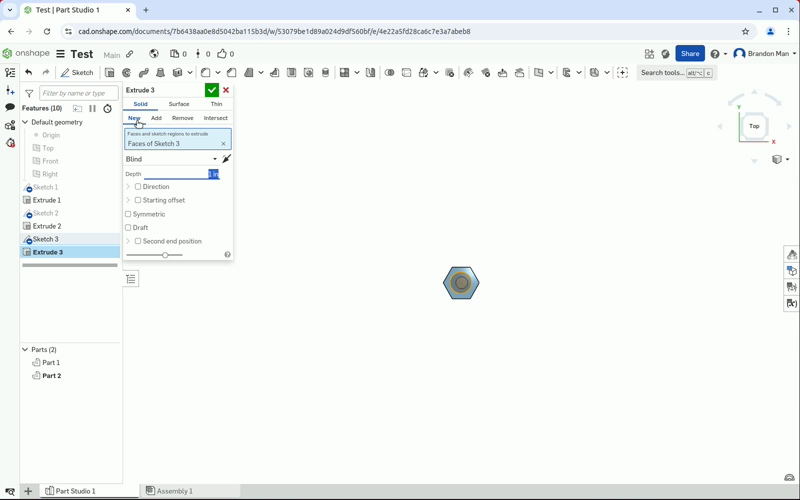
text(2.166)
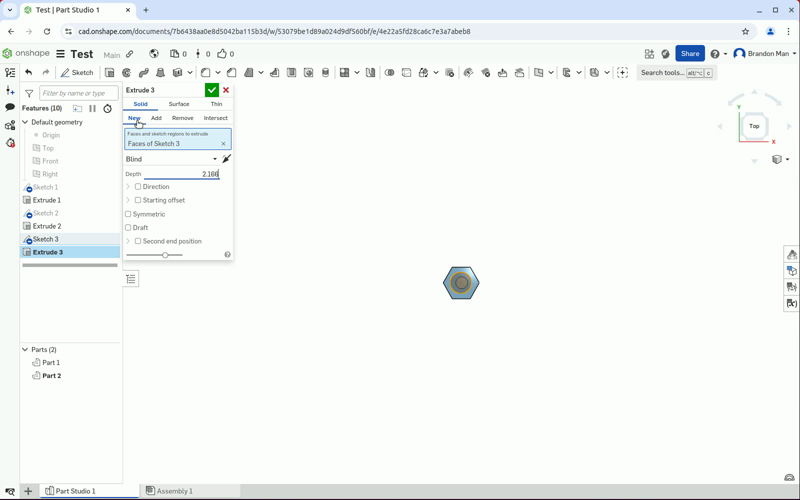
key(enter)
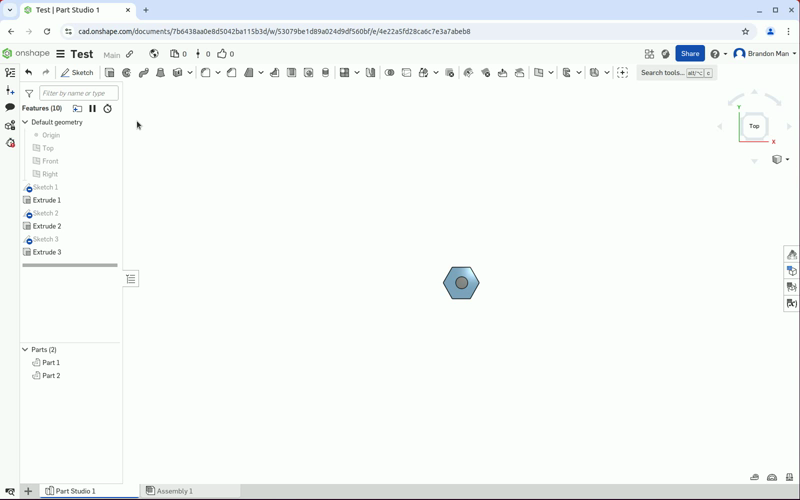
key(shift+h)
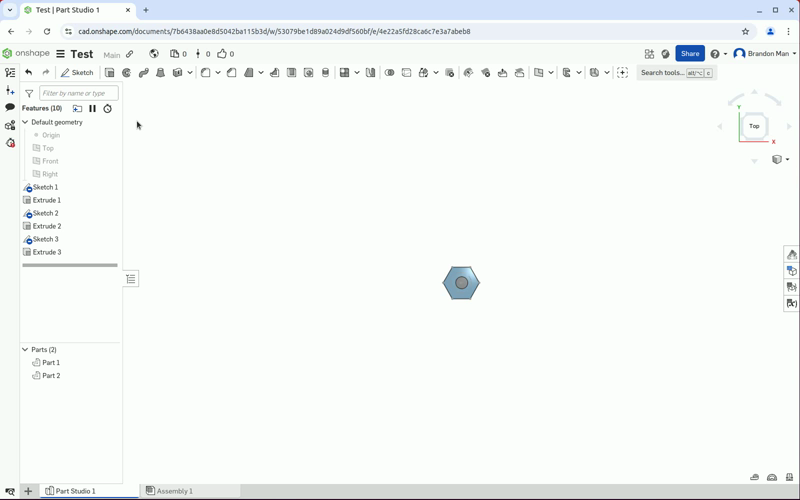
key(shift+h)
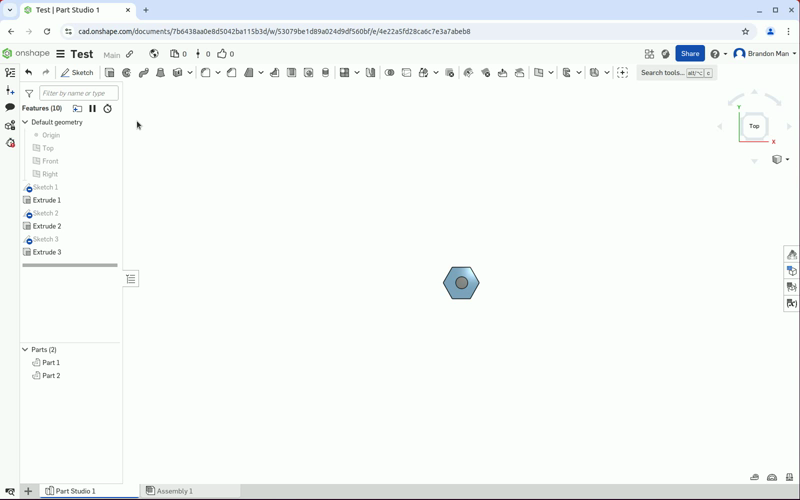
mouse_move(73, 189)
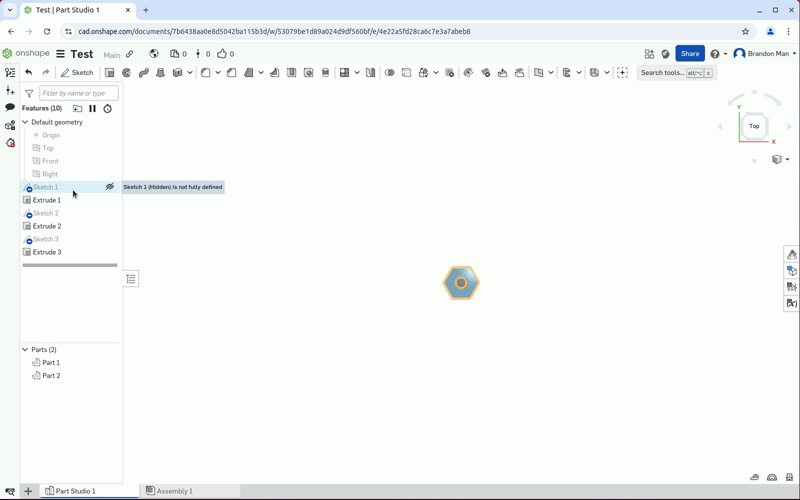
click(73, 189)
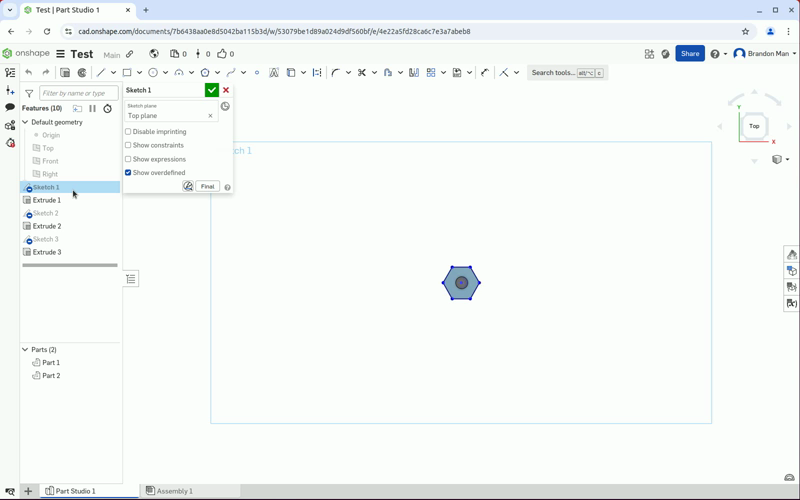
mouse_move(229, 92)
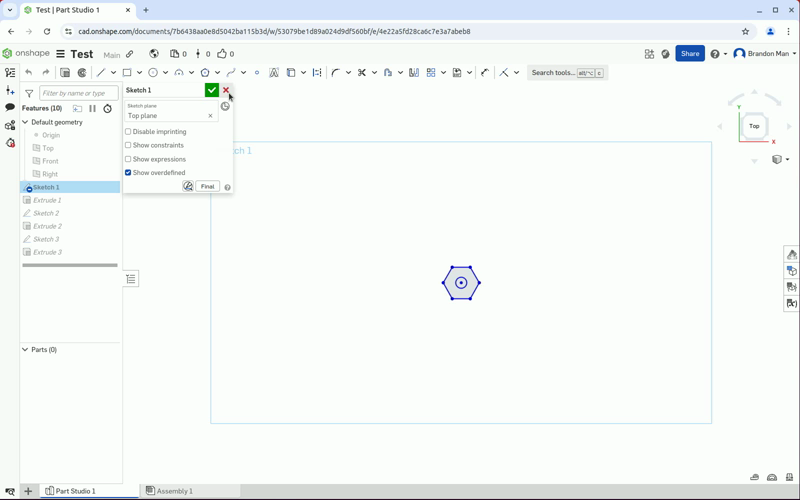
click(229, 92)
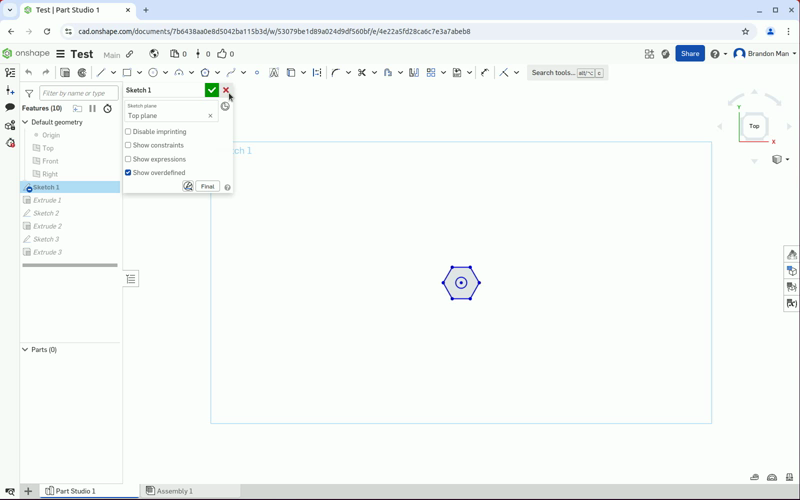
key(shift+s)
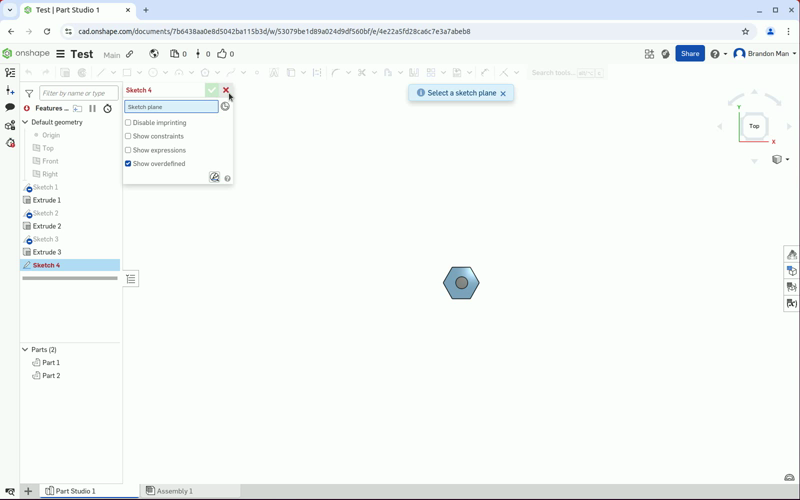
mouse_move(73, 150)
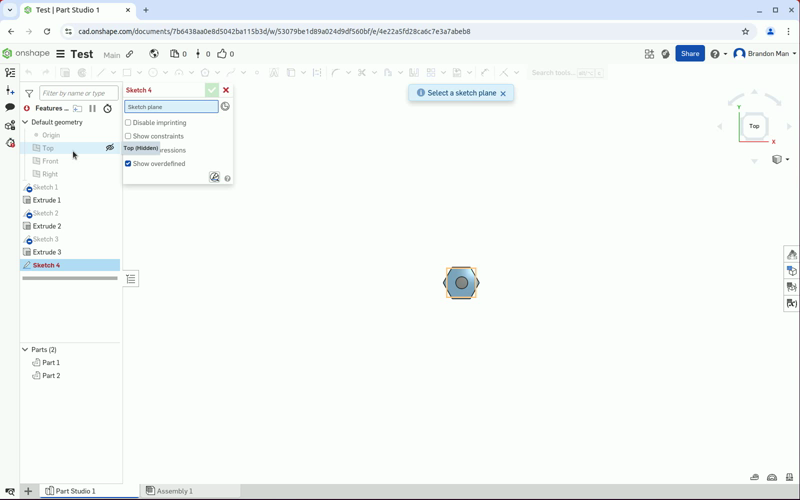
click(73, 150)
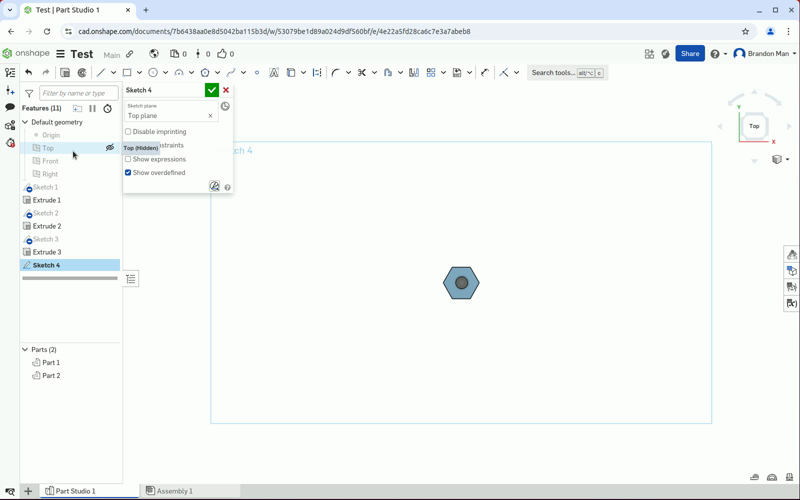
mouse_move(73, 352)
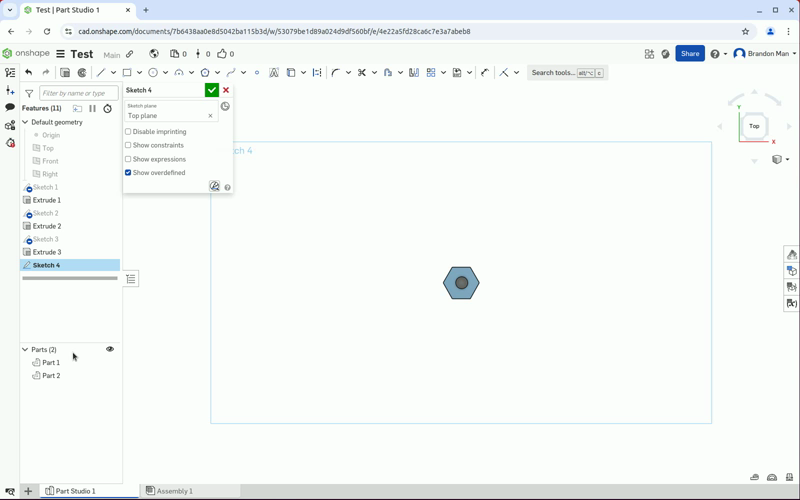
key(y)
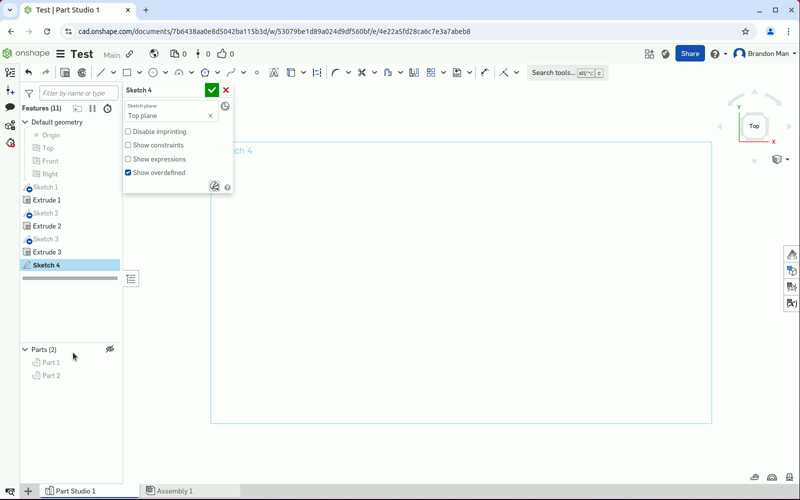
key(c)
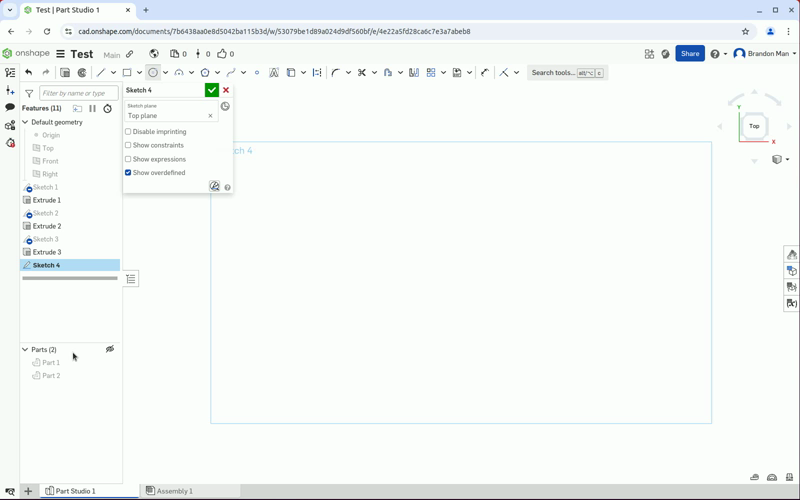
key_down(shift)
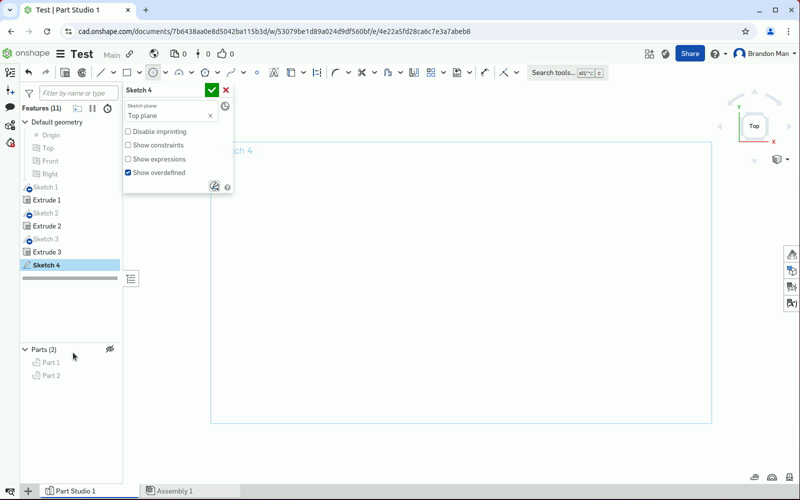
mouse_move(461, 282)
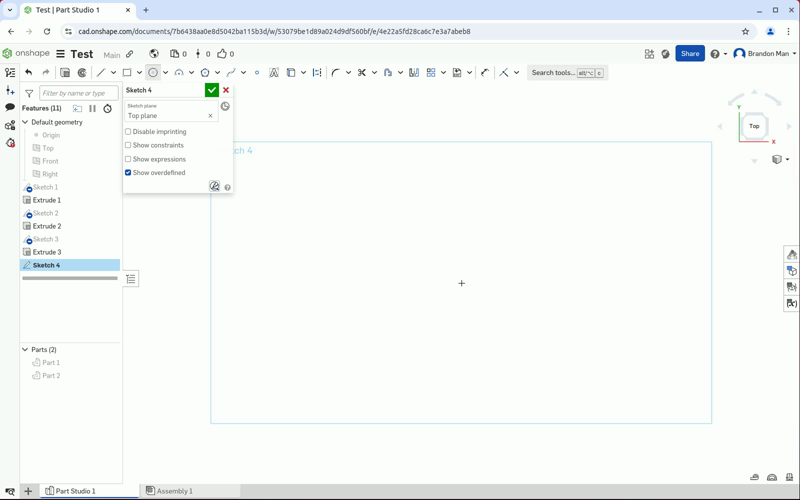
click(461, 282)
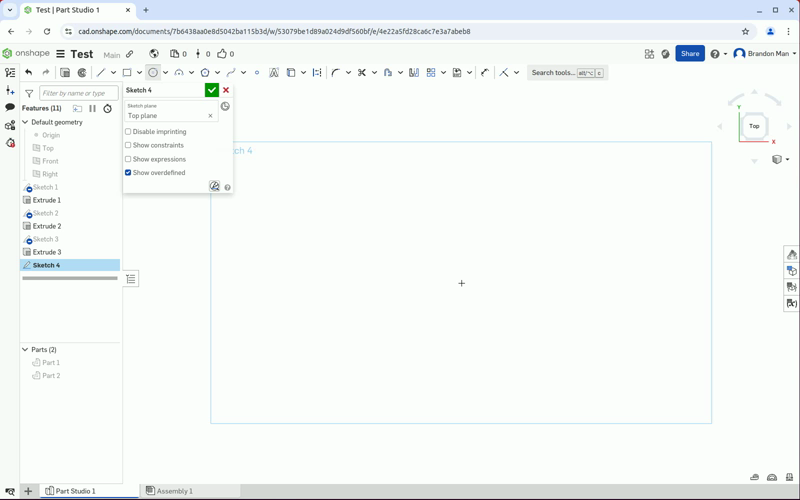
key_up(shift)
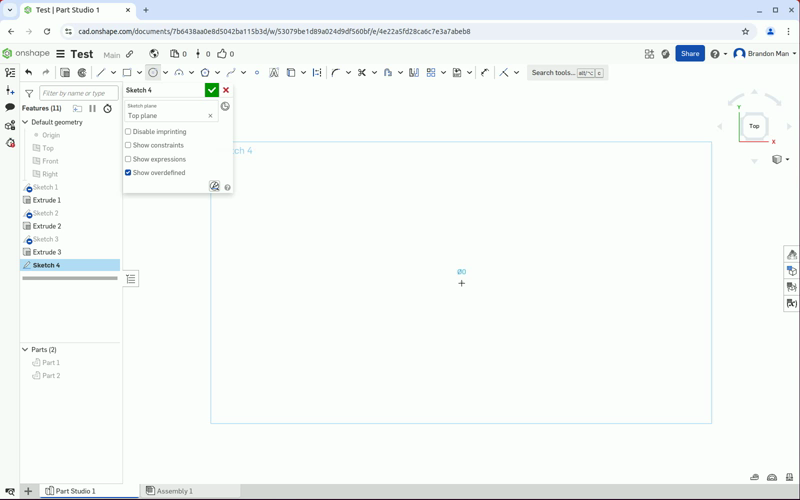
mouse_move(467, 282)
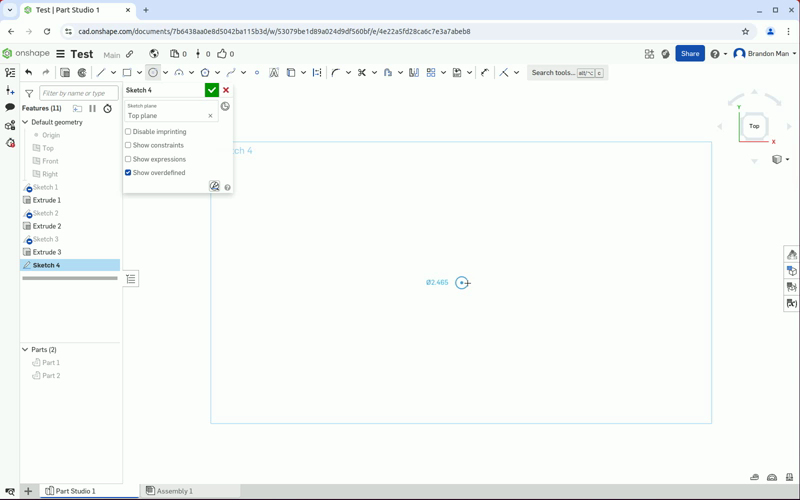
click(467, 282)
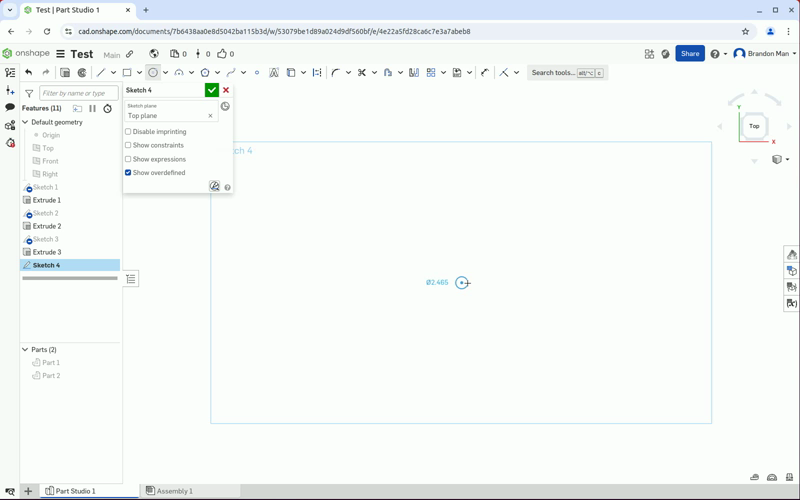
key(esc)
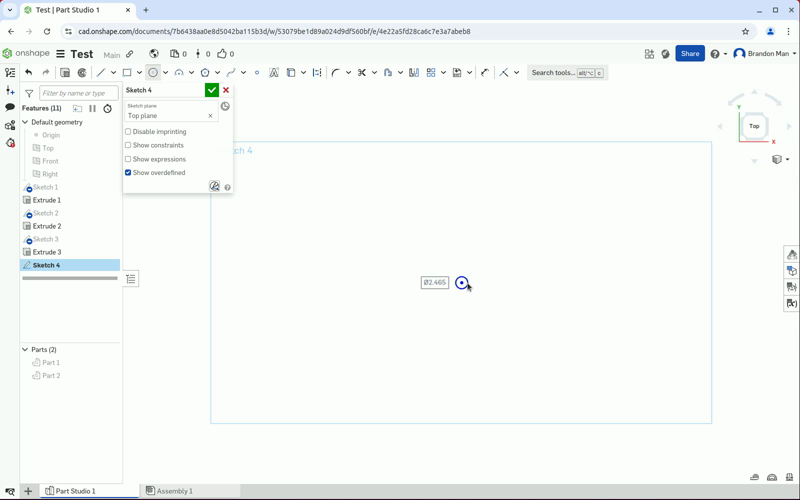
mouse_move(462, 281)
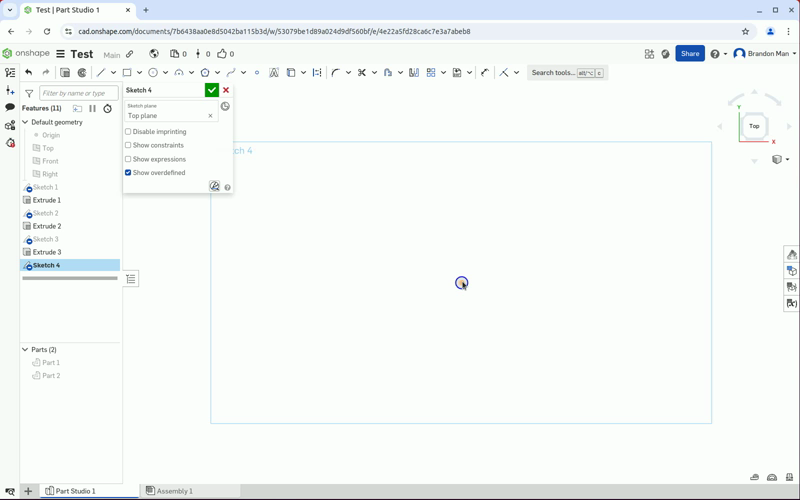
scroll(6)
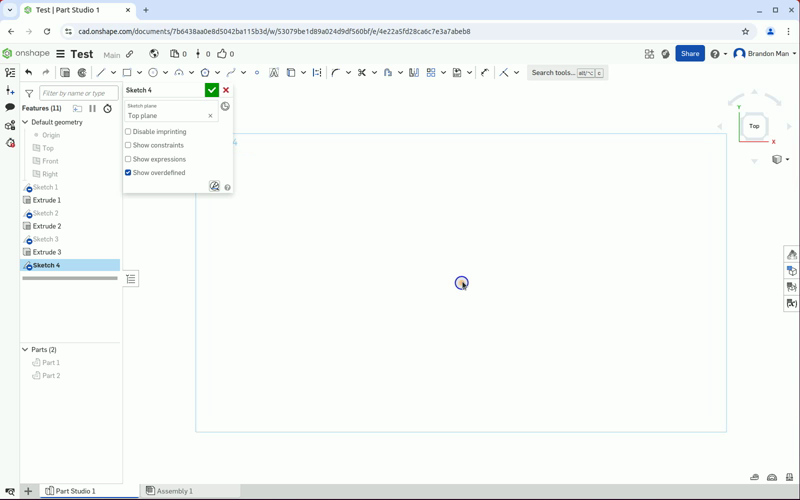
scroll(6)
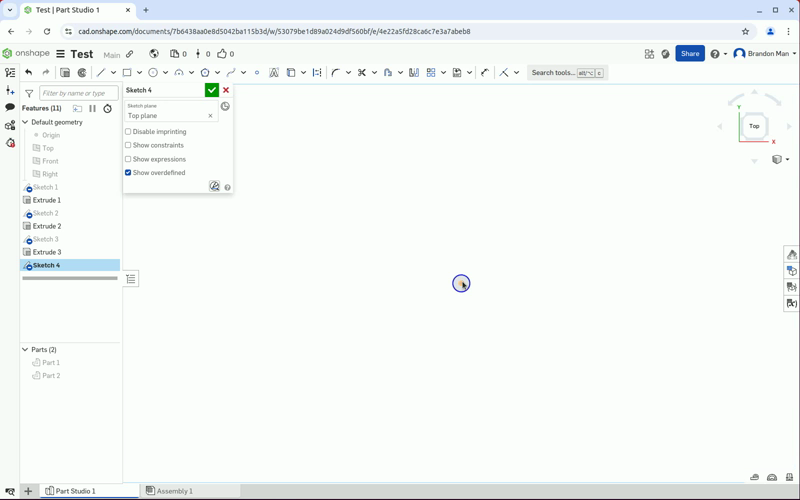
scroll(6)
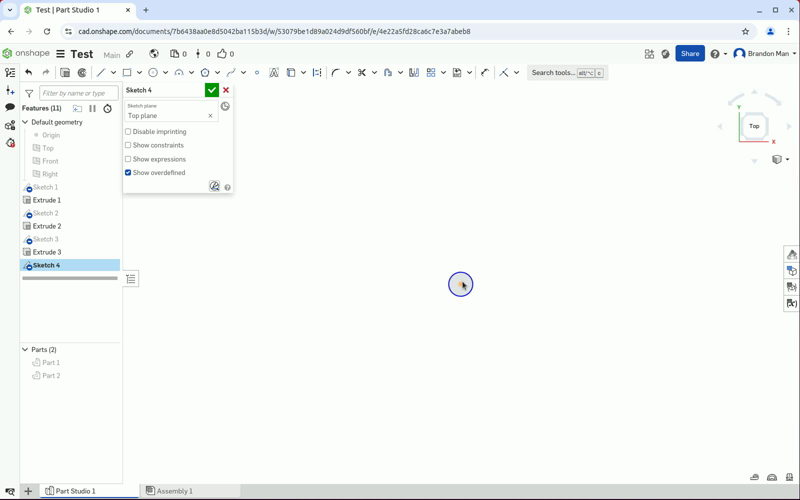
scroll(6)
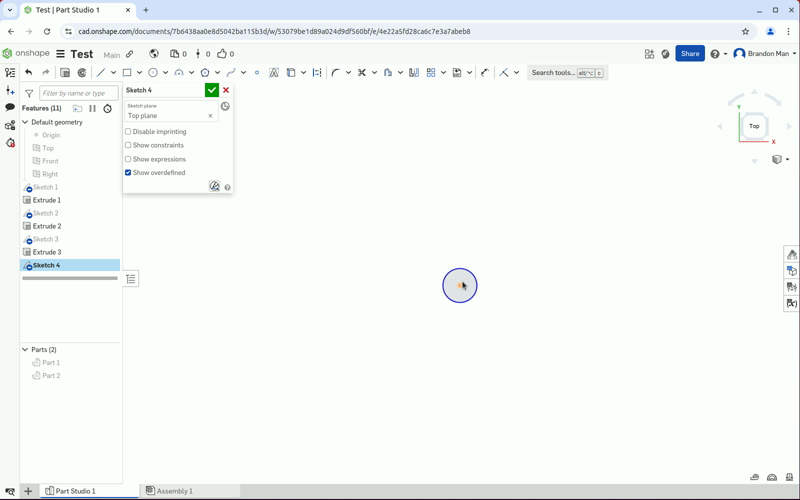
scroll(6)
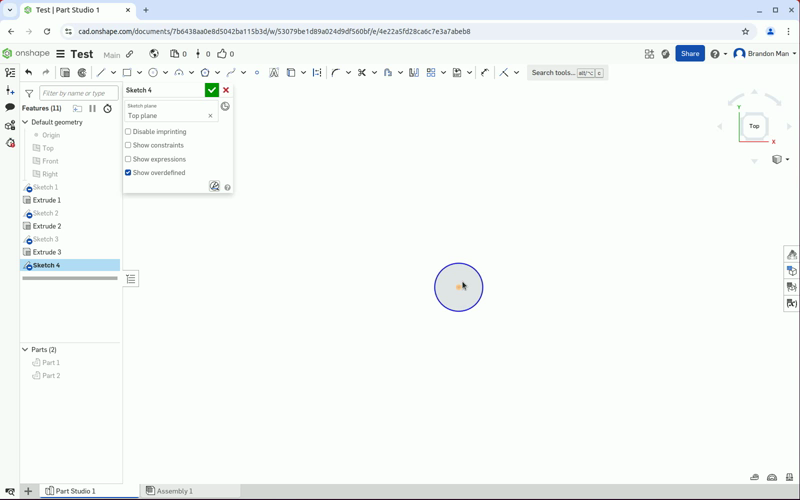
scroll(6)
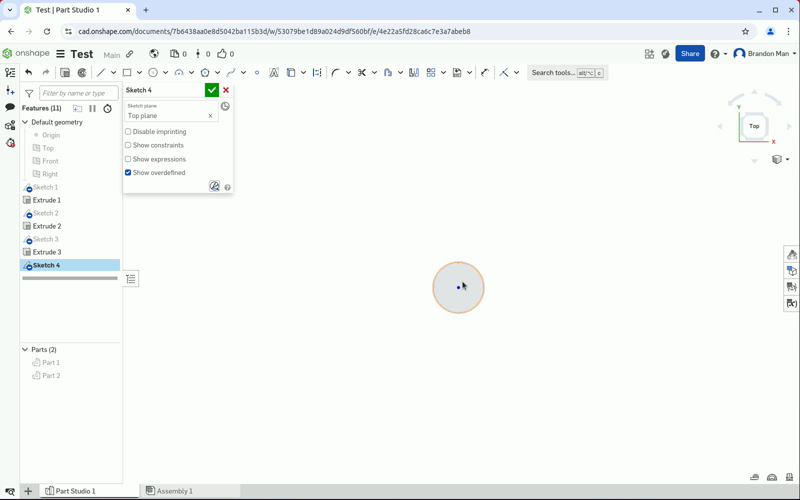
scroll(6)
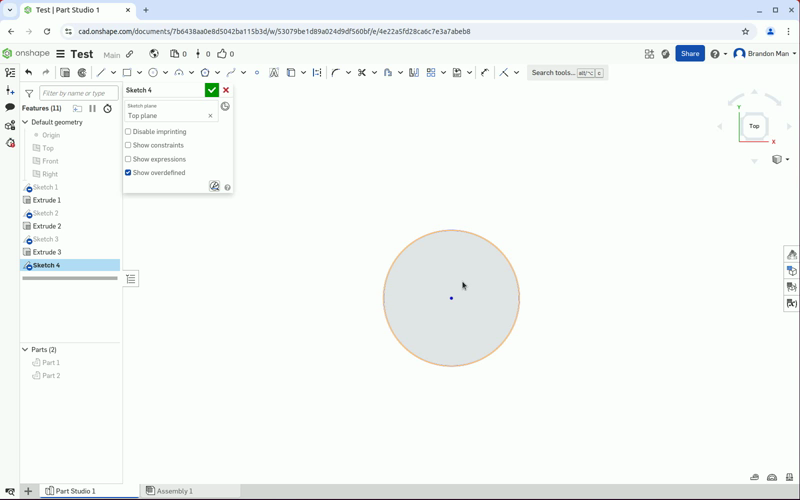
click(462, 281)
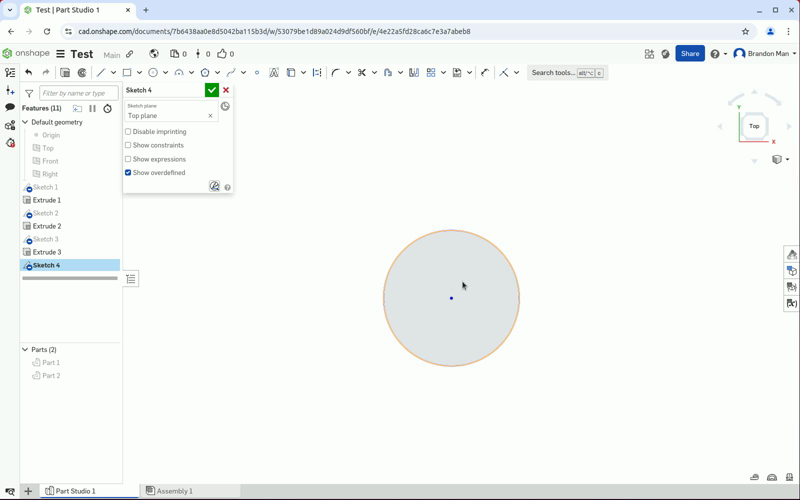
scroll(-6)
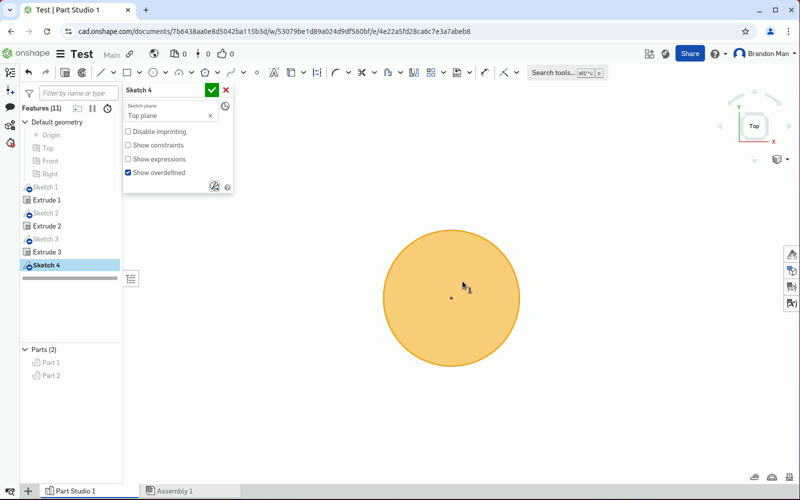
scroll(-6)
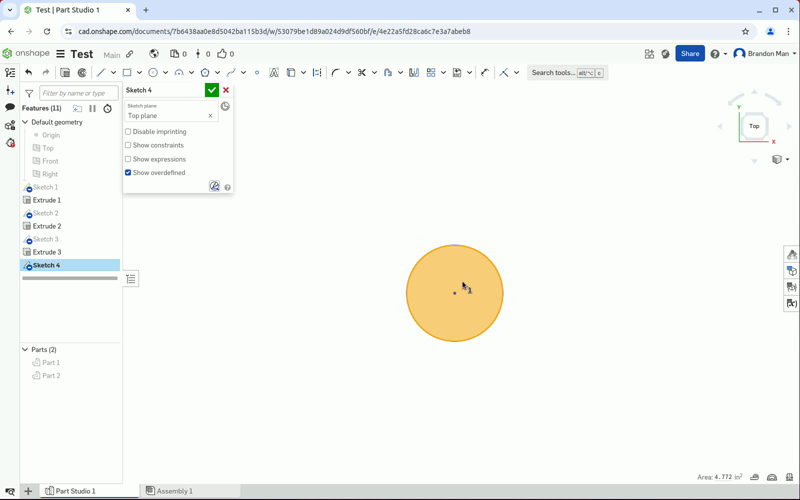
scroll(-6)
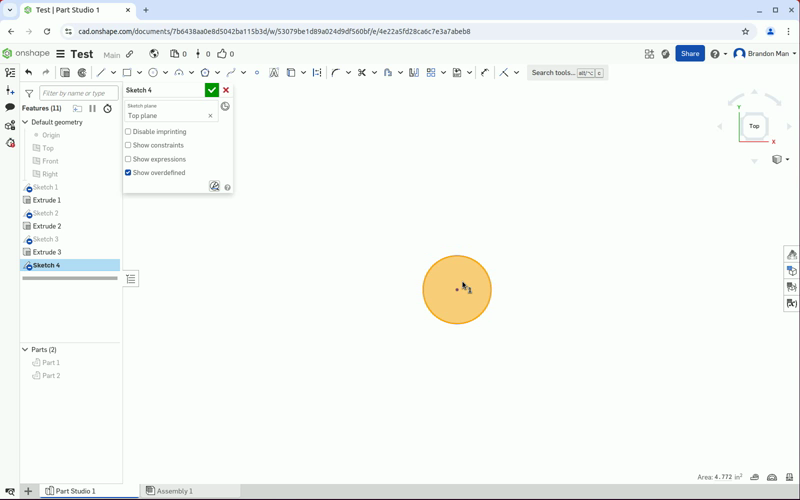
scroll(-6)
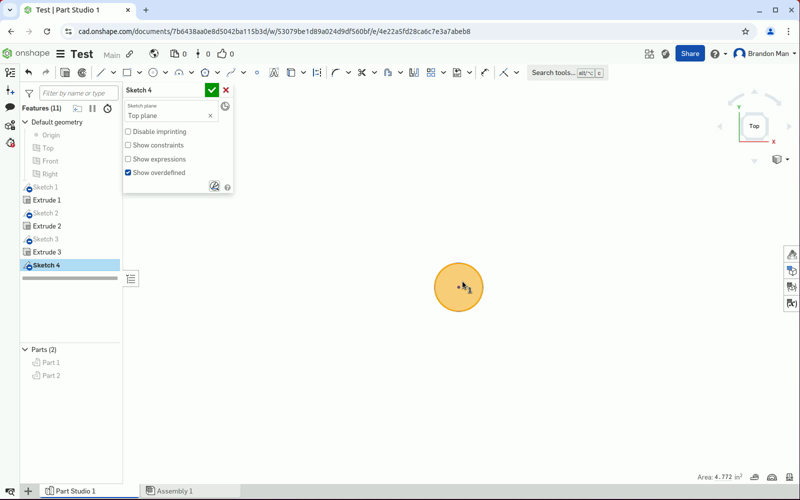
scroll(-6)
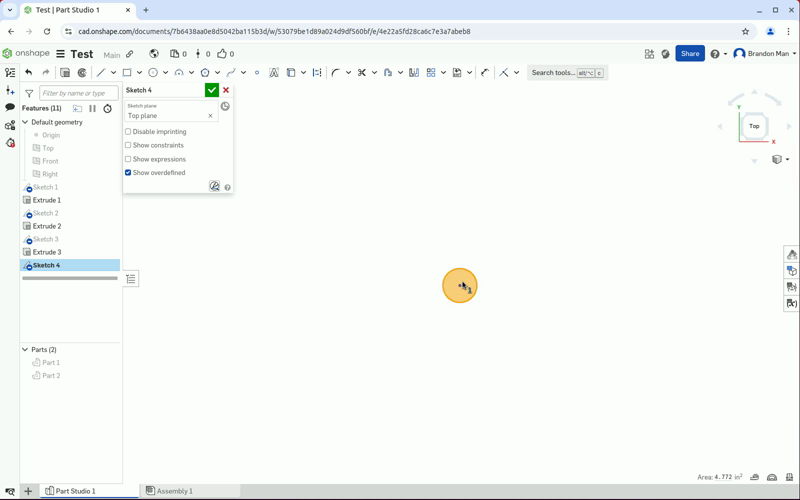
scroll(-6)
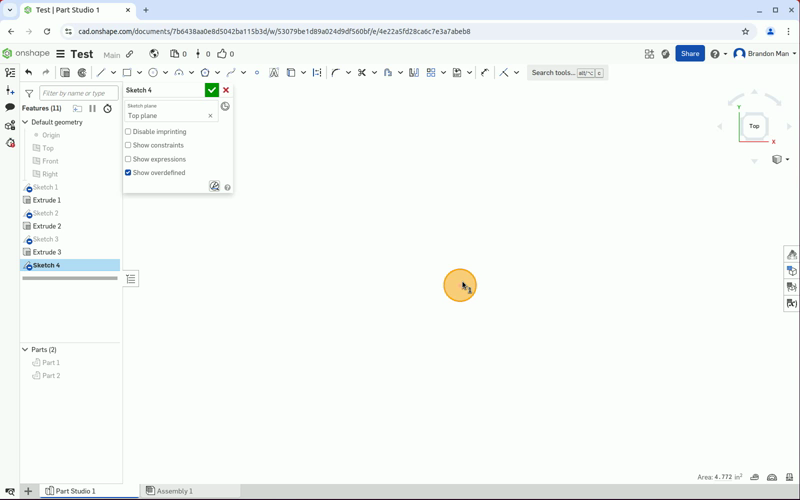
scroll(-6)
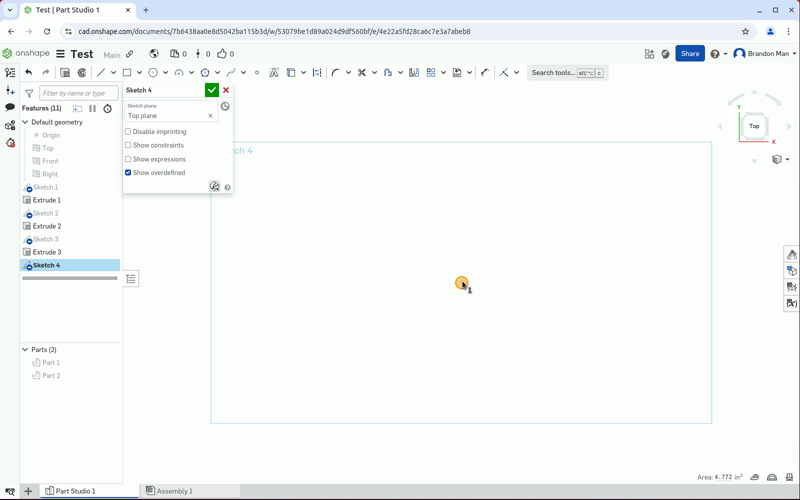
mouse_move(73, 352)
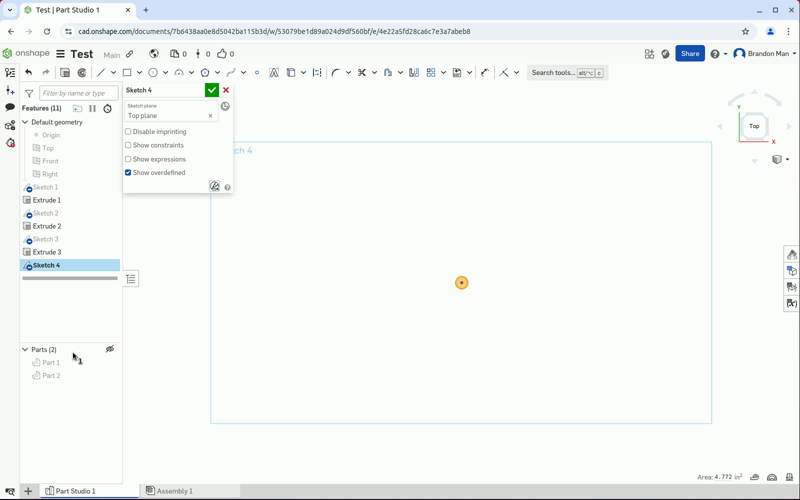
key(shift+y)
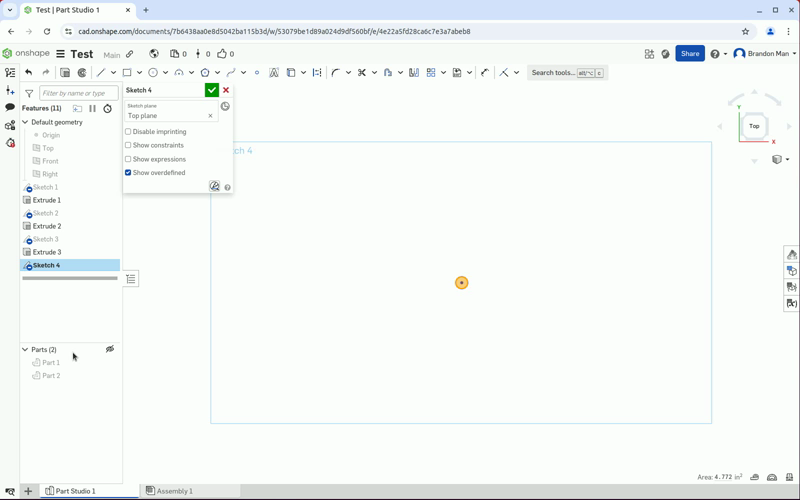
key(shift+e)
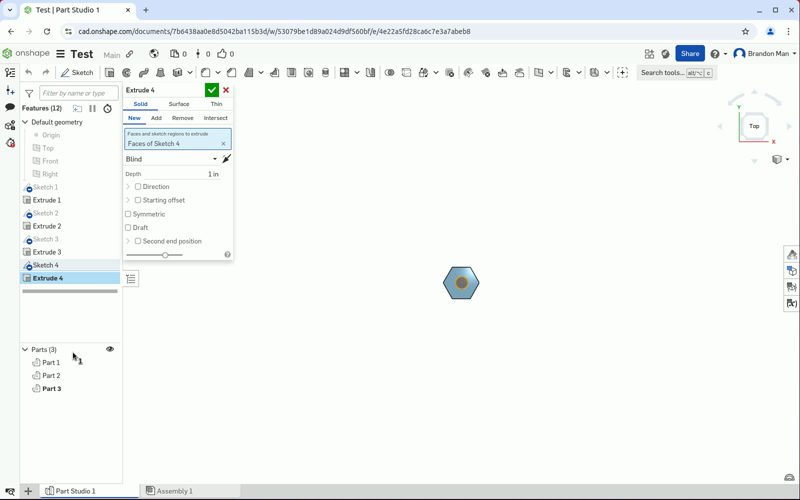
mouse_move(143, 106)
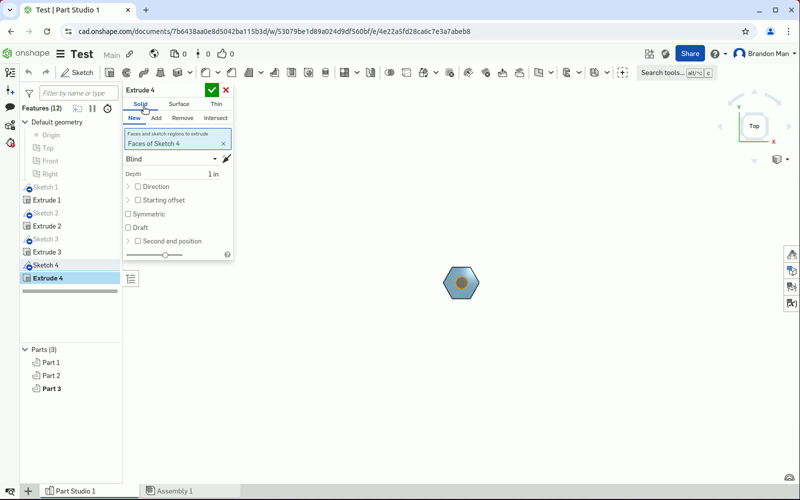
click(143, 106)
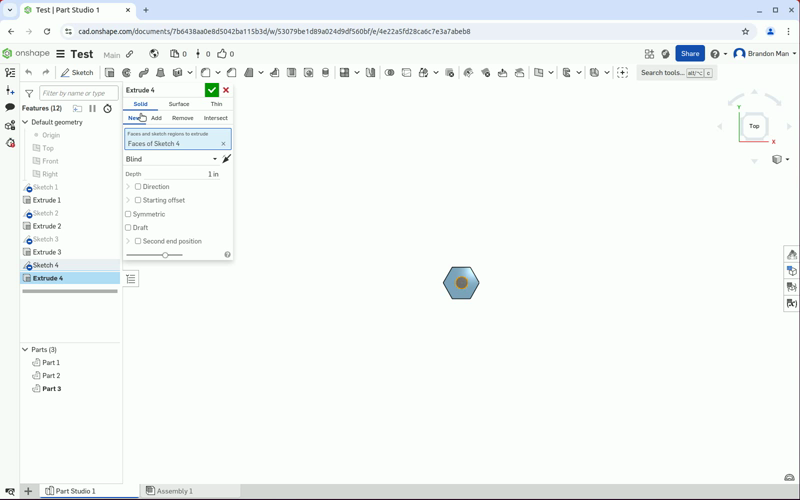
mouse_move(137, 120)
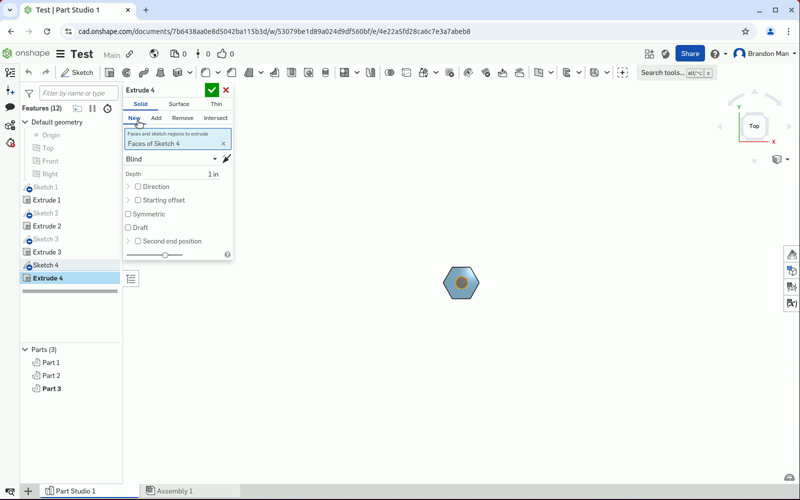
click(137, 120)
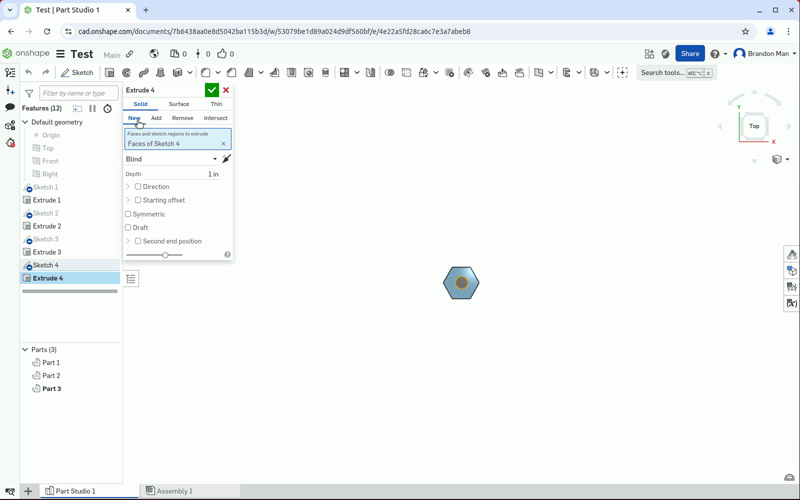
key(tab, 4)
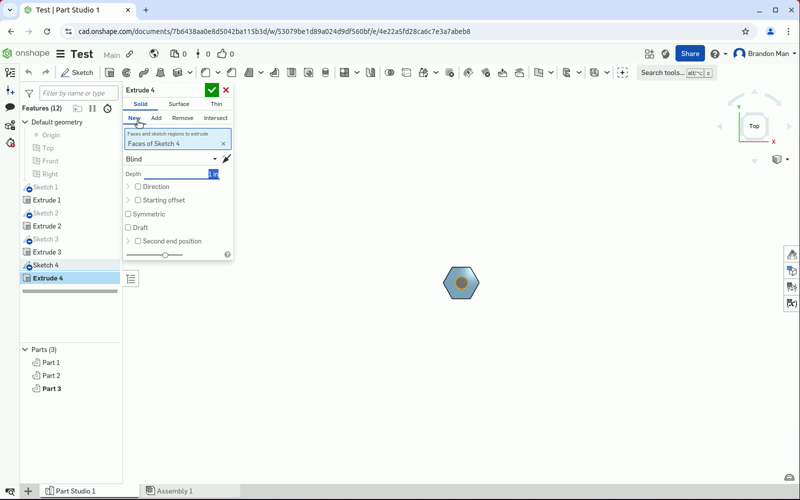
text(23.108)
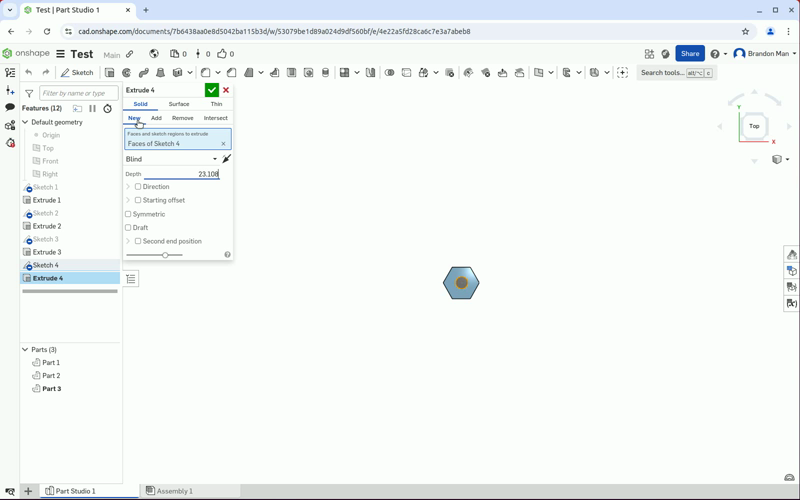
key(enter)
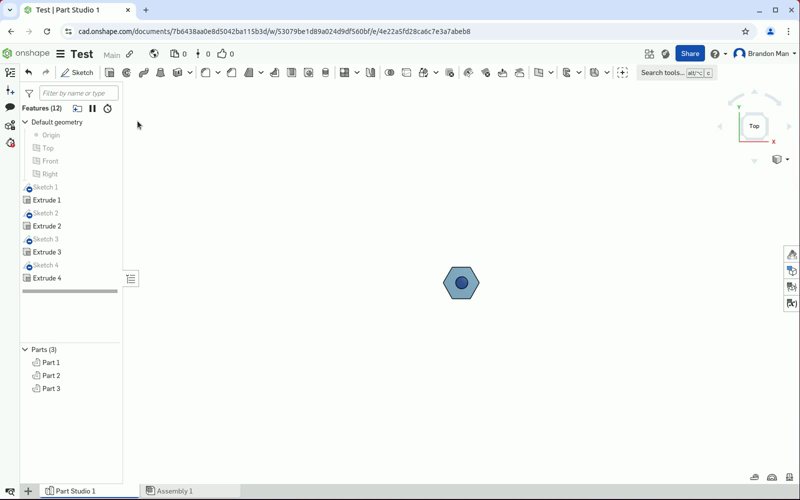
key(shift+h)
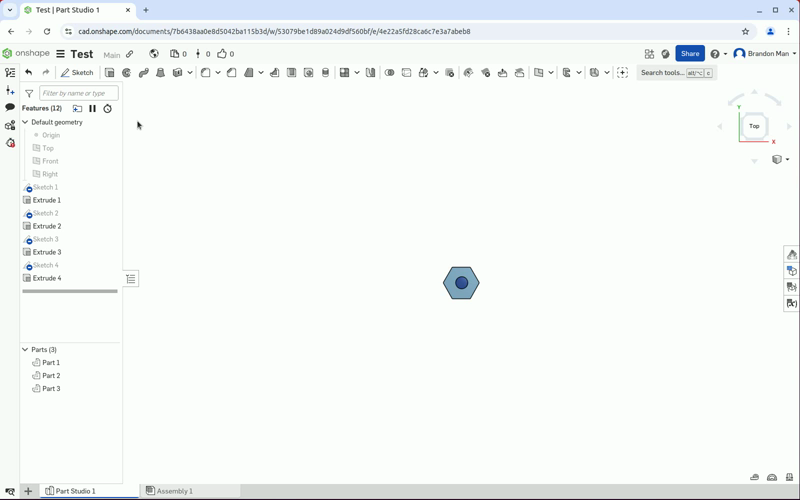
key(shift+h)
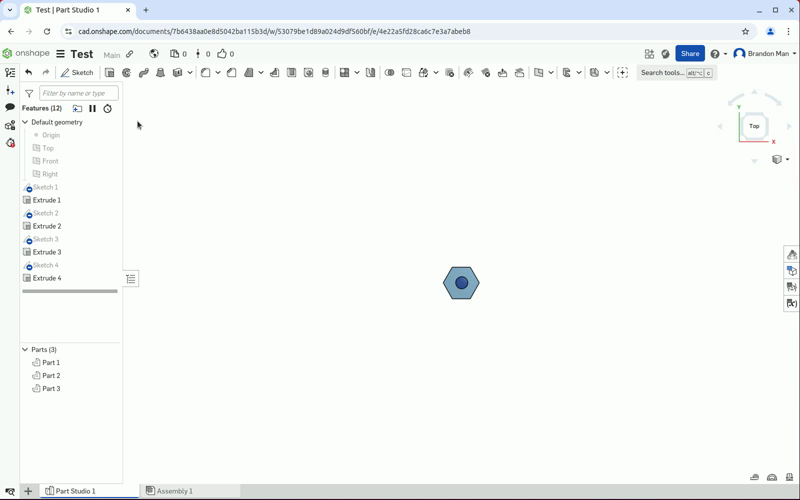
key(shift+7)
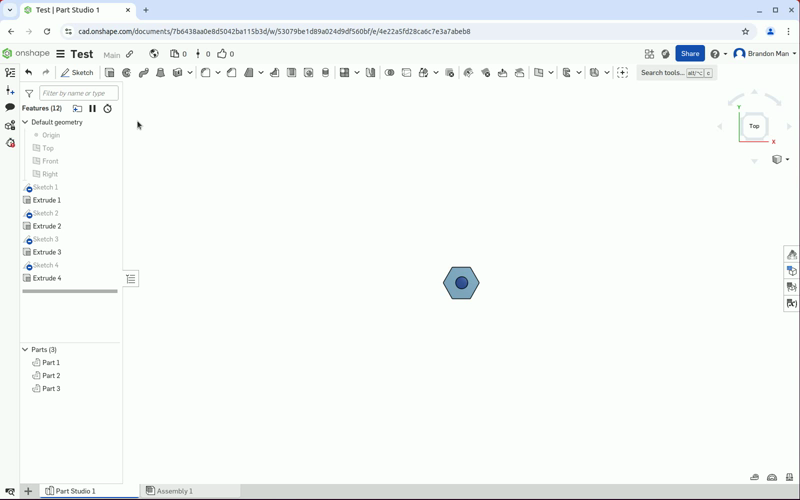
key(up, 3)
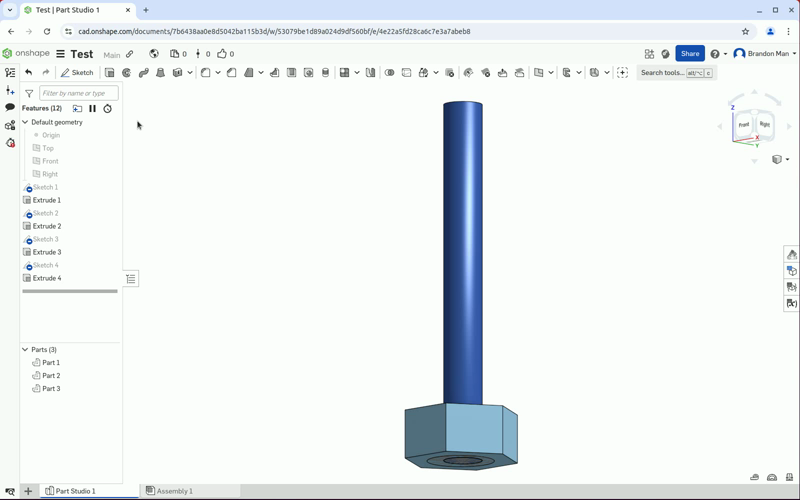
key(left, 3)
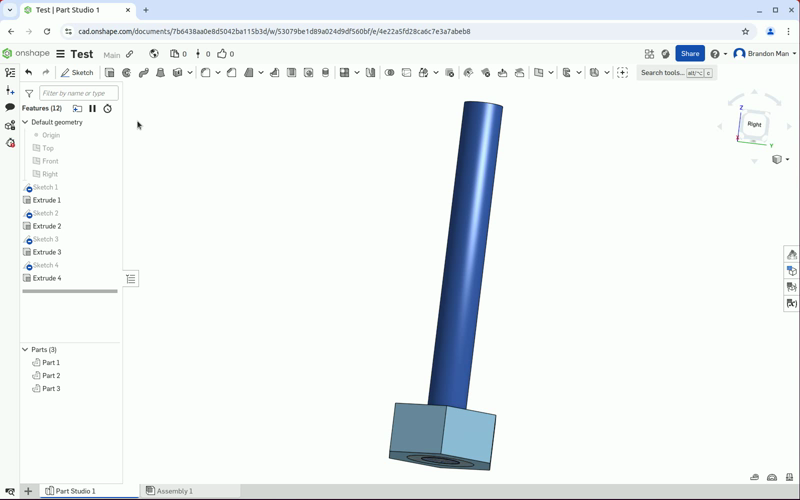
key(right, 3)
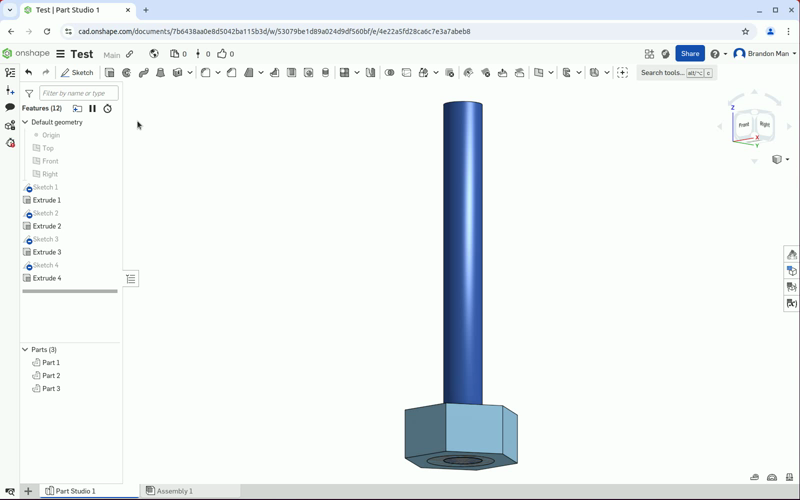
key(down, 3)
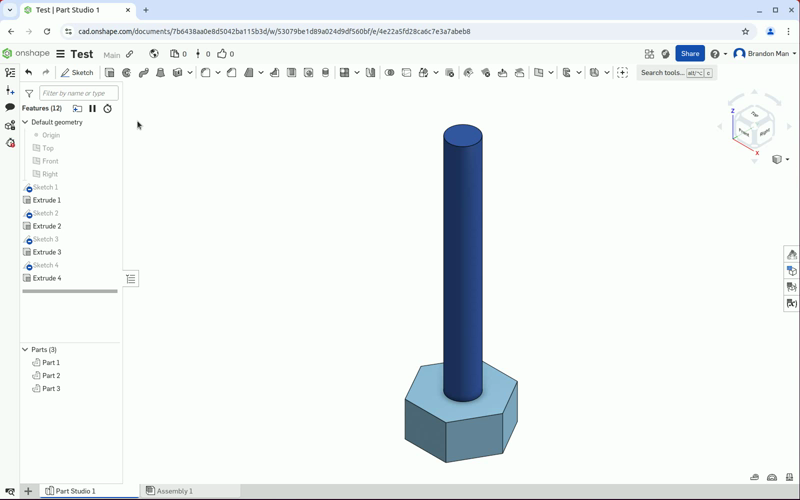
mouse_move(73, 189)
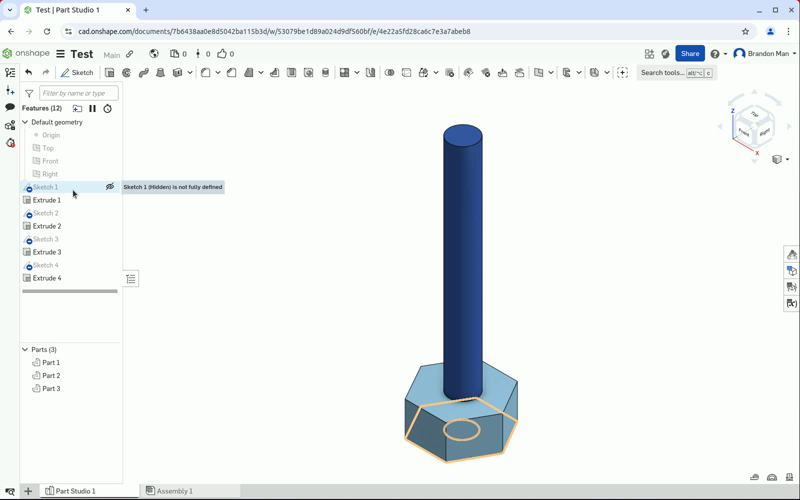
click(73, 189)